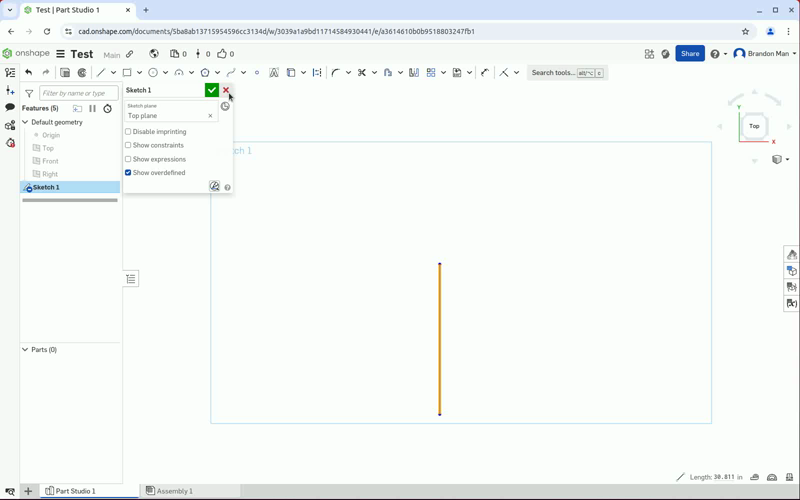
key(shift+h)
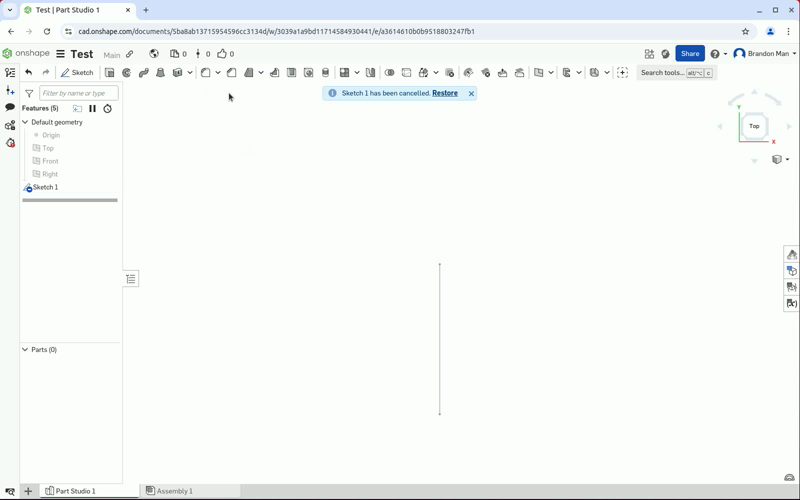
key(shift+s)
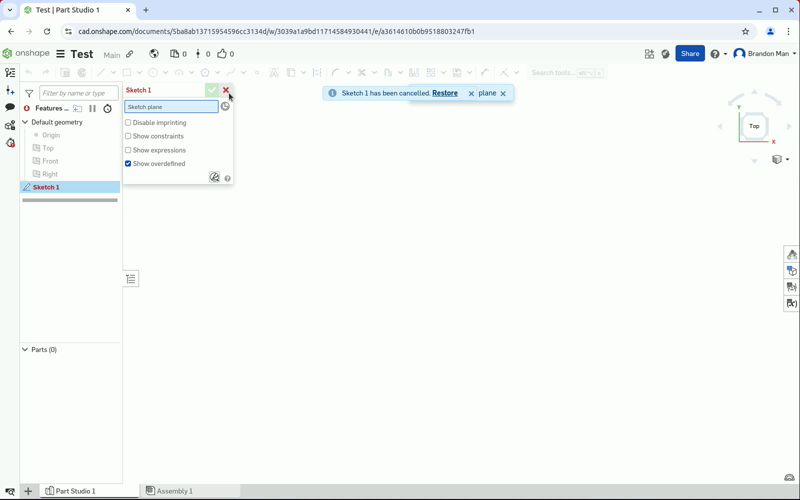
mouse_move(73, 150)
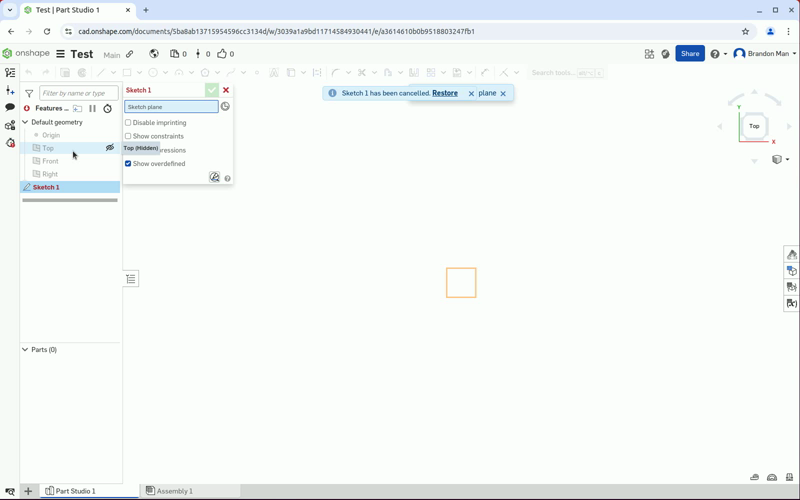
click(73, 150)
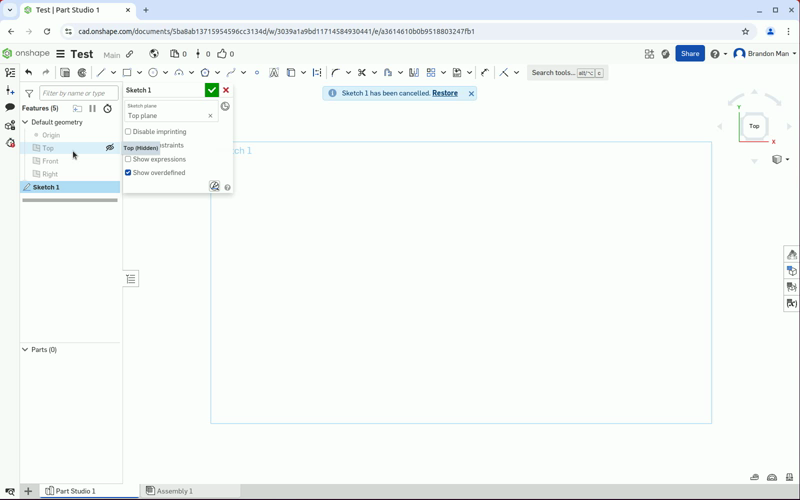
mouse_move(73, 352)
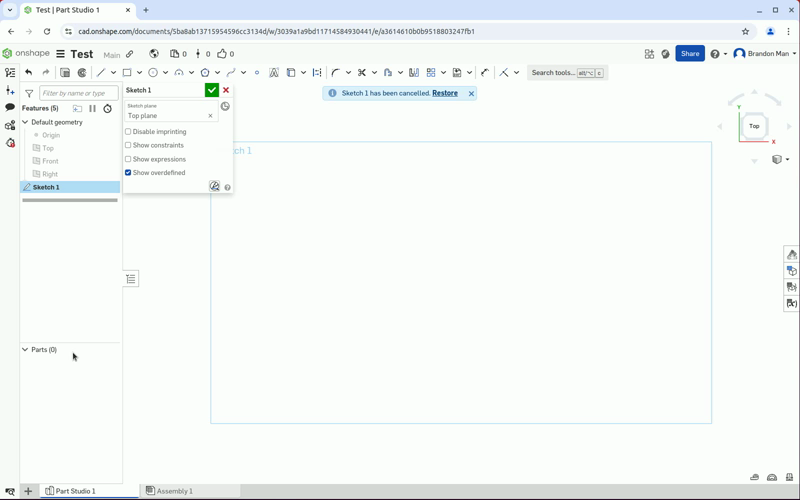
key(y)
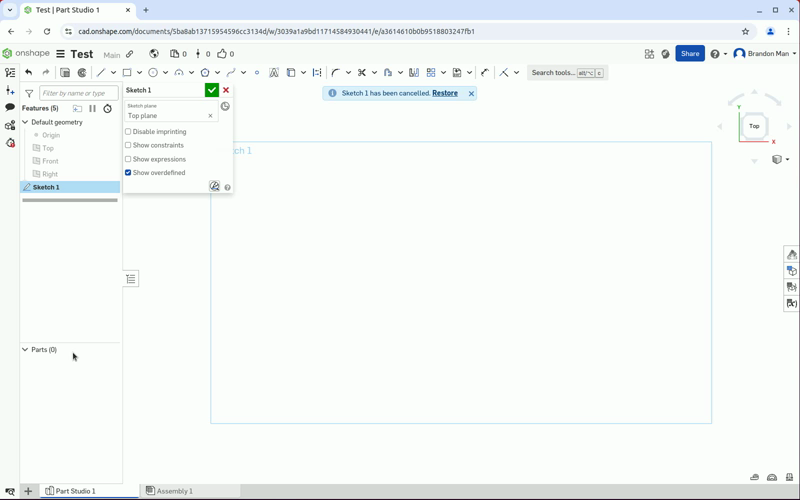
key(l)
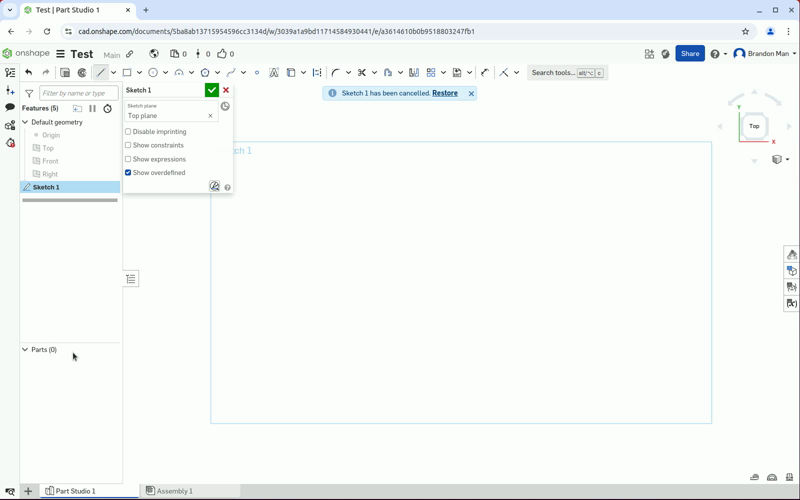
key_down(shift)
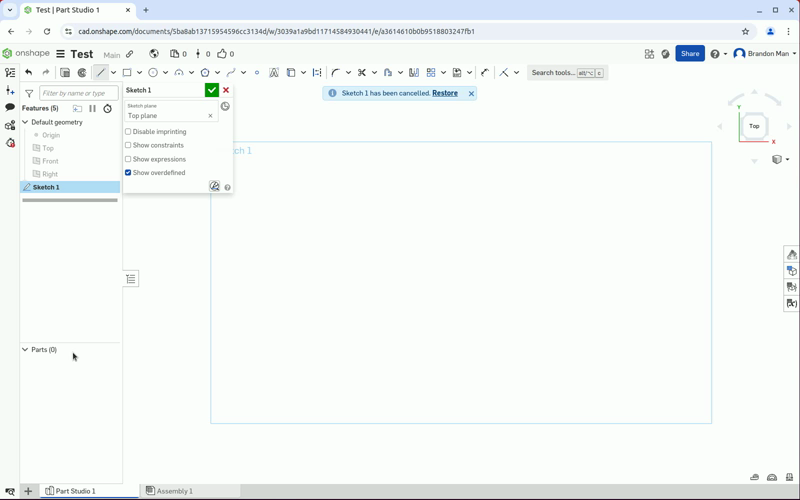
mouse_move(348, 335)
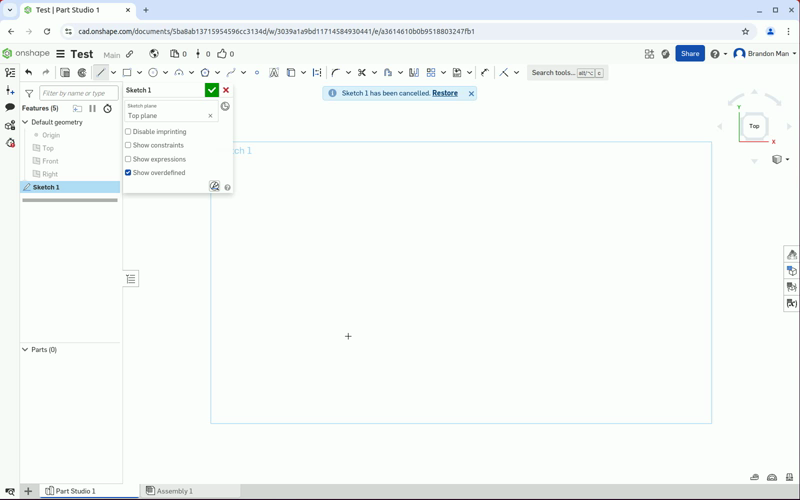
click(348, 335)
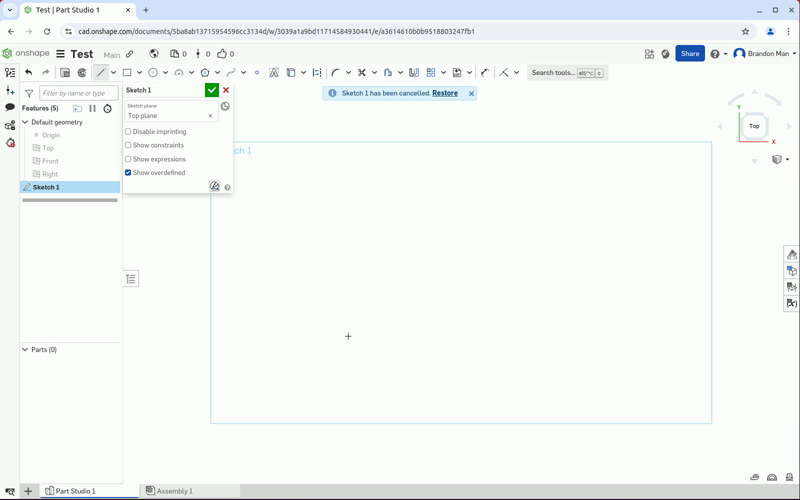
key_up(shift)
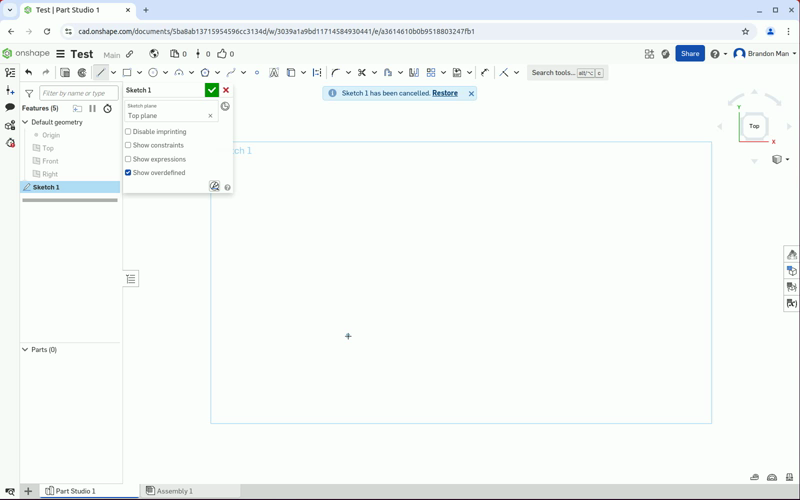
key_down(shift)
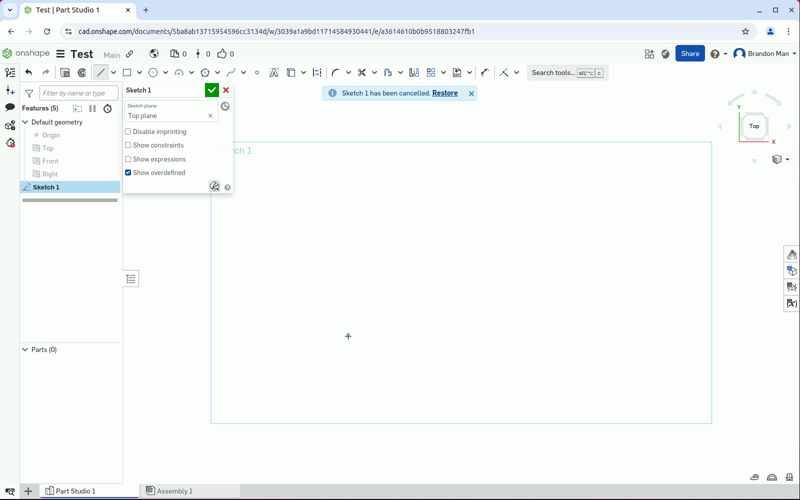
mouse_move(507, 335)
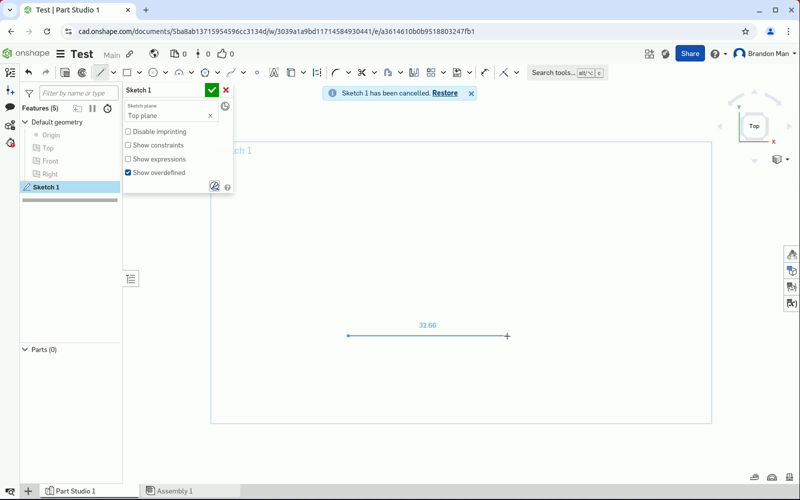
click(507, 335)
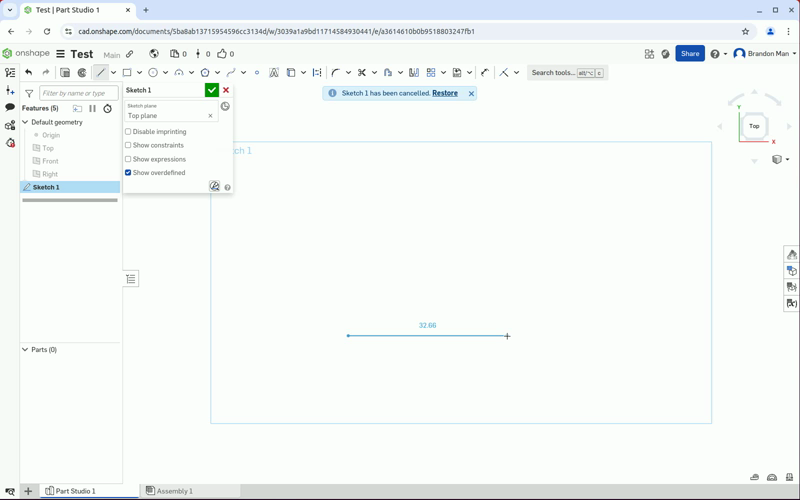
key_up(shift)
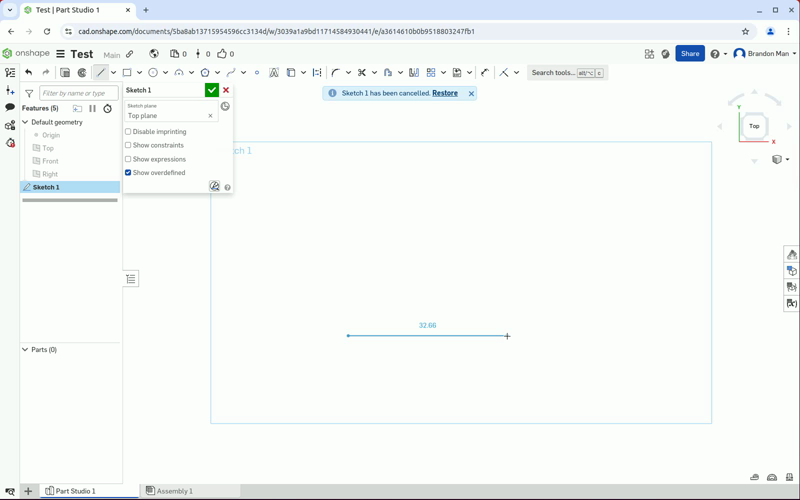
key_down(shift)
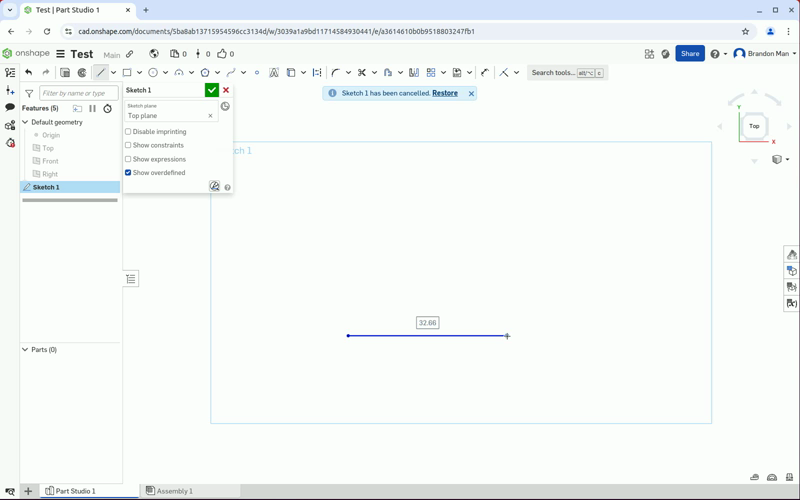
mouse_move(537, 335)
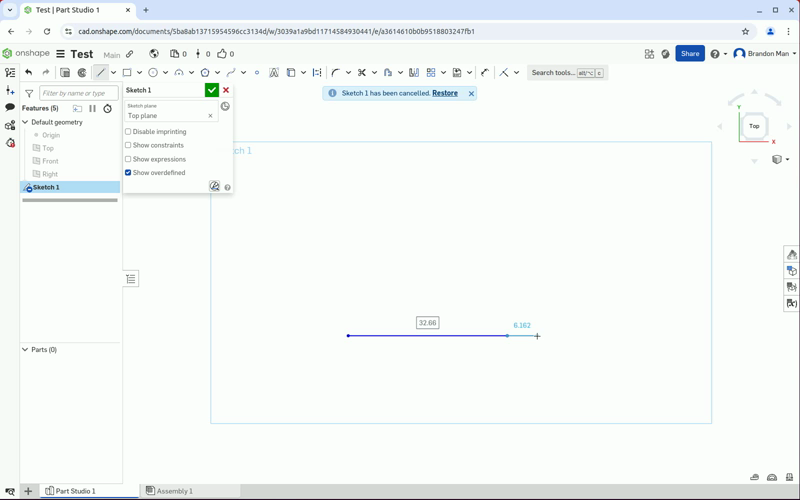
mouse_move(507, 282)
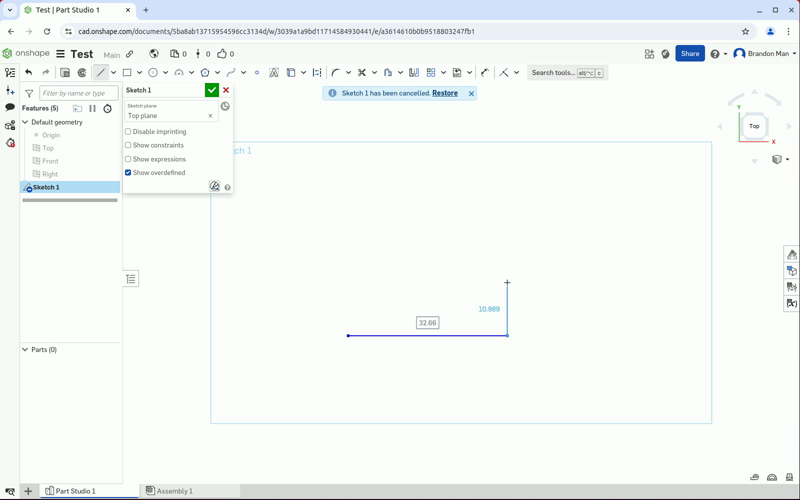
click(507, 282)
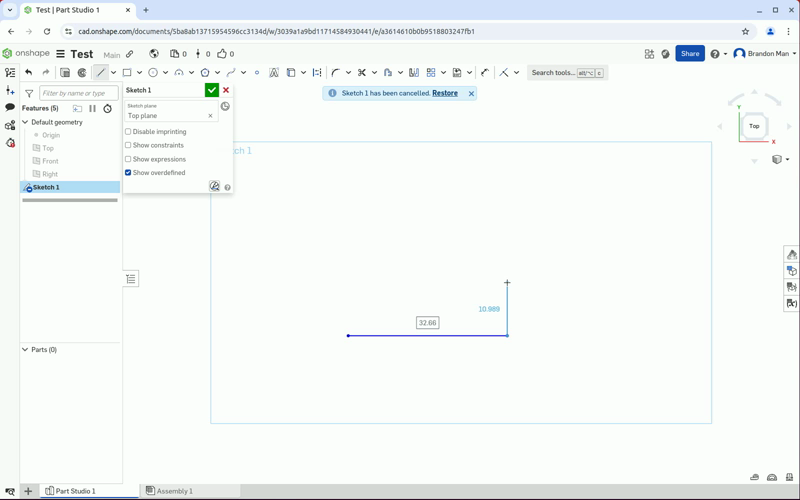
key_up(shift)
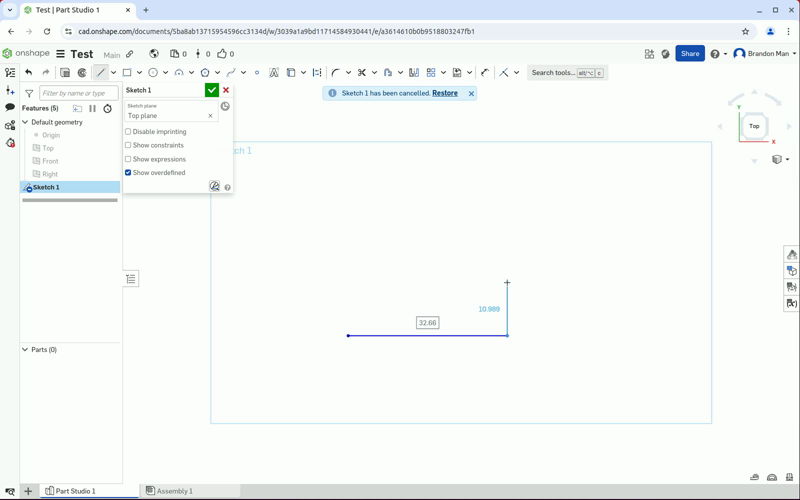
key_down(shift)
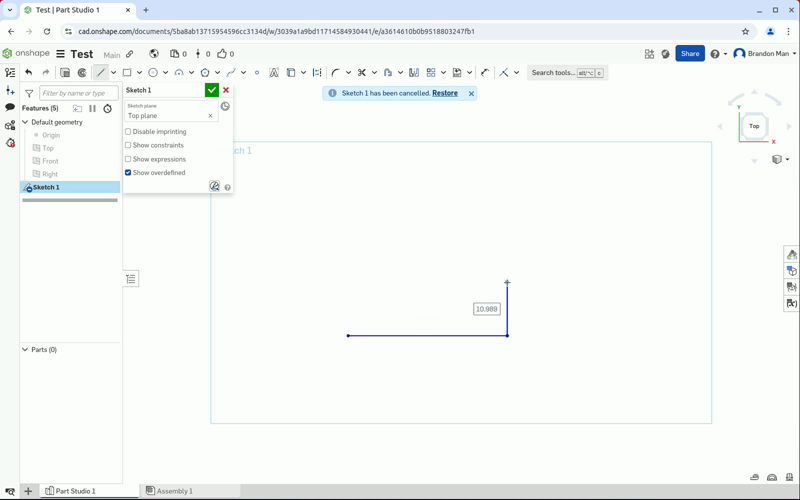
mouse_move(537, 282)
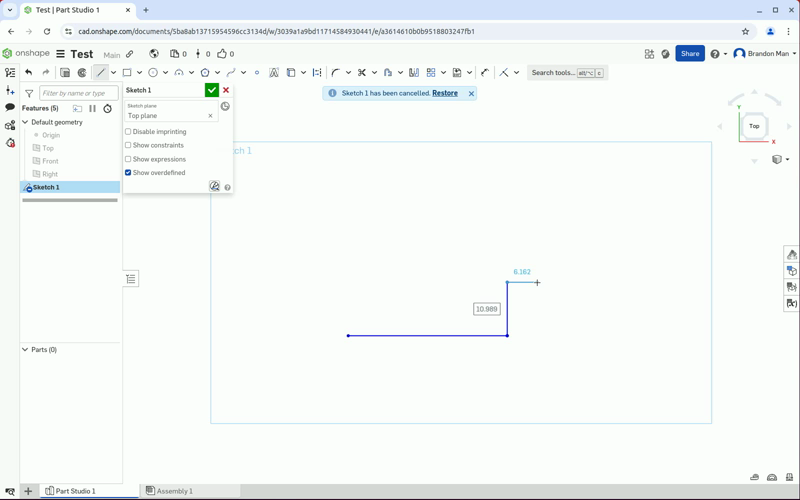
mouse_move(507, 230)
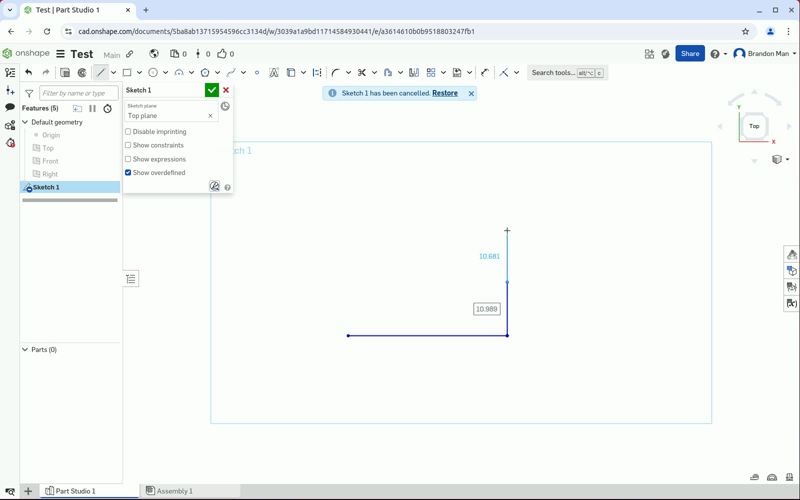
click(507, 230)
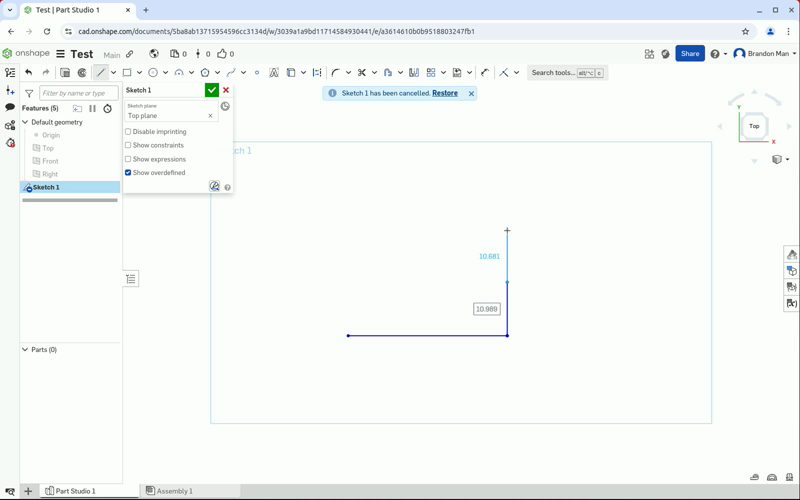
key_up(shift)
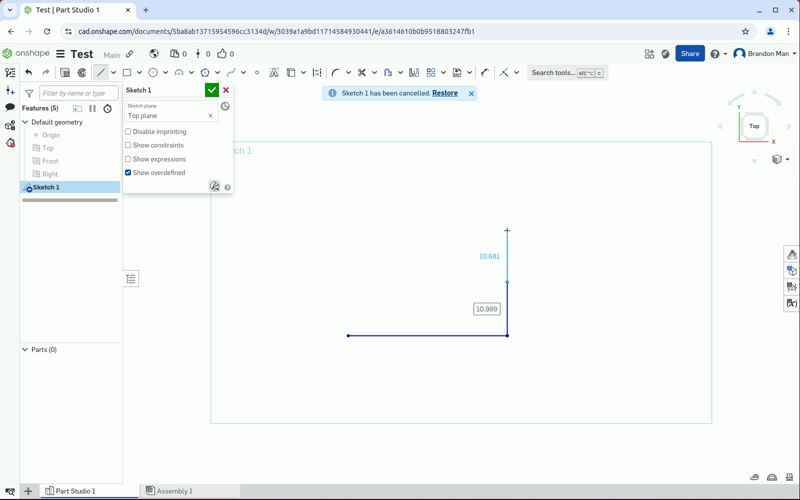
key_down(shift)
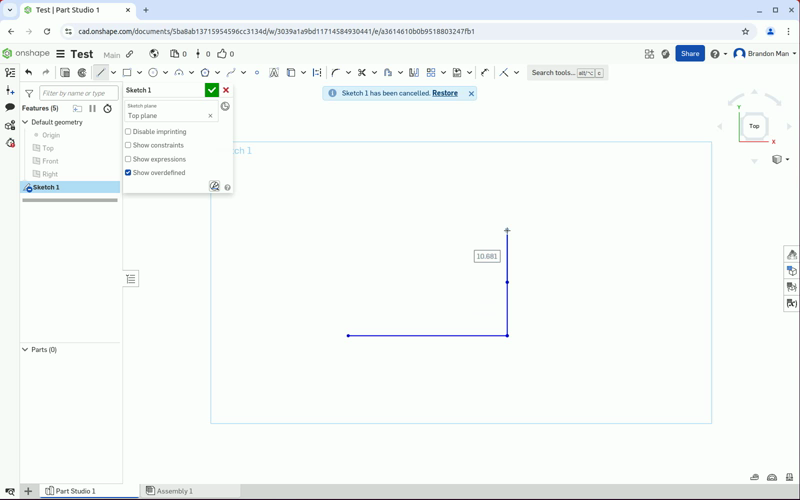
mouse_move(348, 230)
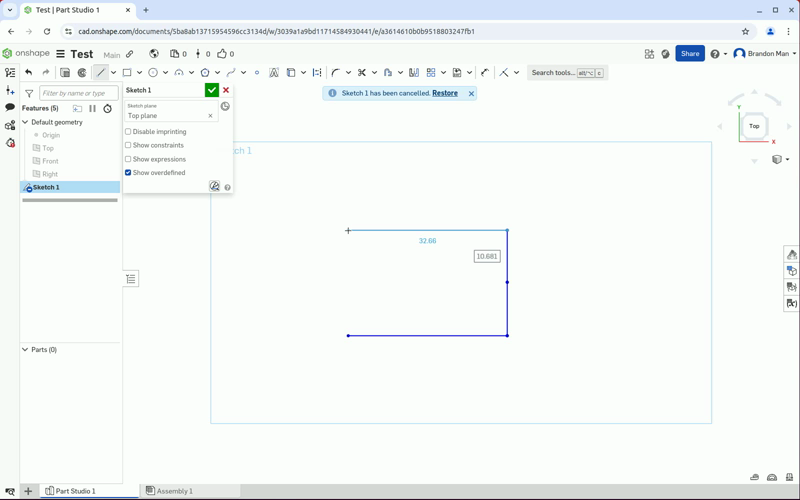
click(348, 230)
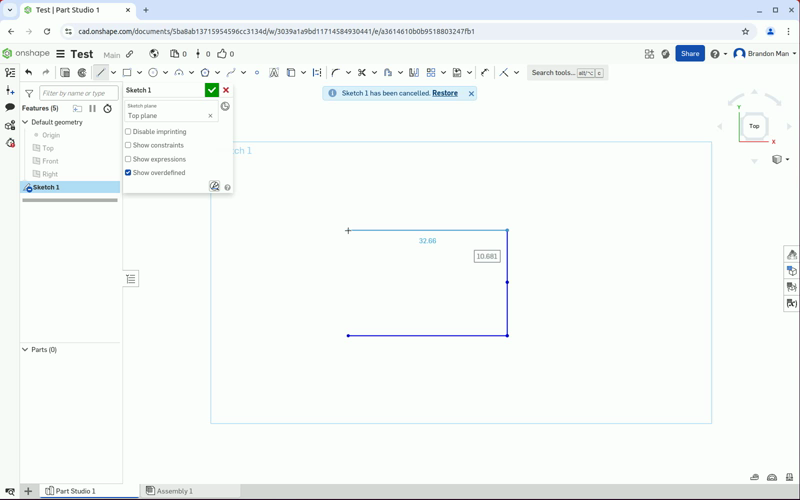
key_up(shift)
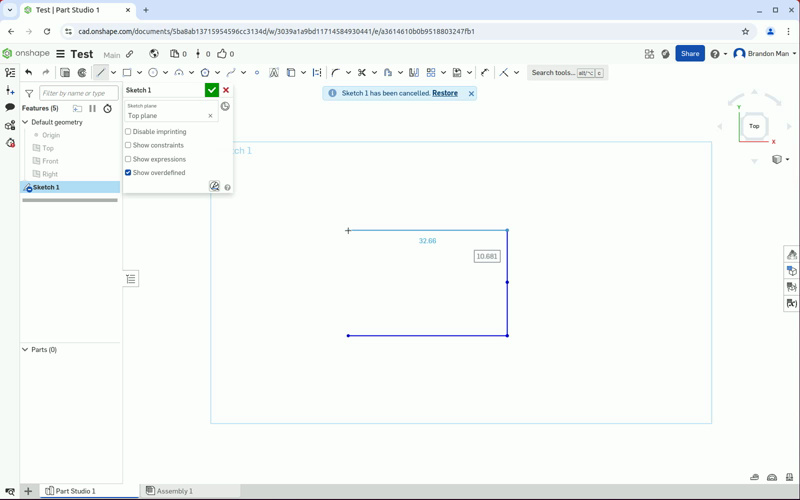
key_down(shift)
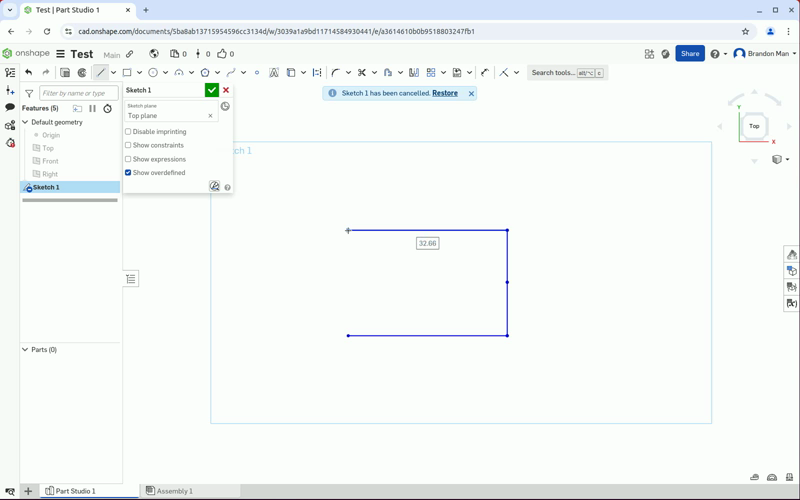
mouse_move(348, 335)
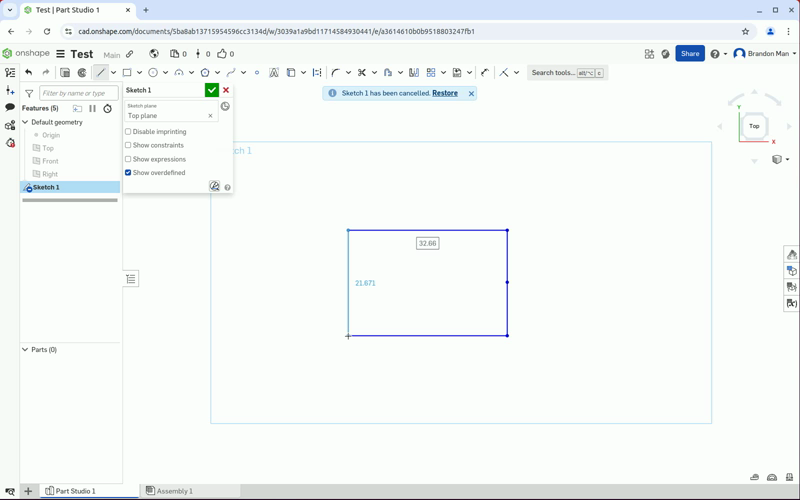
key_up(shift)
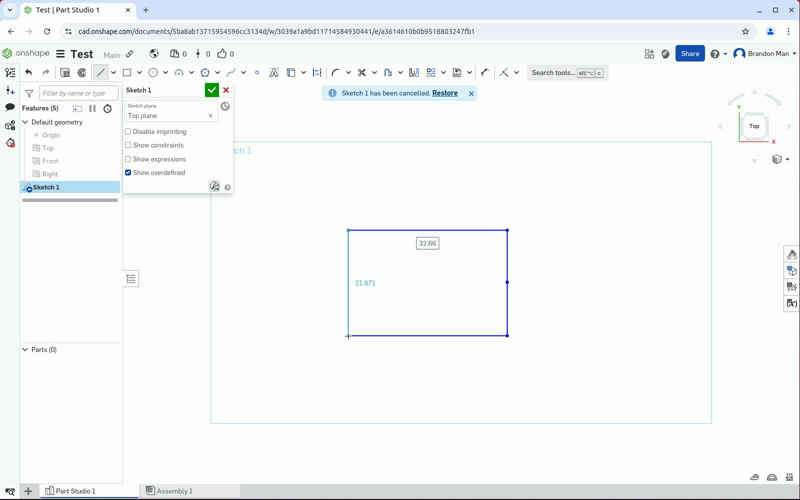
click(348, 335)
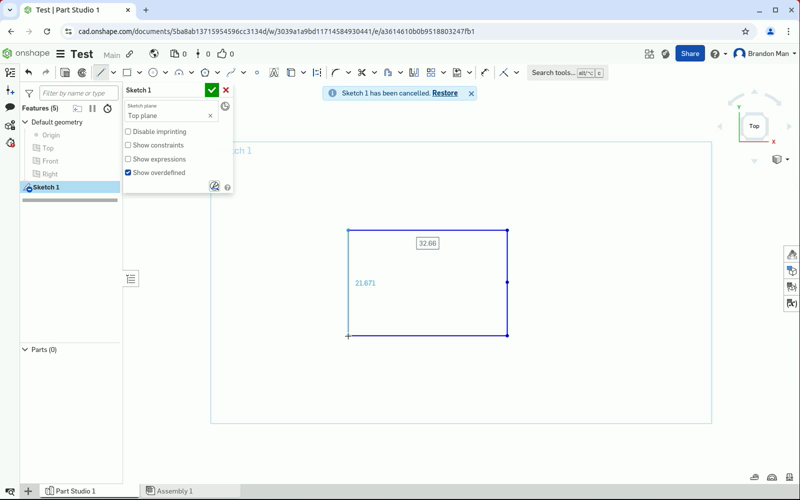
key(esc)
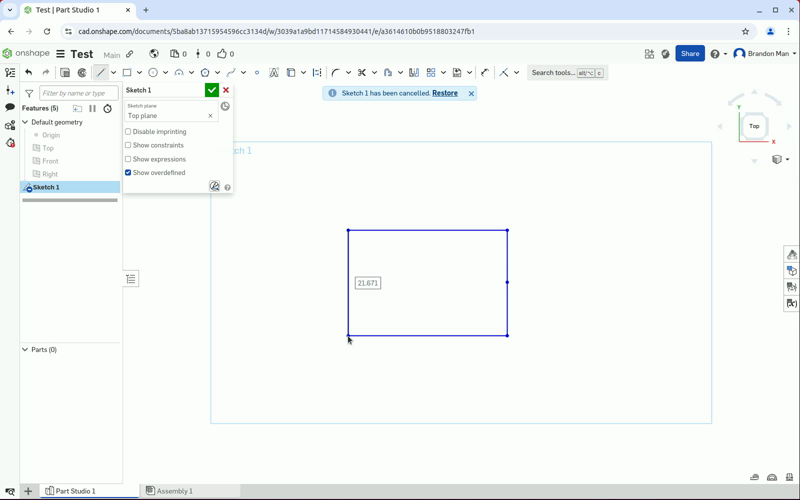
key(c)
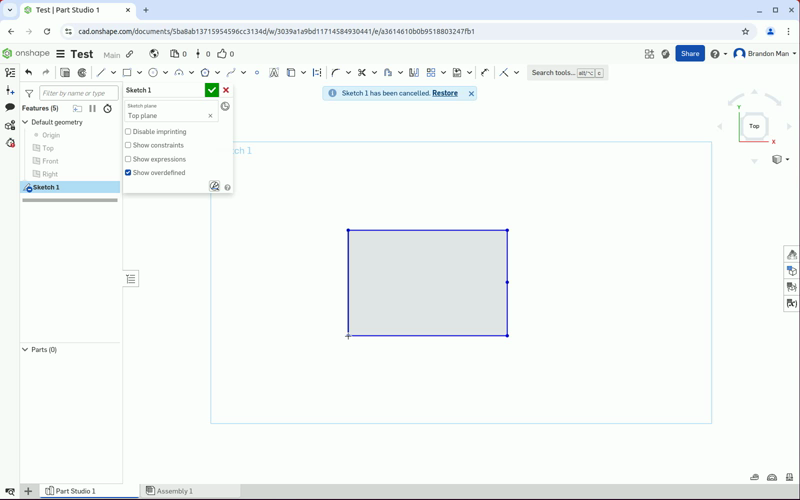
key_down(shift)
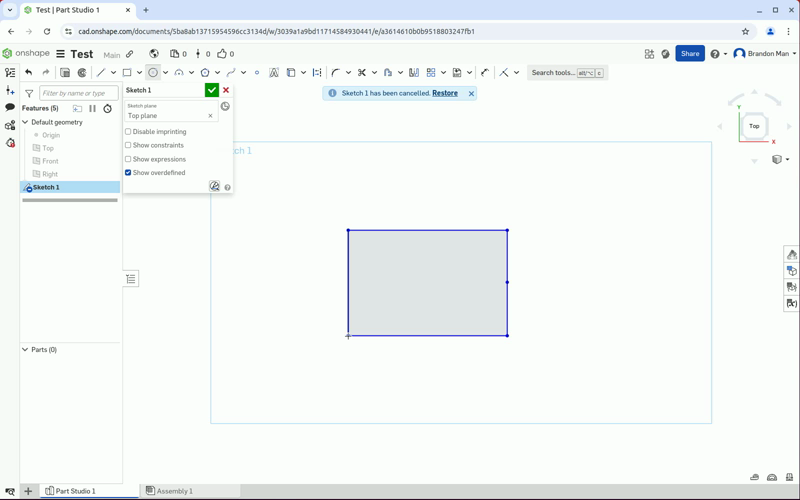
mouse_move(374, 282)
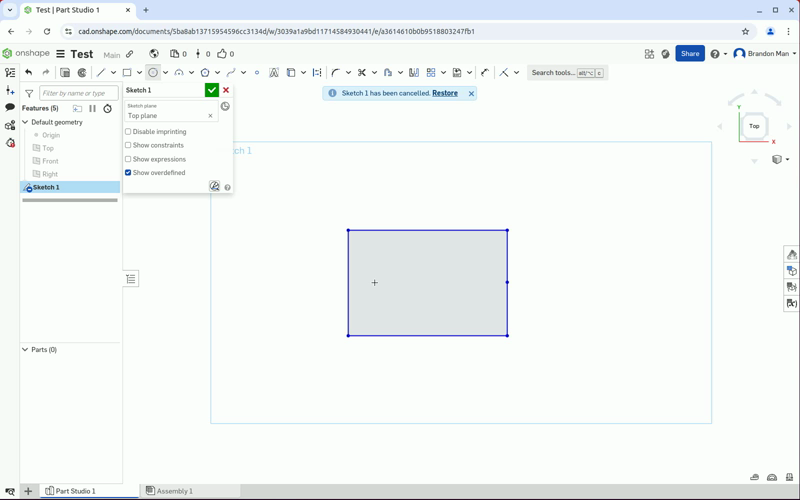
click(374, 282)
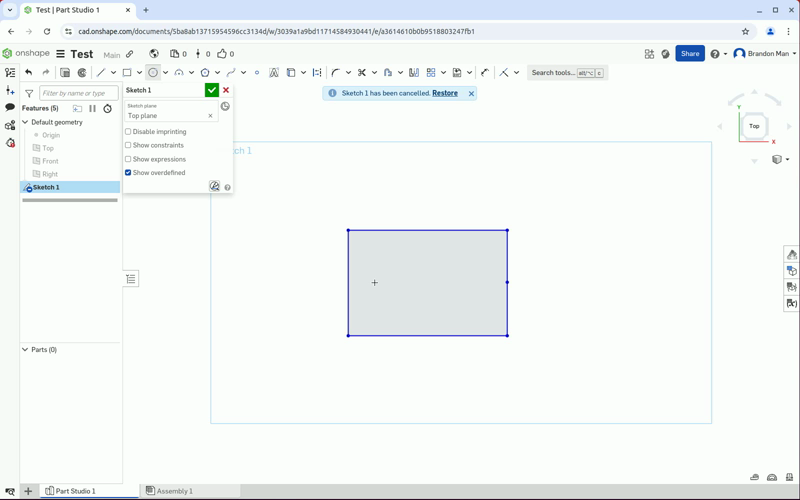
key_up(shift)
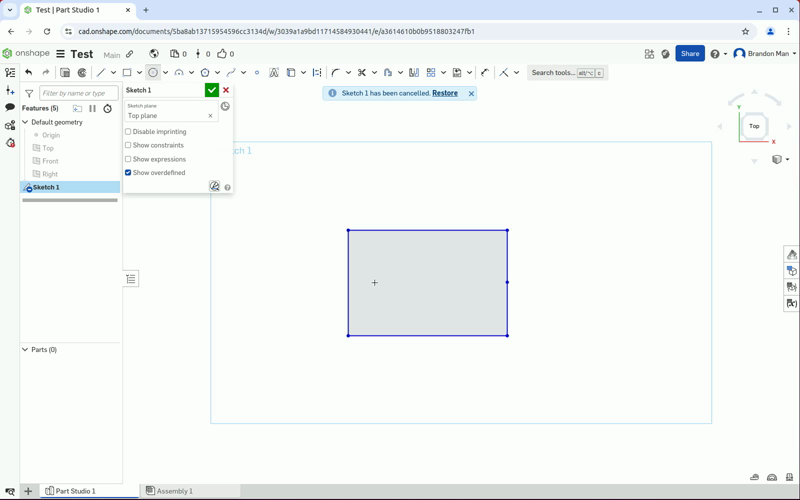
mouse_move(388, 282)
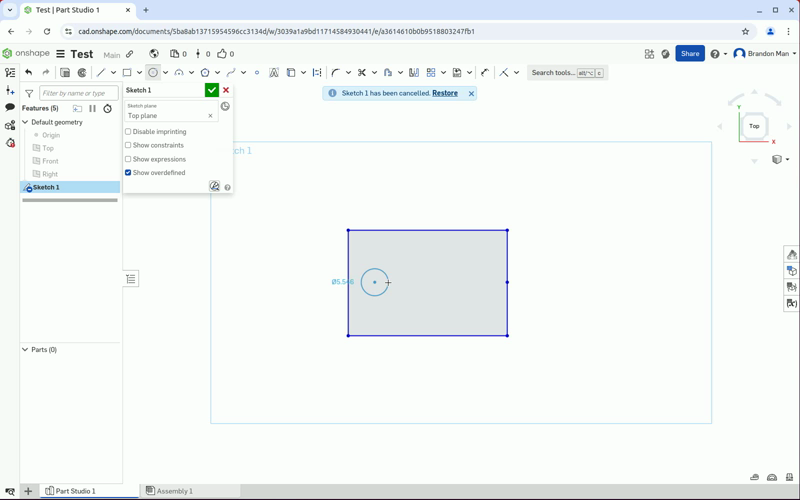
click(388, 282)
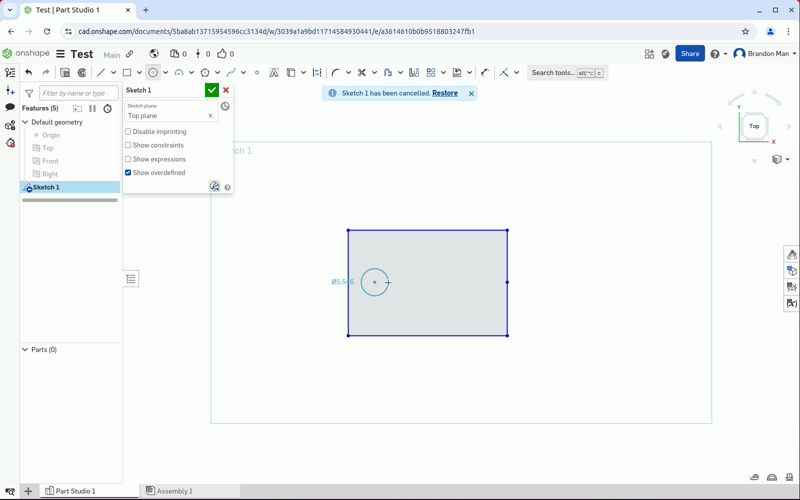
key(esc)
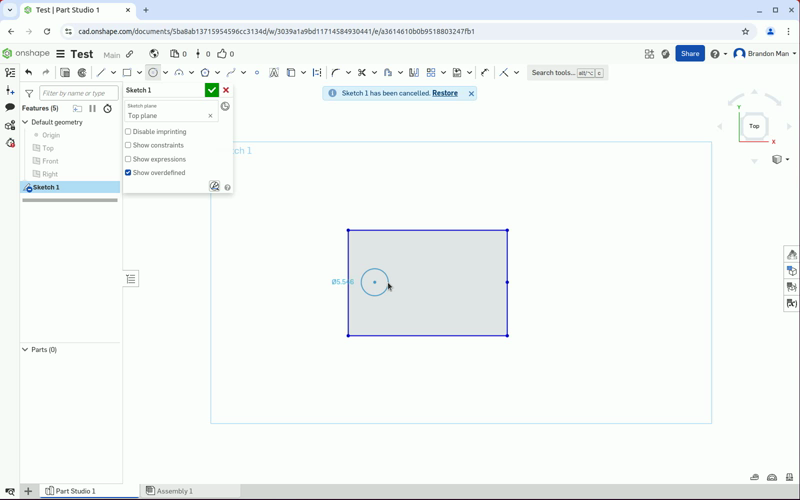
key(l)
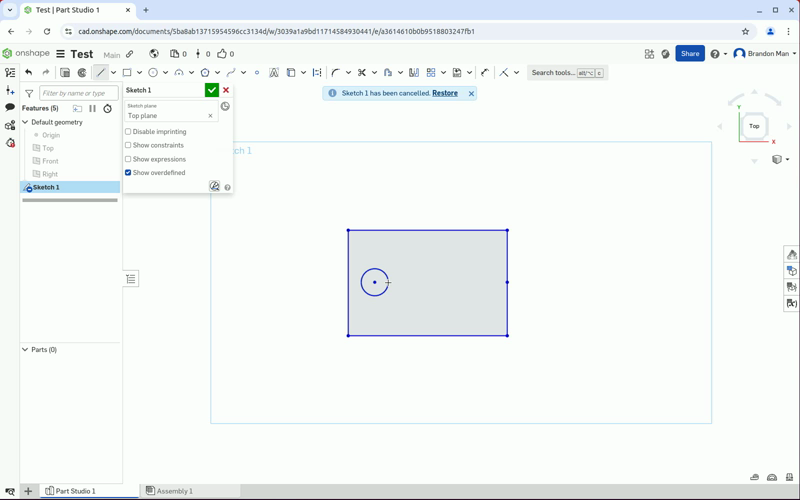
key_down(shift)
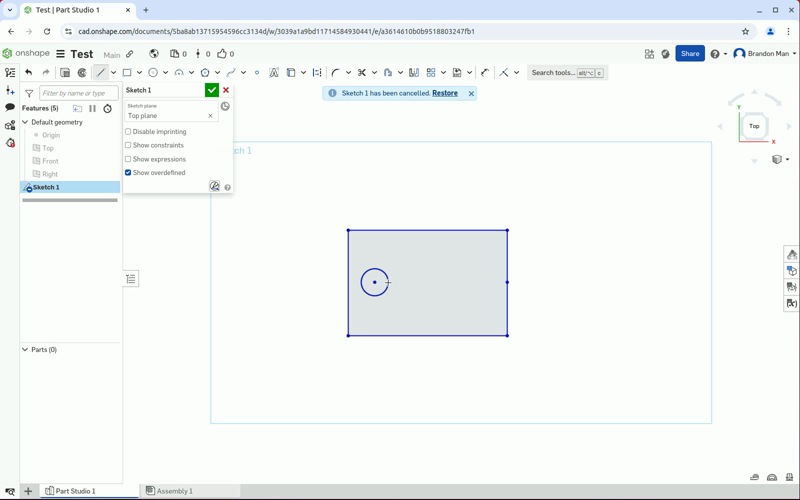
mouse_move(418, 292)
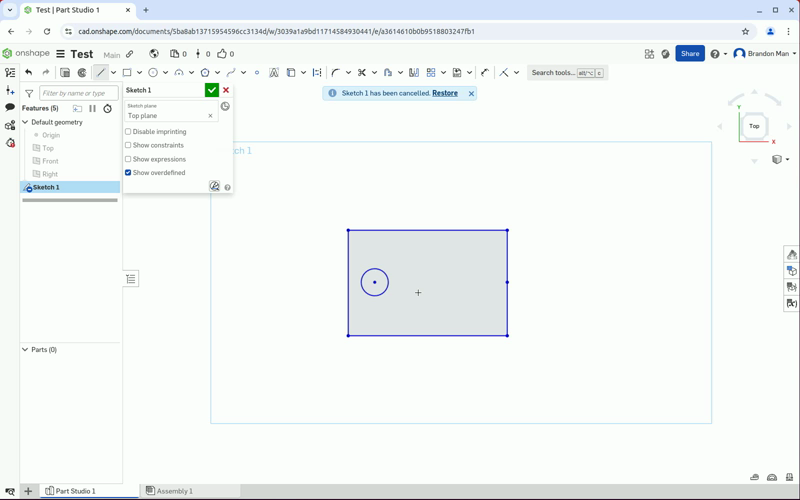
click(418, 292)
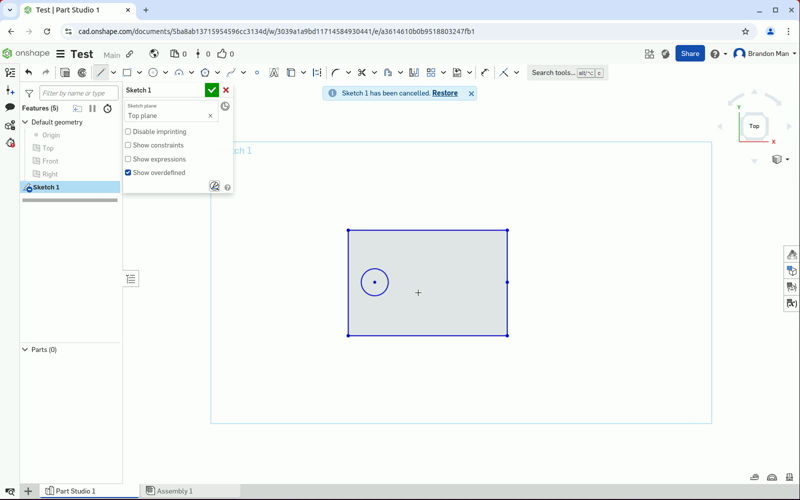
key_up(shift)
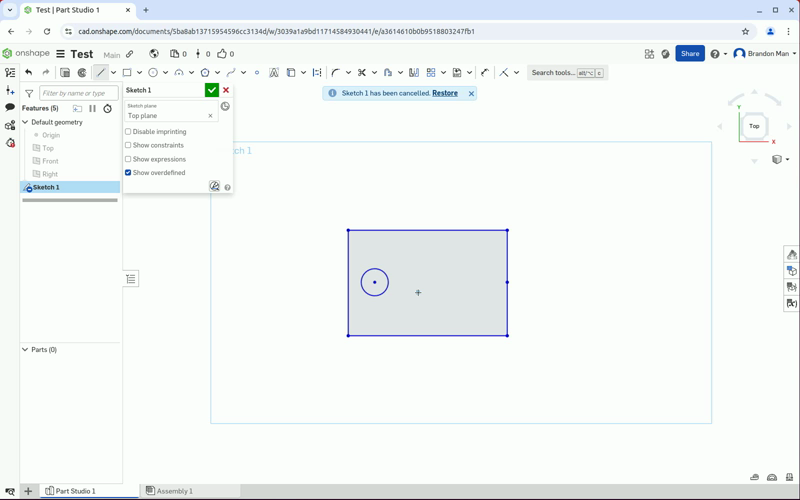
key_down(shift)
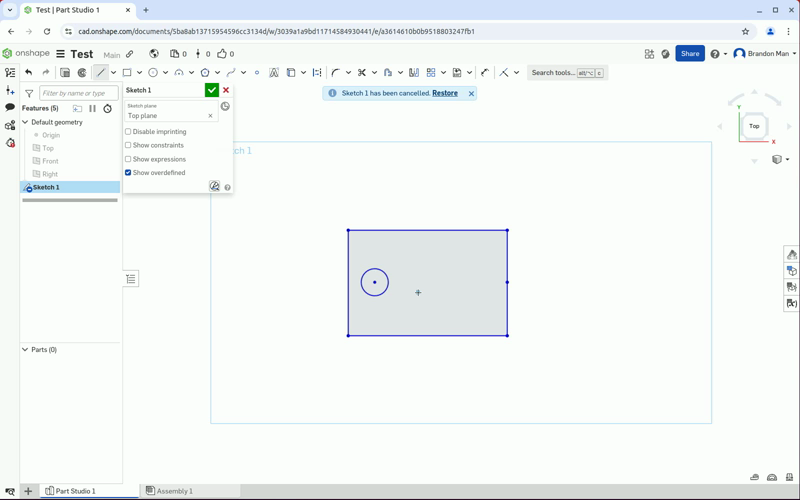
mouse_move(448, 292)
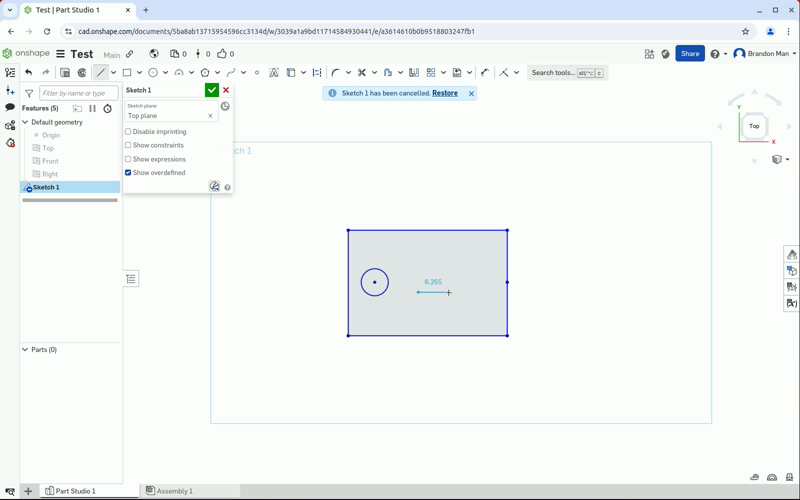
mouse_move(436, 292)
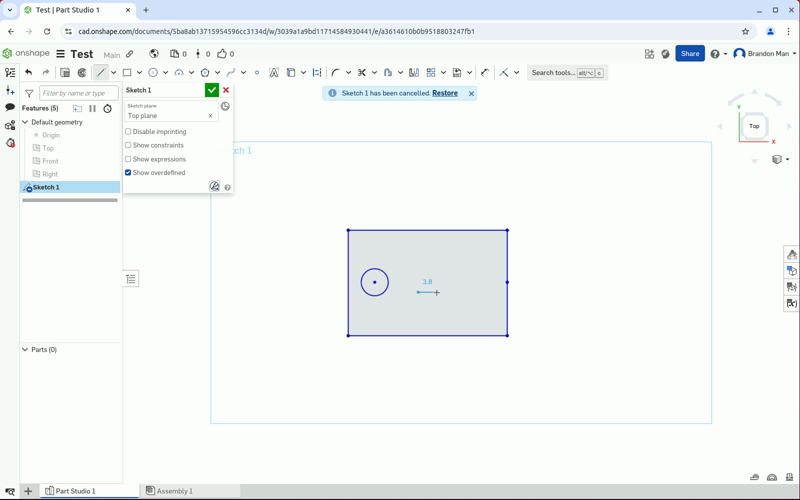
click(436, 292)
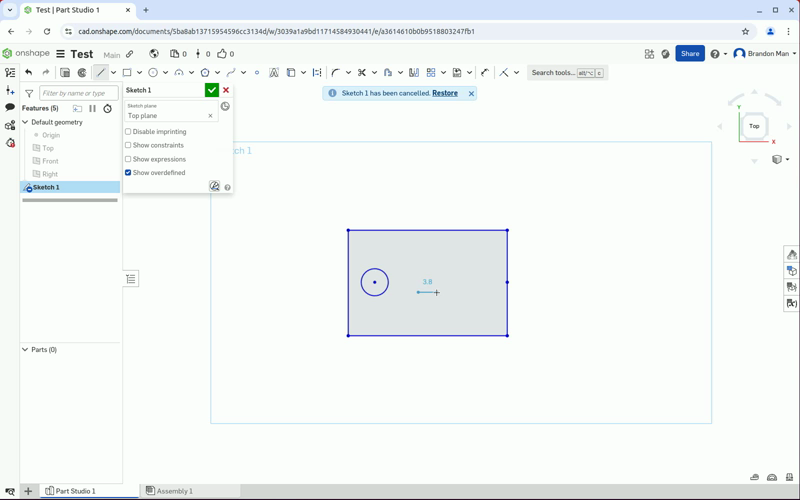
key_up(shift)
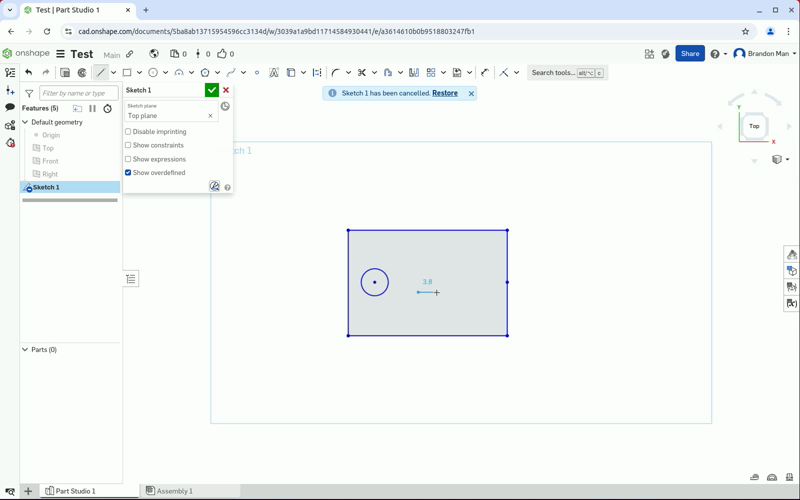
key_down(shift)
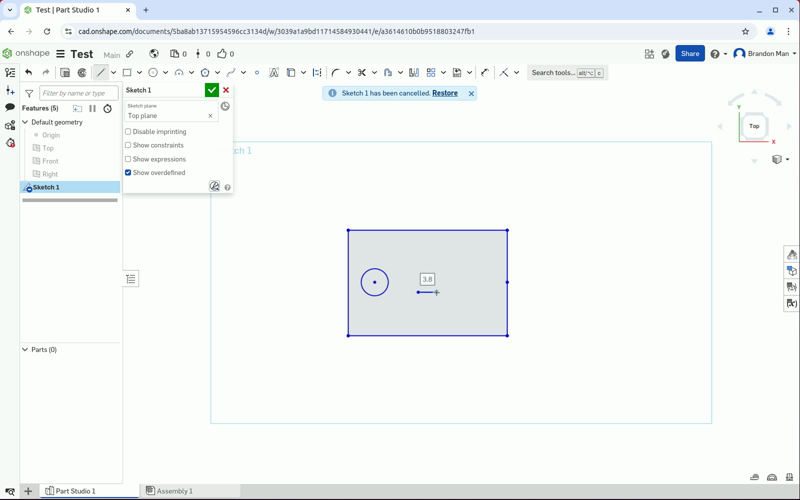
mouse_move(466, 292)
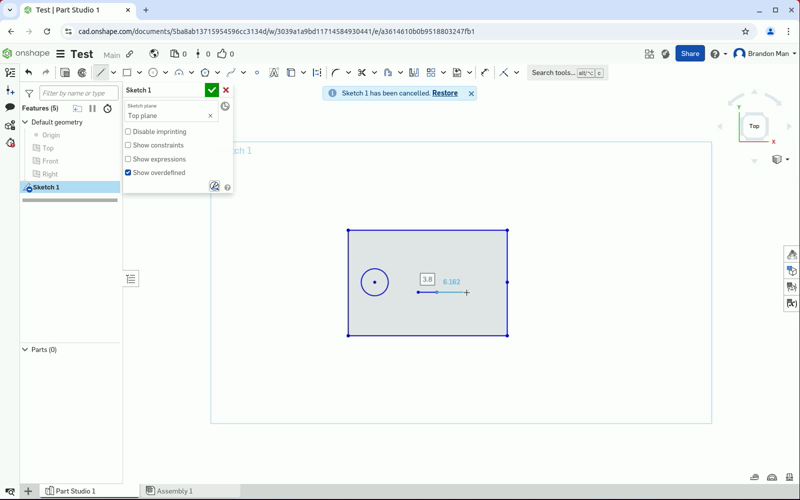
mouse_move(436, 282)
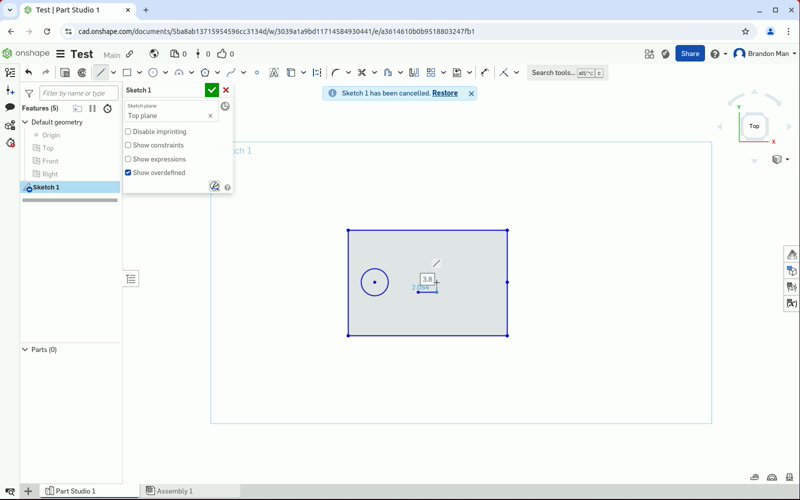
click(436, 282)
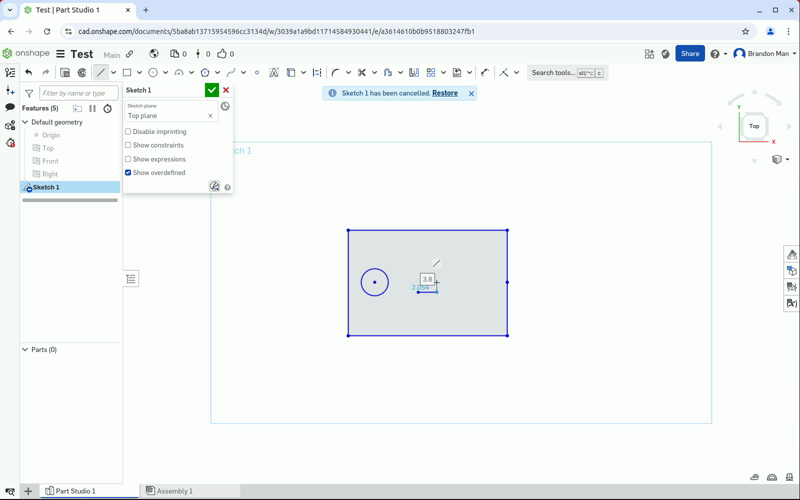
key_up(shift)
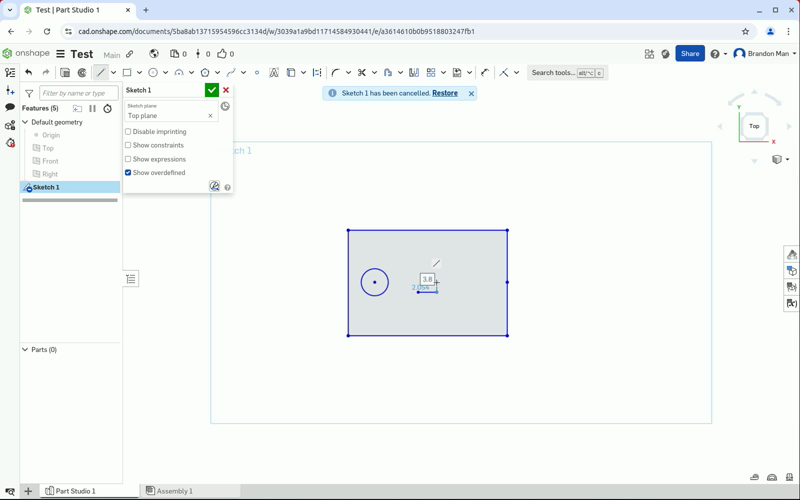
key_down(shift)
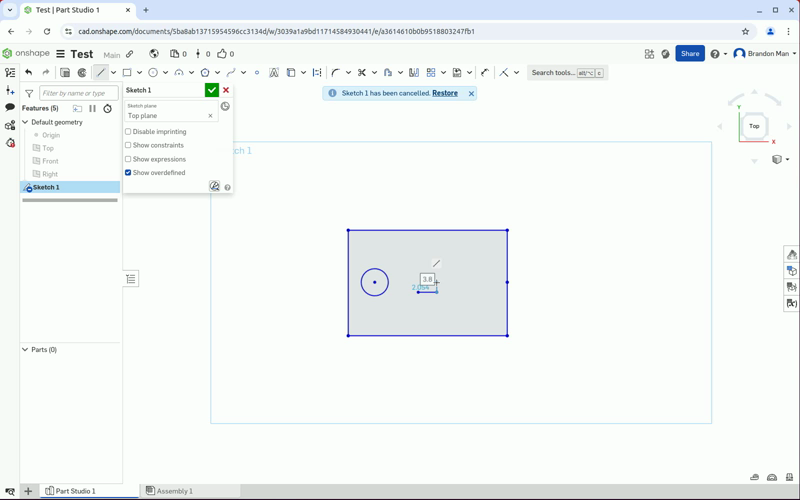
mouse_move(466, 282)
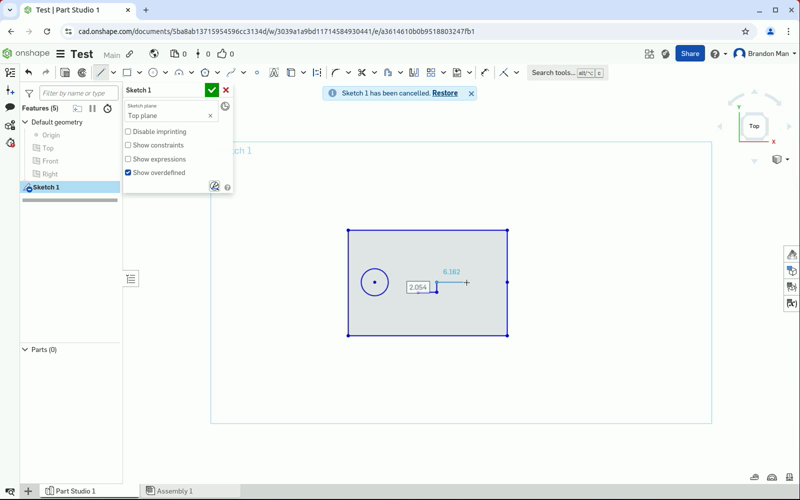
mouse_move(436, 272)
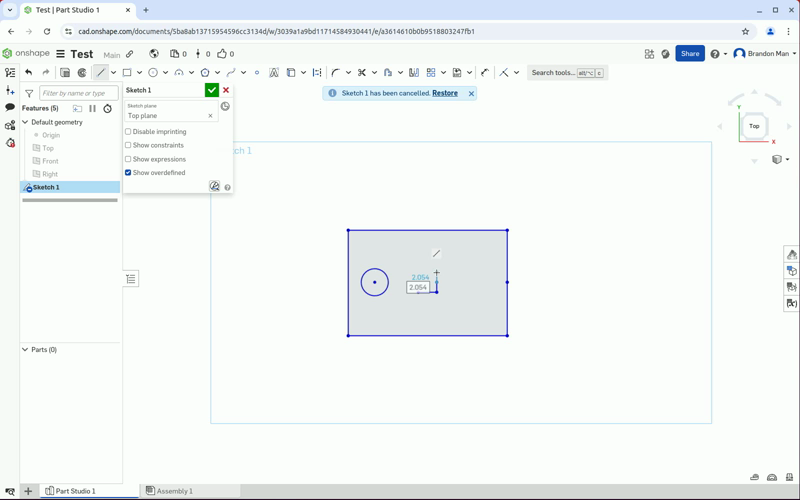
click(436, 272)
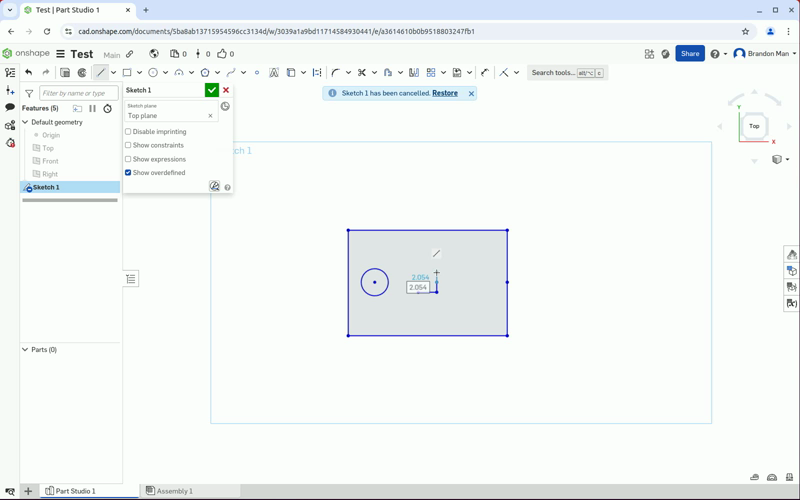
key_up(shift)
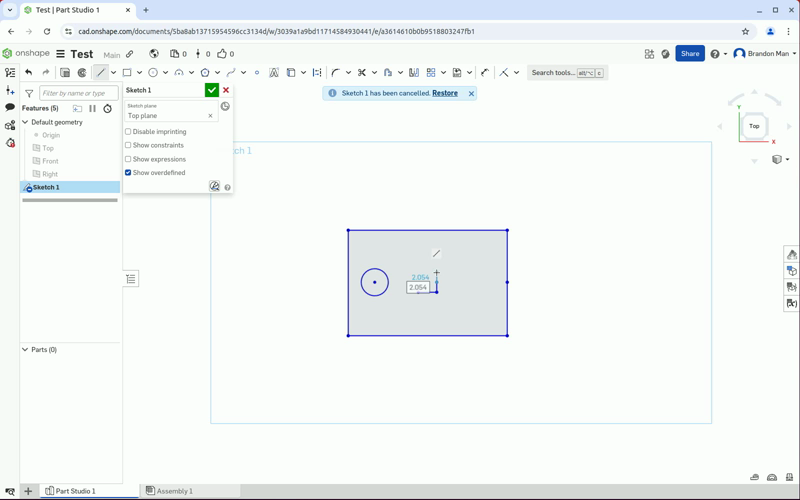
key_down(shift)
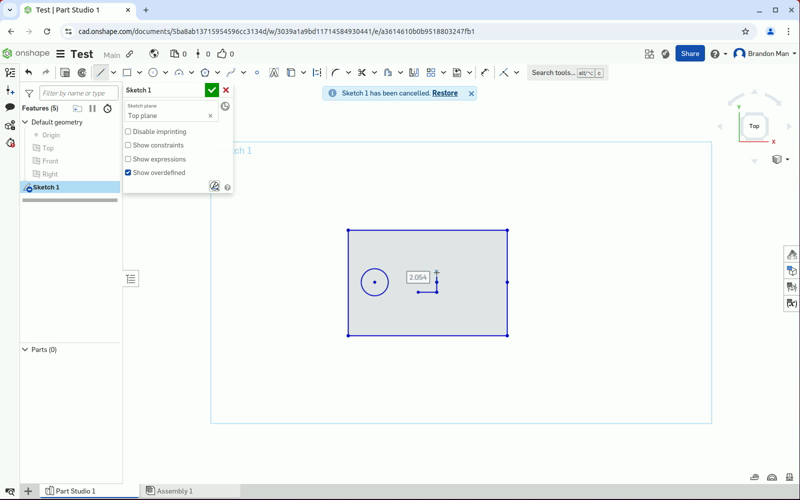
mouse_move(466, 272)
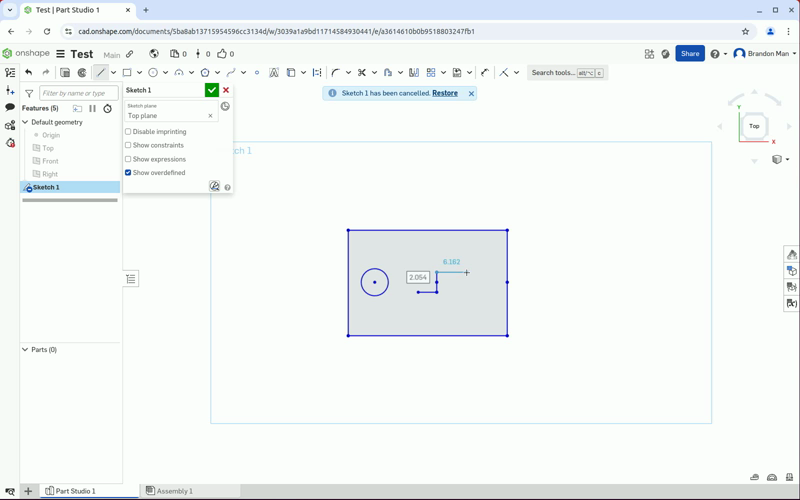
mouse_move(418, 272)
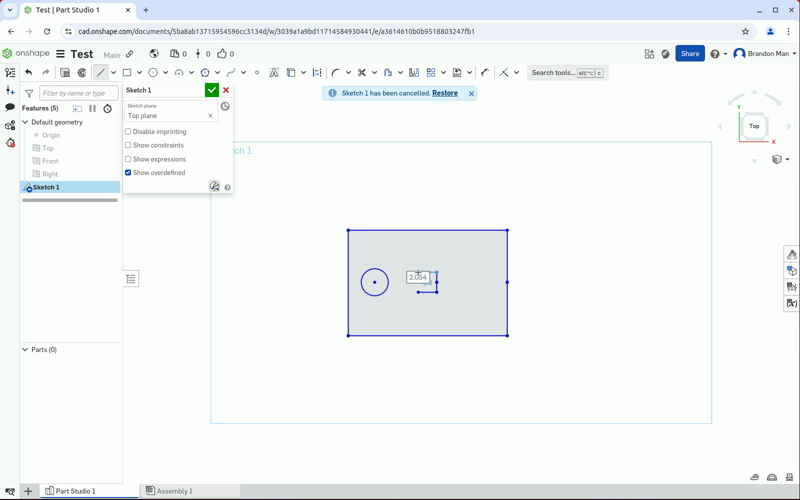
click(418, 272)
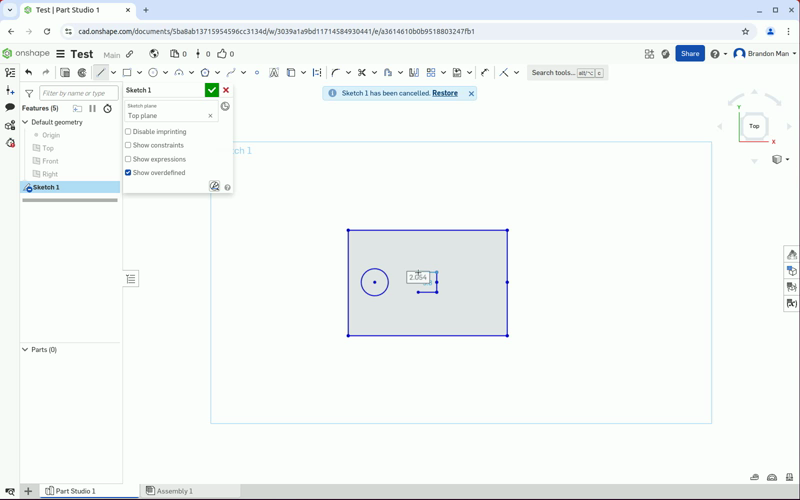
key_up(shift)
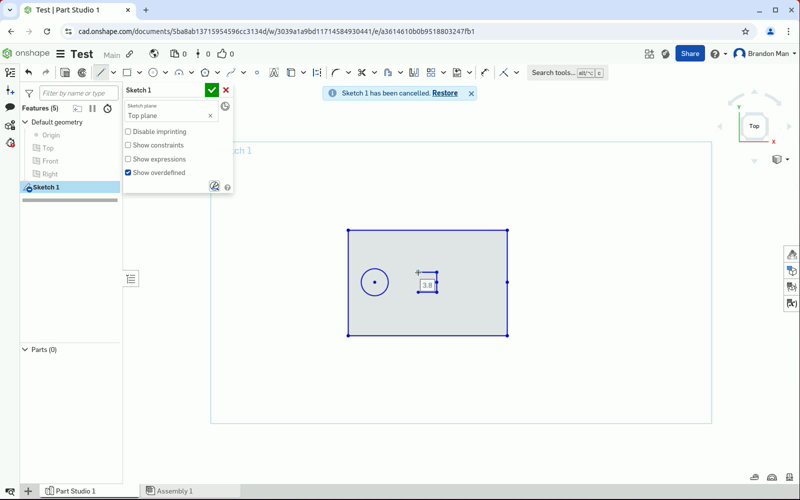
key_down(shift)
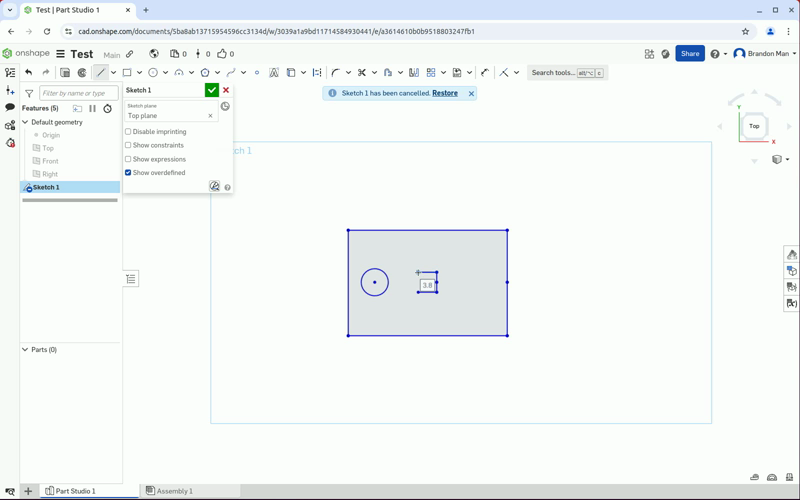
mouse_move(448, 272)
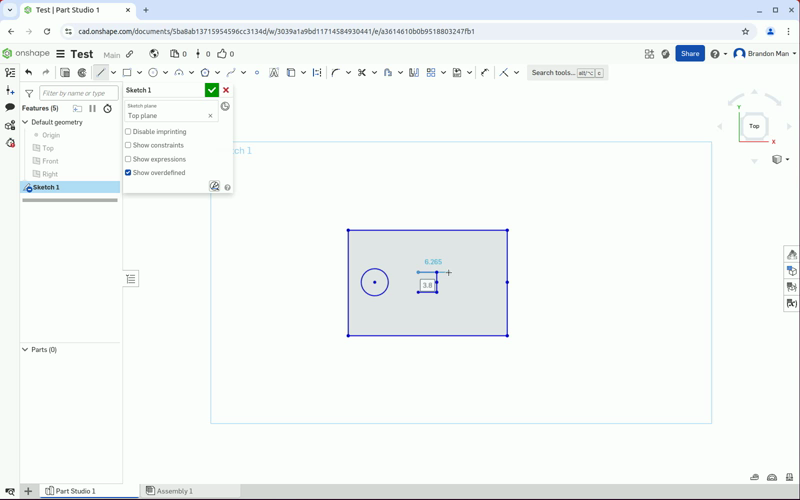
mouse_move(418, 282)
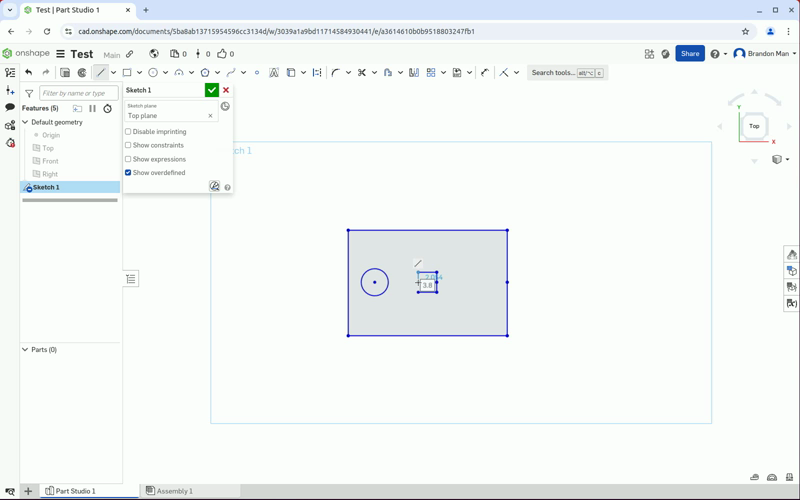
click(418, 282)
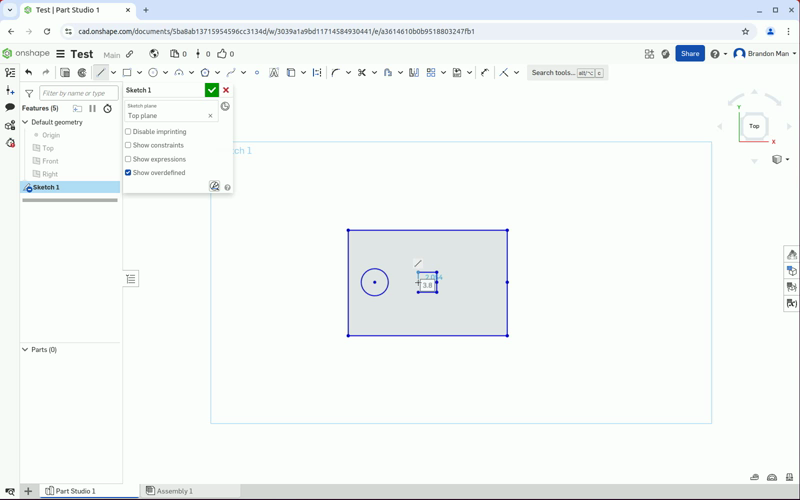
key_up(shift)
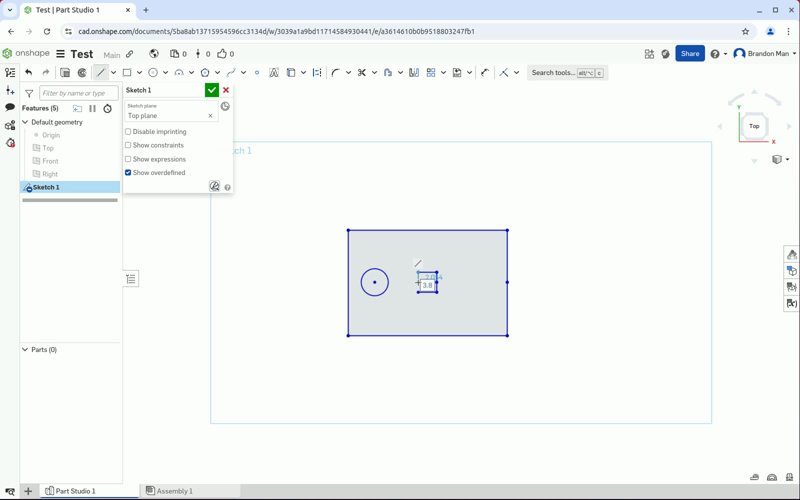
mouse_move(448, 282)
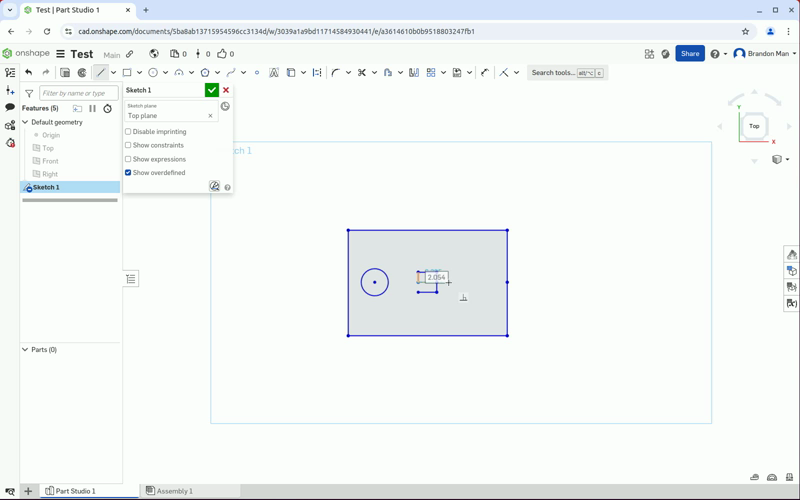
key_down(shift)
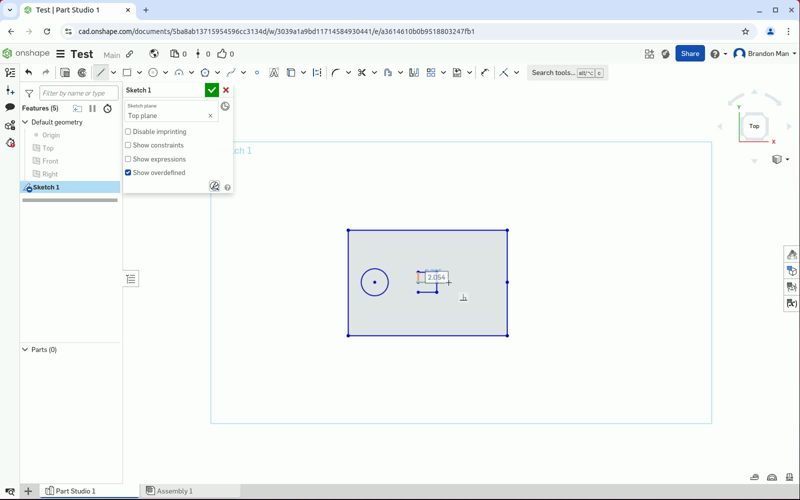
mouse_move(418, 292)
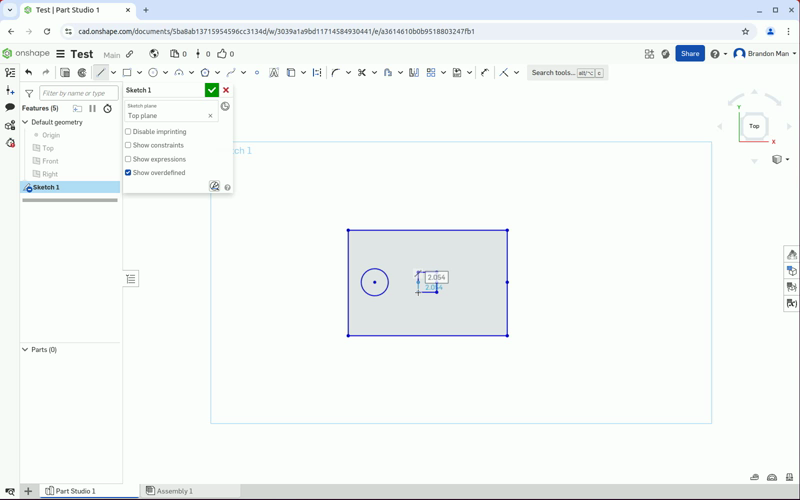
key_up(shift)
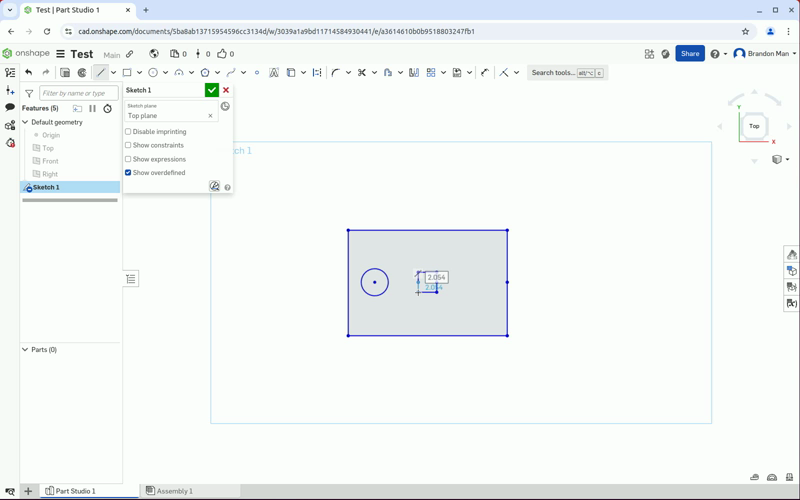
click(418, 292)
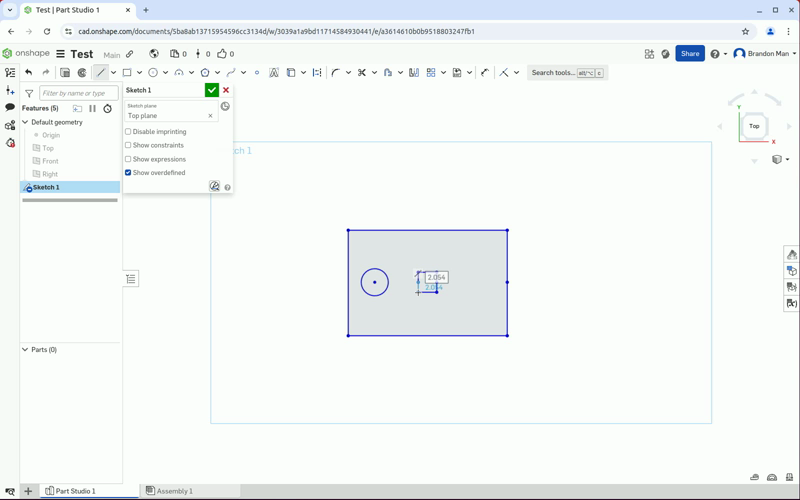
key(esc)
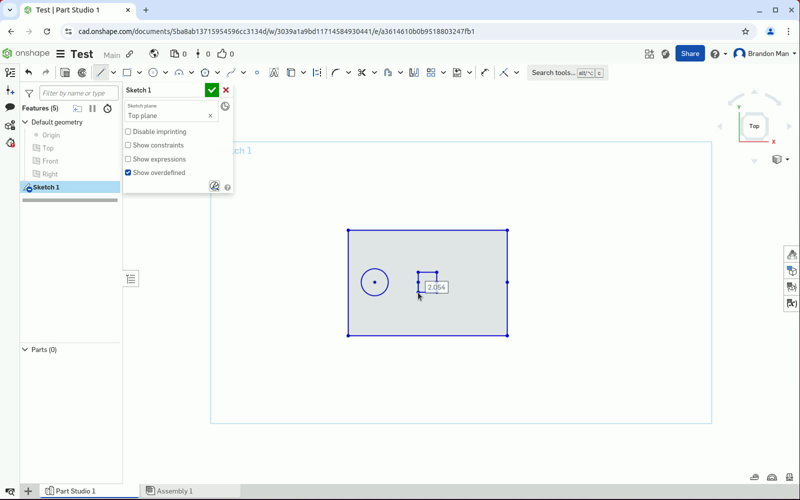
key(l)
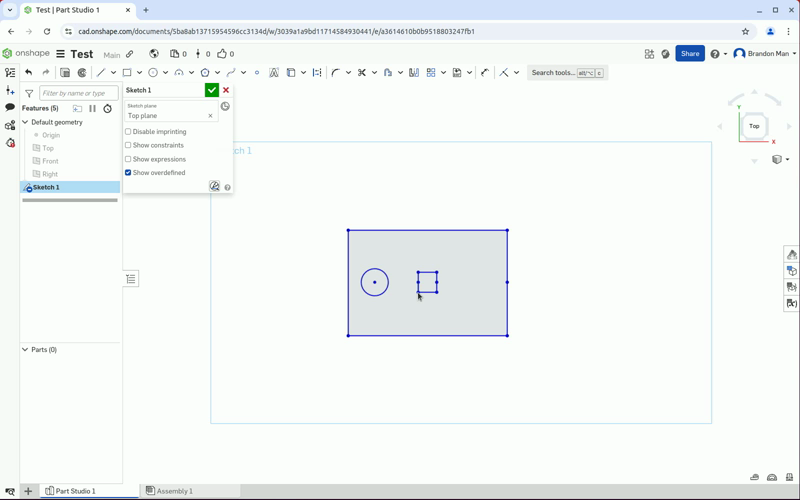
key_down(shift)
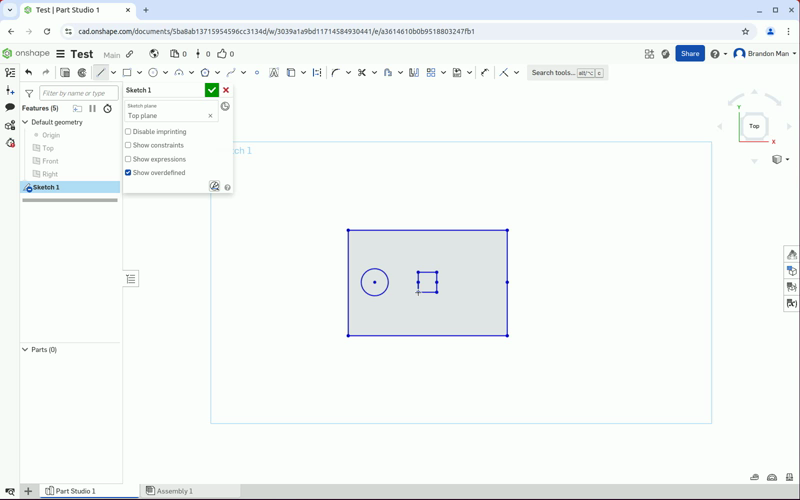
mouse_move(453, 305)
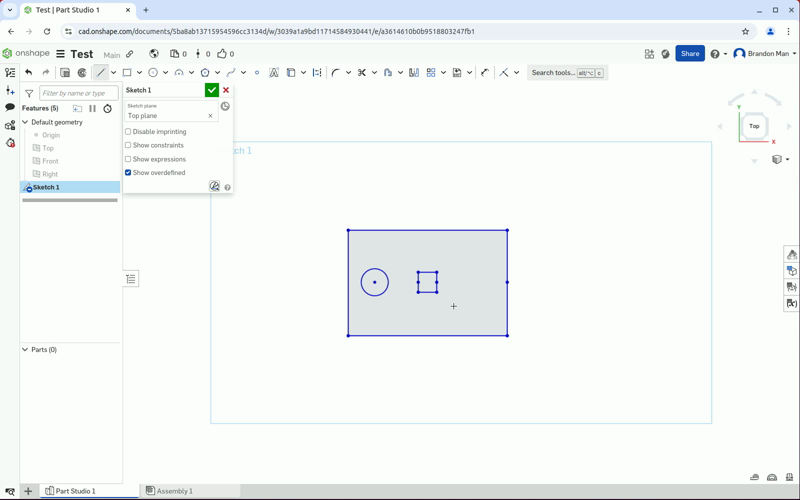
click(453, 305)
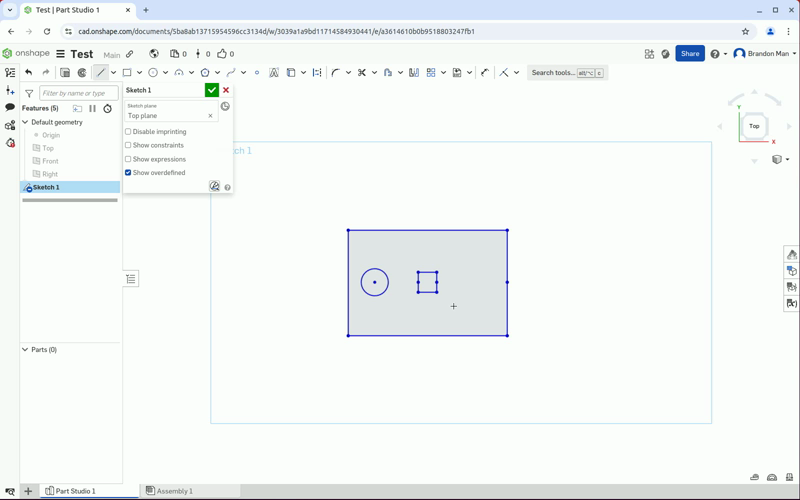
key_up(shift)
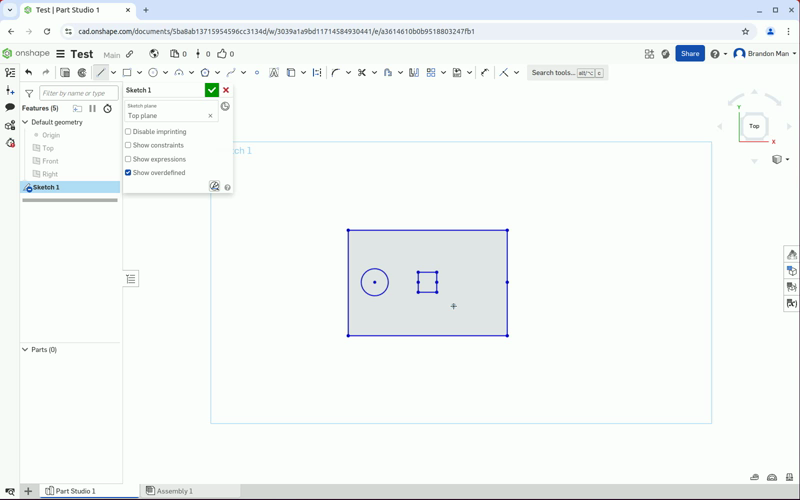
key_down(shift)
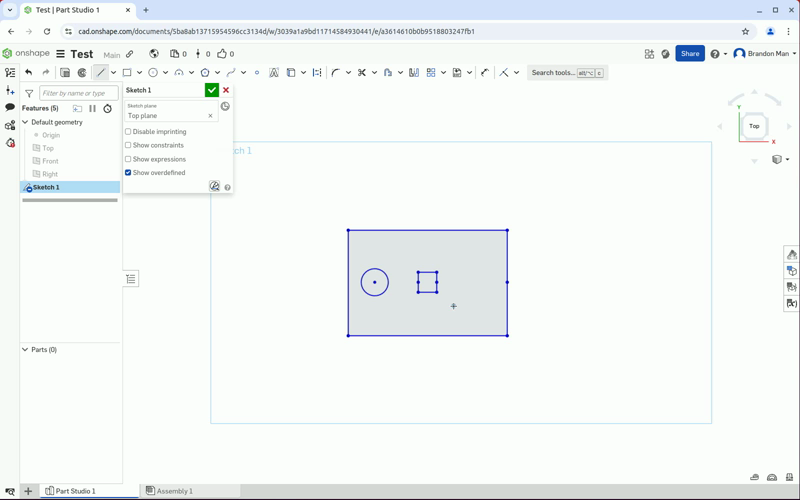
mouse_move(483, 305)
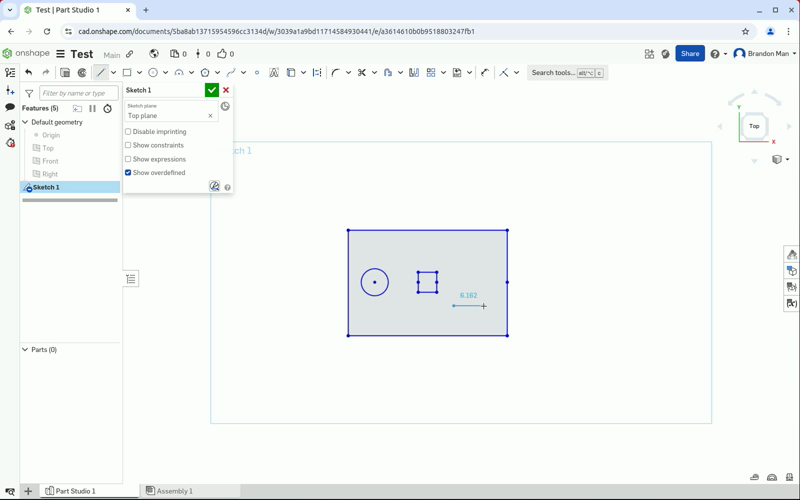
mouse_move(480, 305)
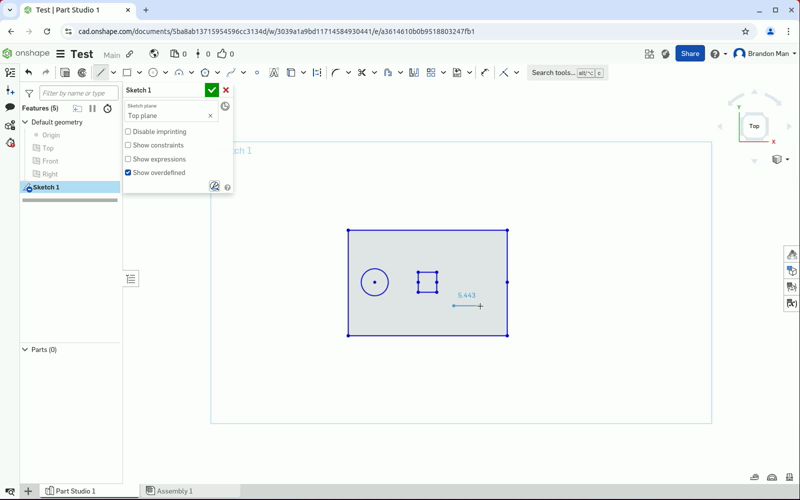
click(480, 305)
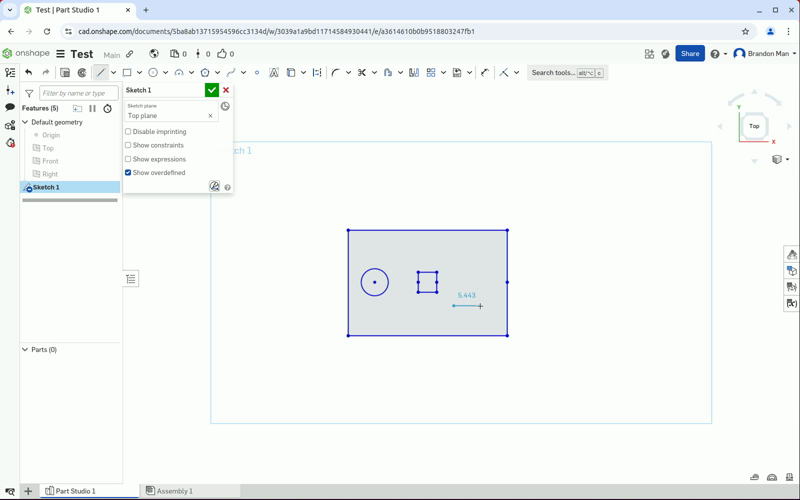
key_up(shift)
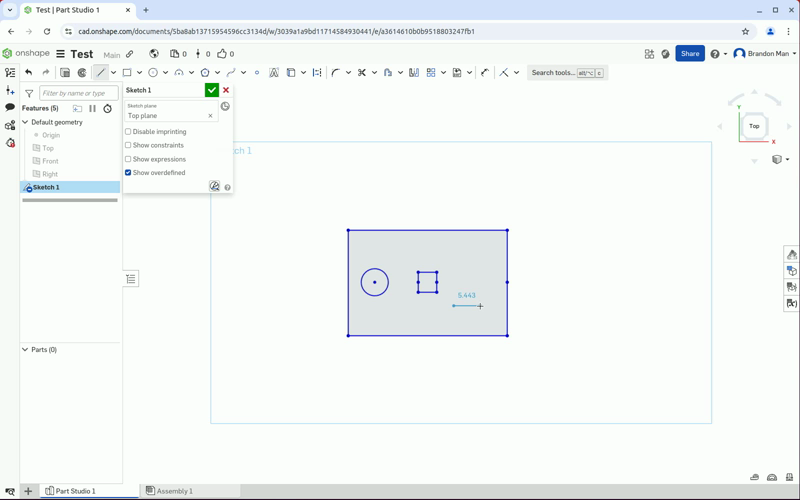
key_down(shift)
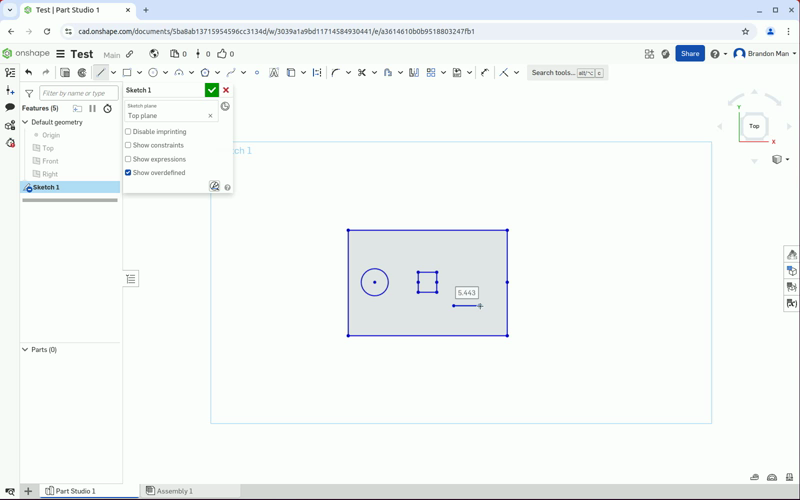
mouse_move(510, 305)
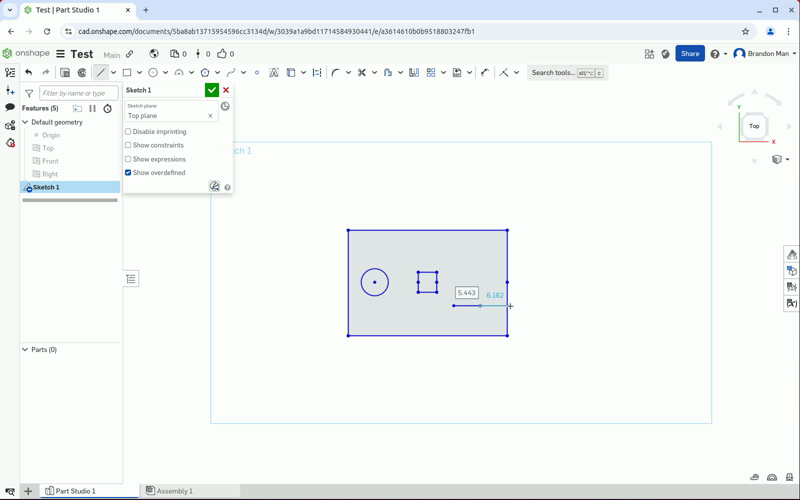
mouse_move(467, 282)
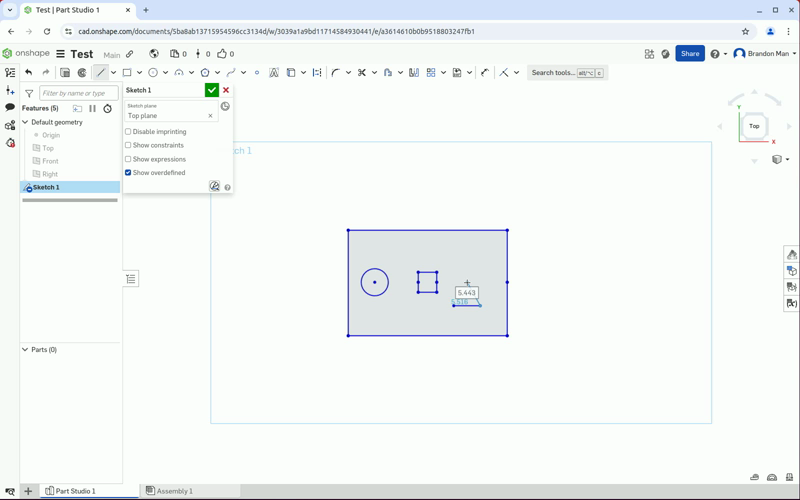
click(467, 282)
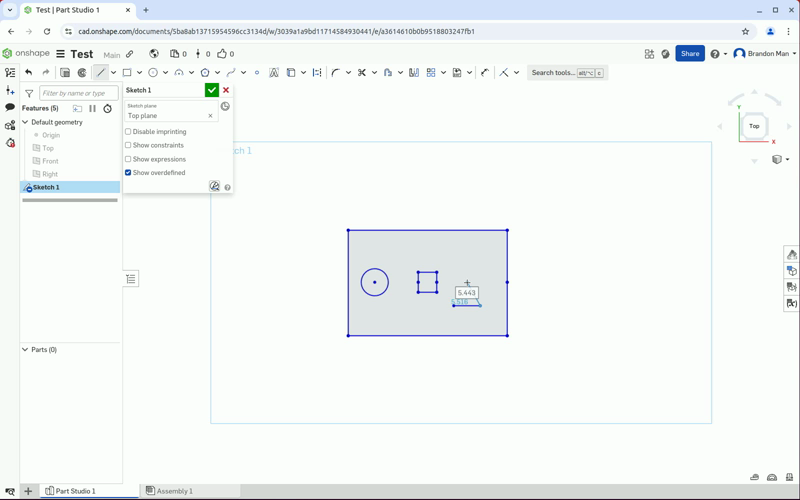
key_up(shift)
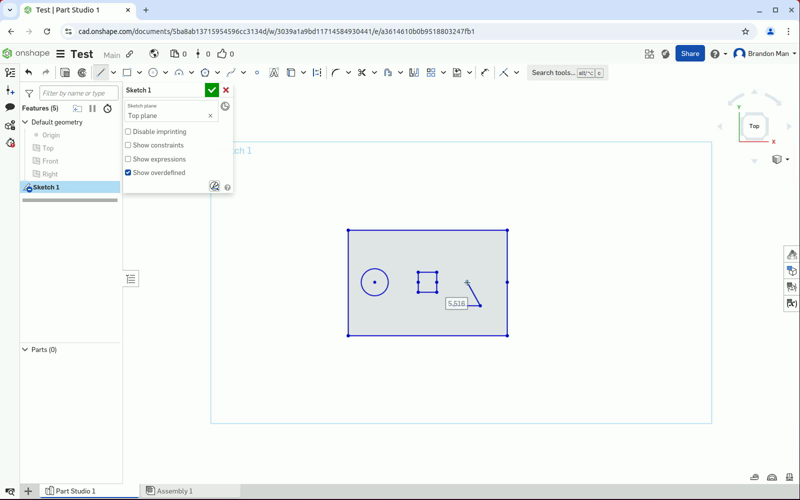
mouse_move(497, 282)
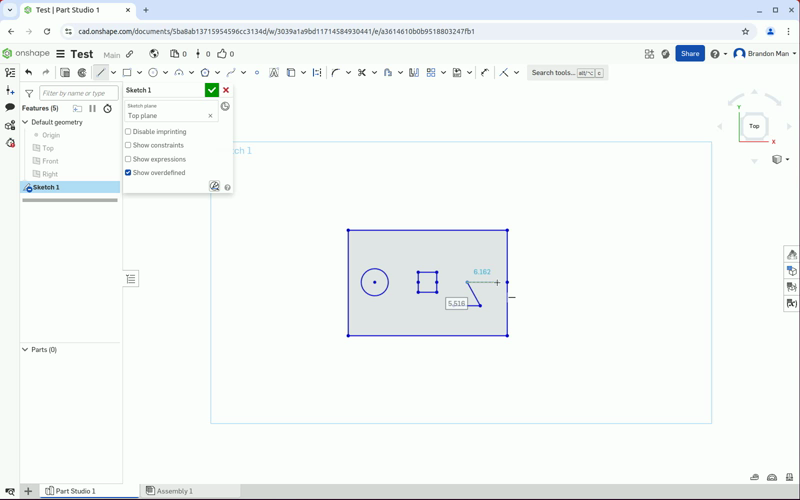
key_down(shift)
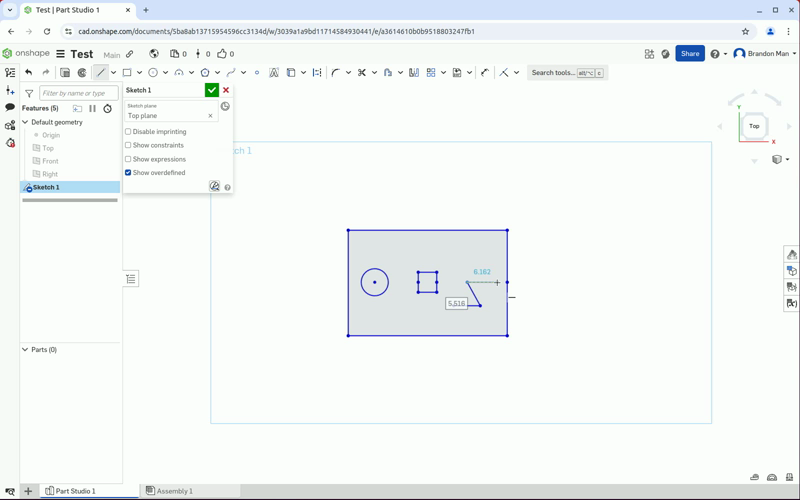
mouse_move(453, 305)
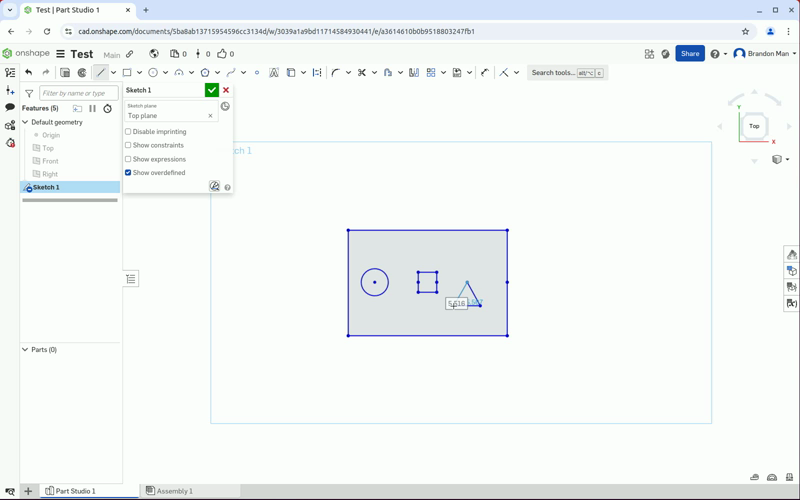
key_up(shift)
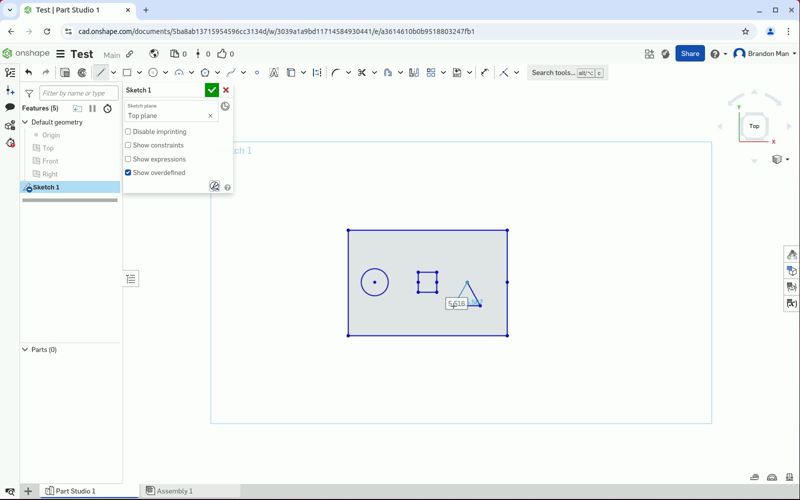
click(453, 305)
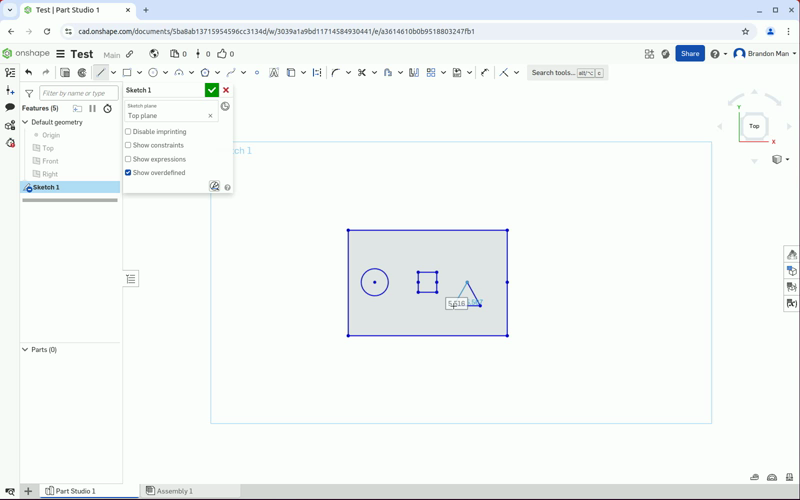
key(esc)
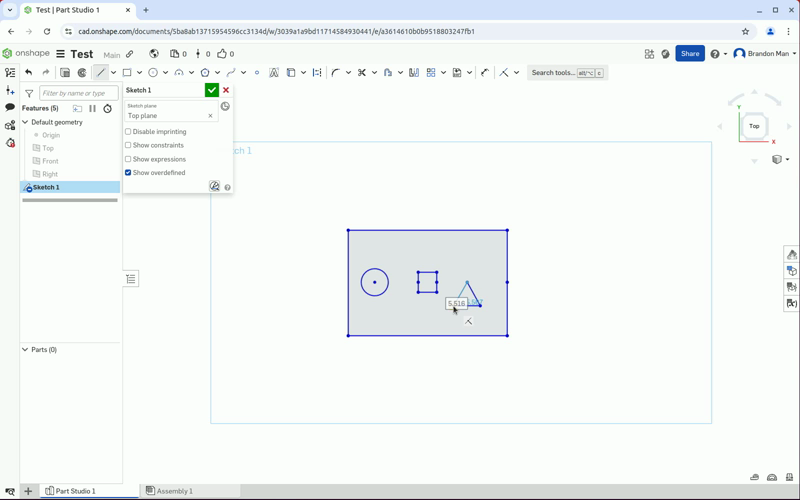
mouse_move(359, 242)
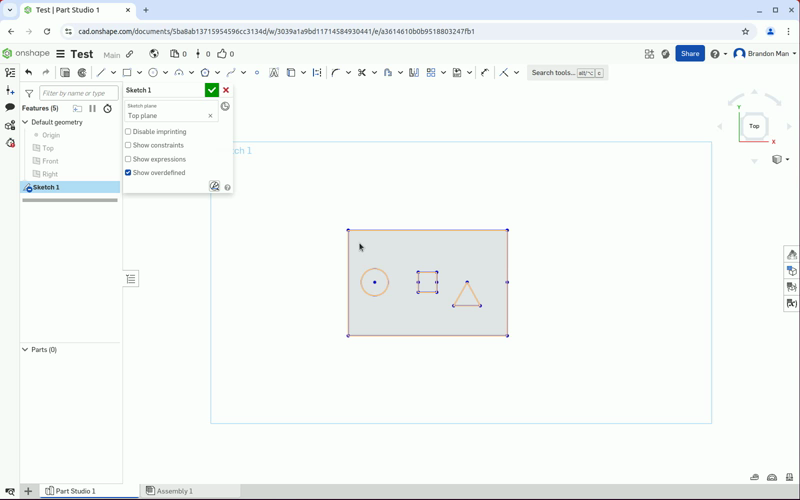
click(359, 242)
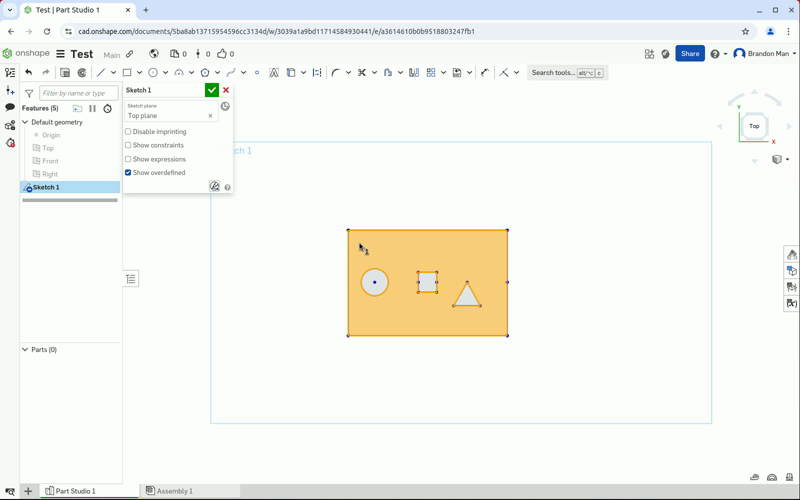
mouse_move(73, 352)
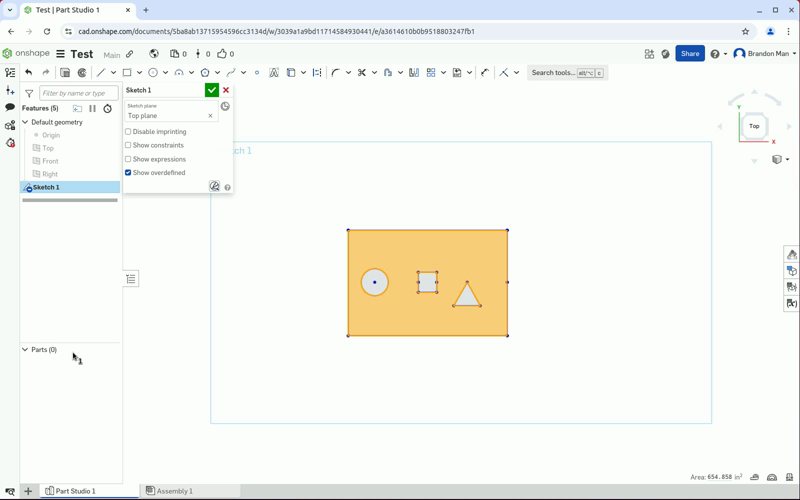
key(shift+y)
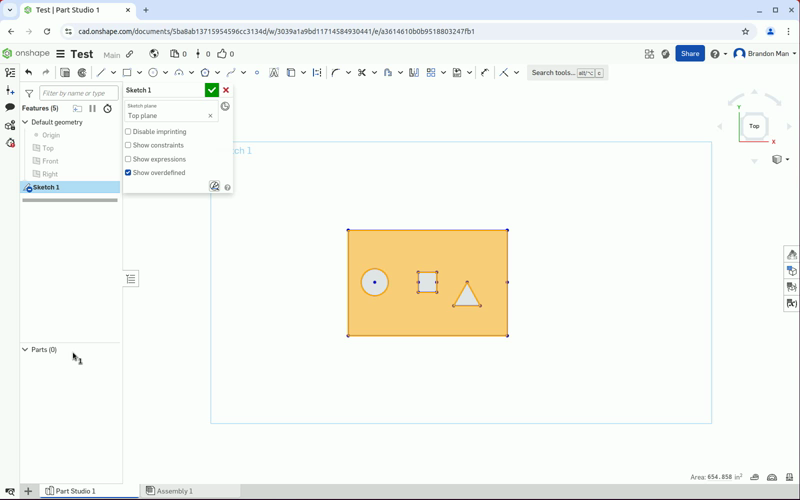
key(shift+e)
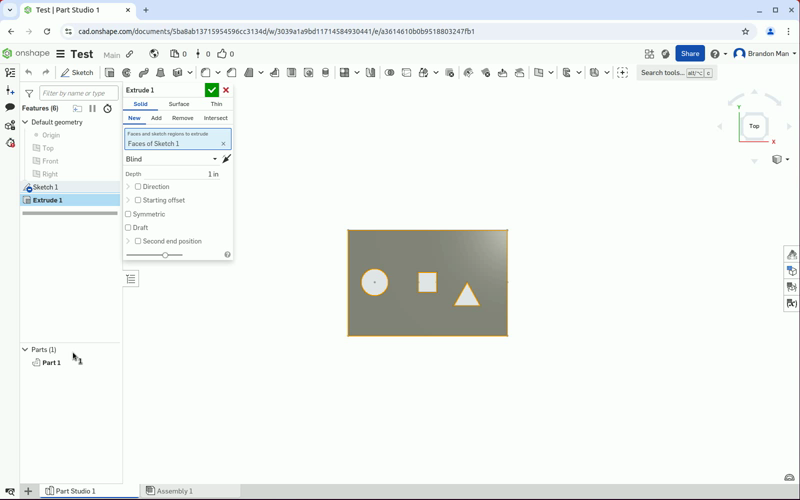
mouse_move(143, 106)
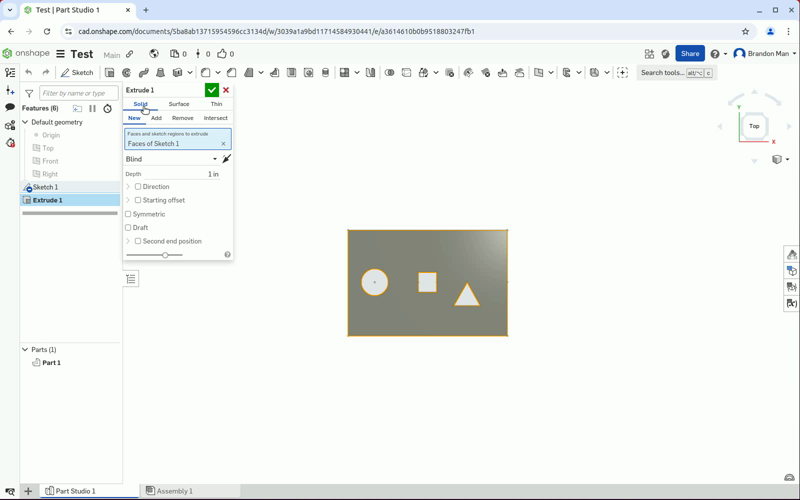
click(143, 106)
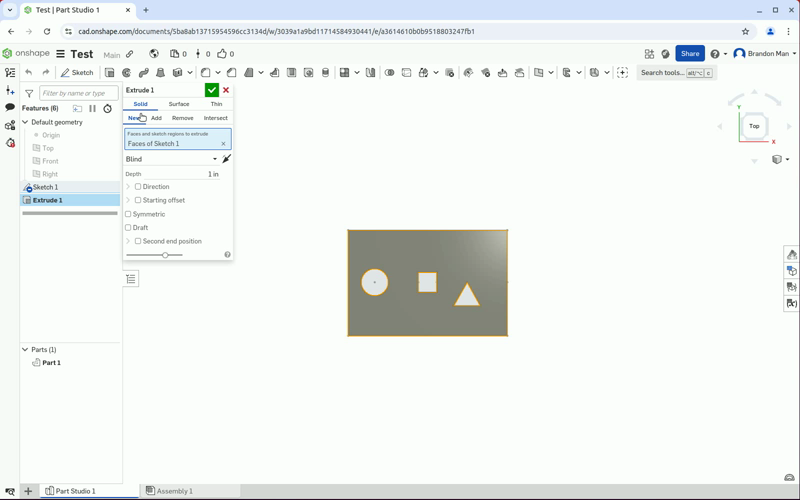
mouse_move(137, 120)
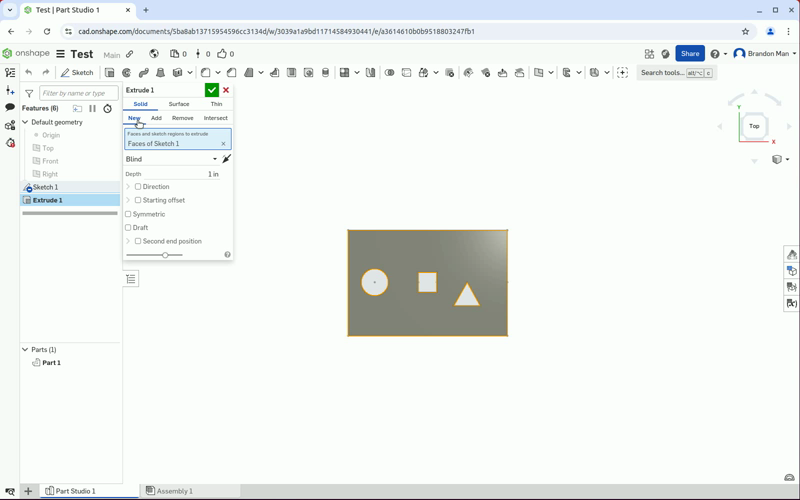
click(137, 120)
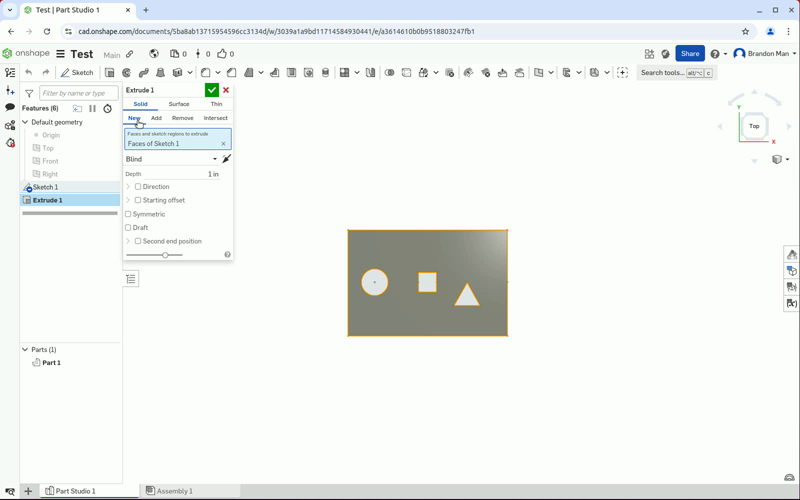
key(tab, 4)
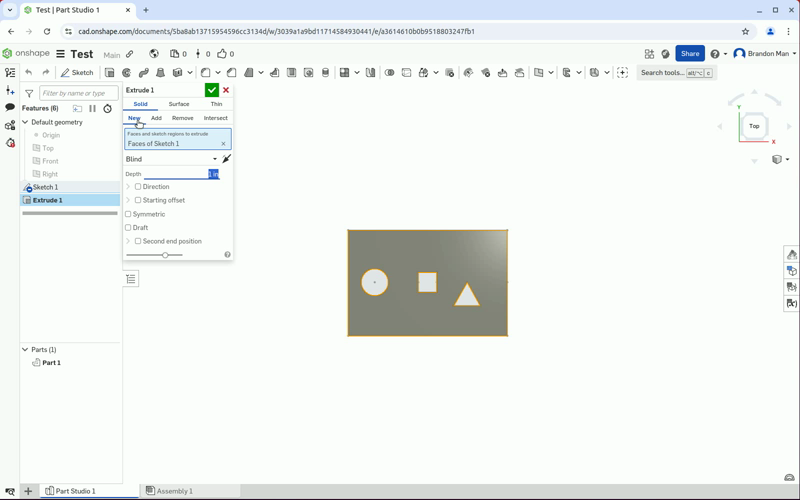
text(4.333)
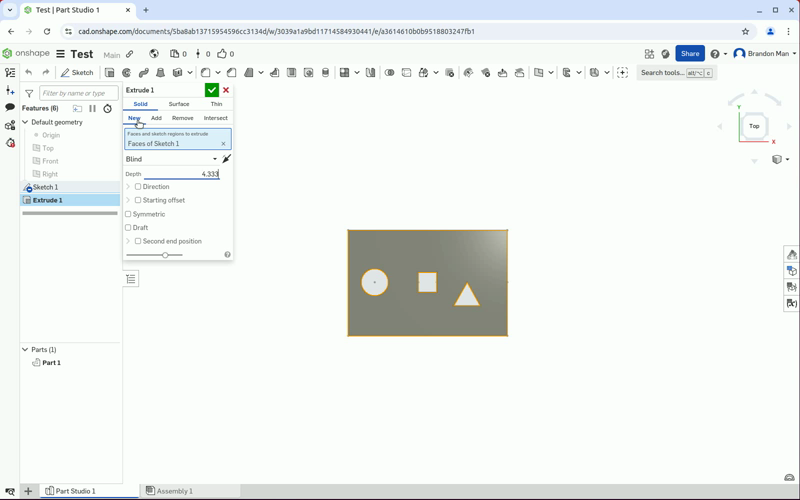
key(enter)
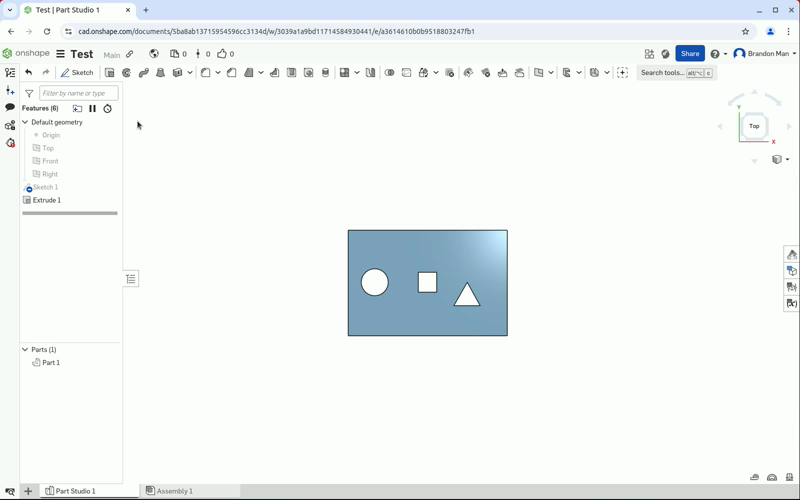
key(shift+h)
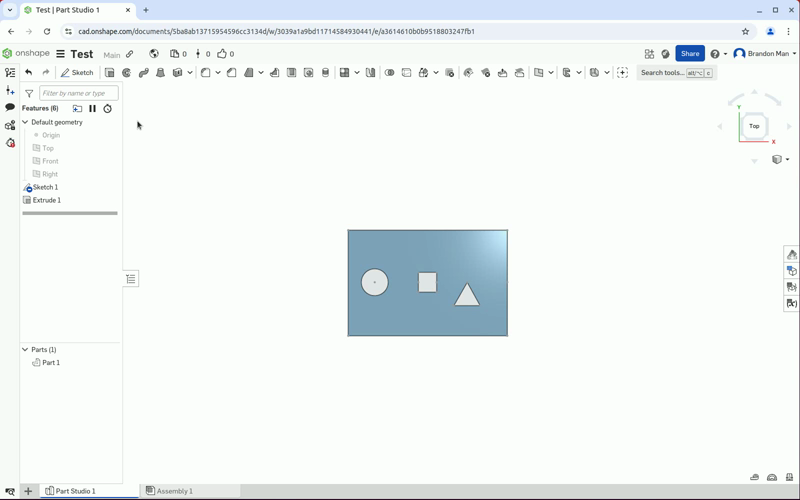
key(shift+h)
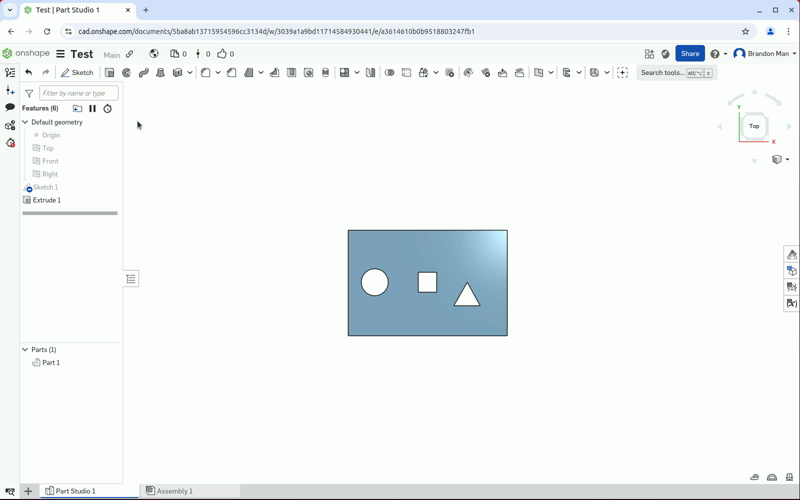
mouse_move(73, 189)
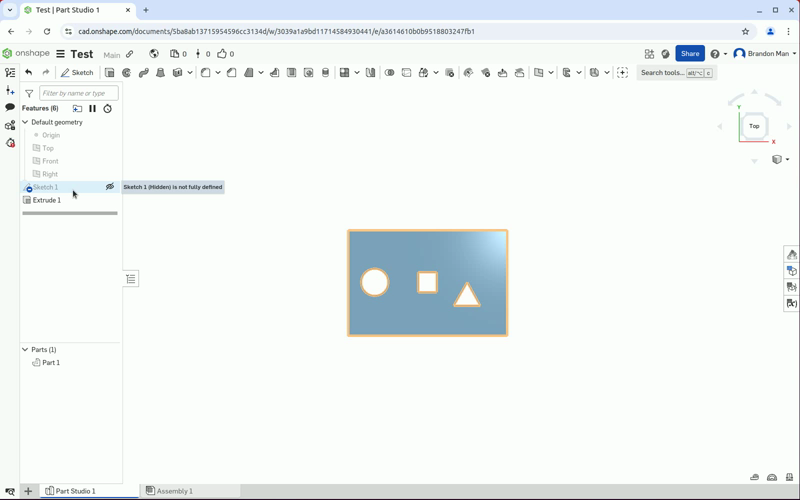
click(73, 189)
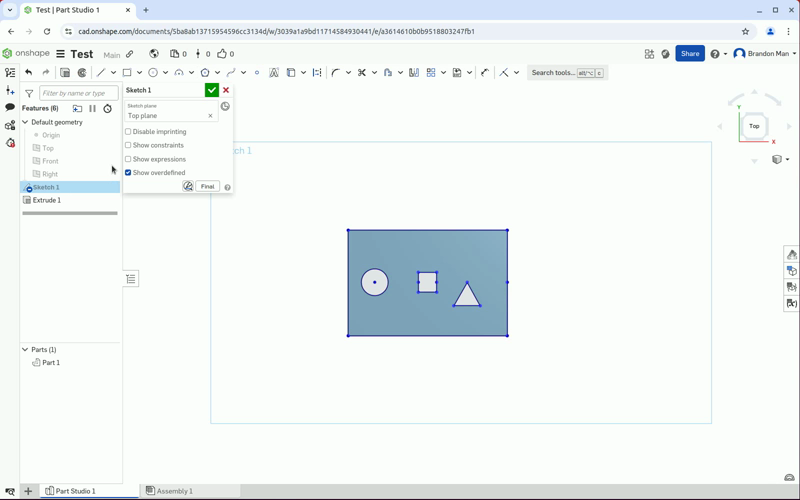
mouse_move(229, 92)
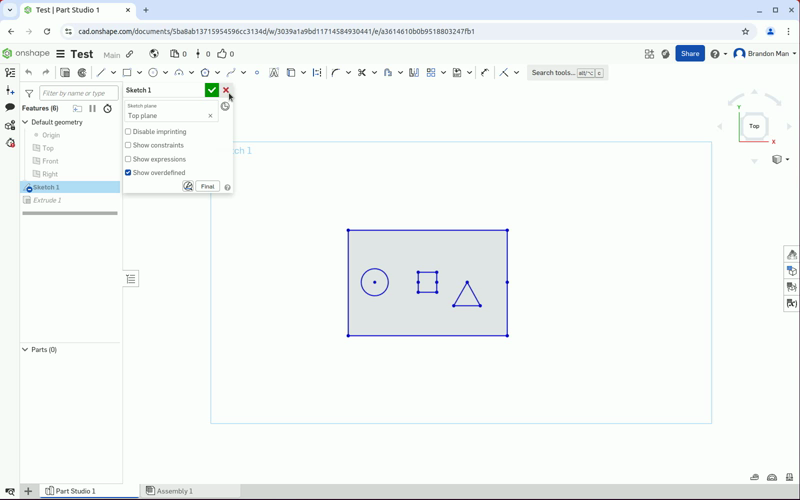
click(229, 92)
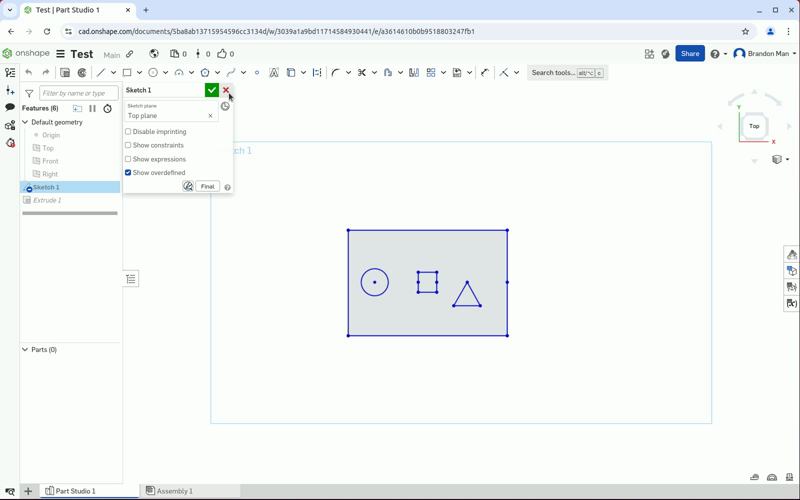
key(shift+s)
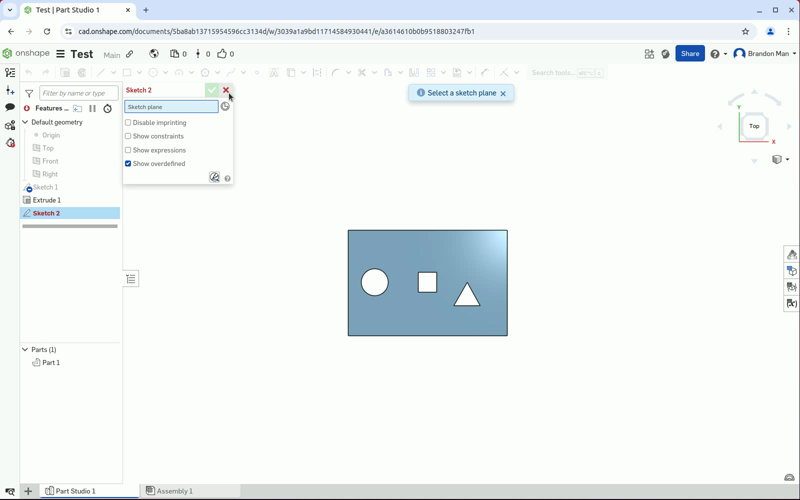
mouse_move(73, 150)
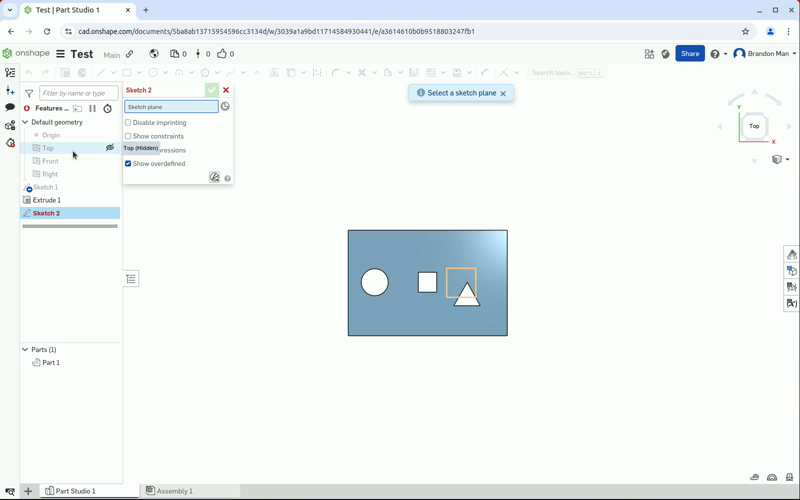
click(73, 150)
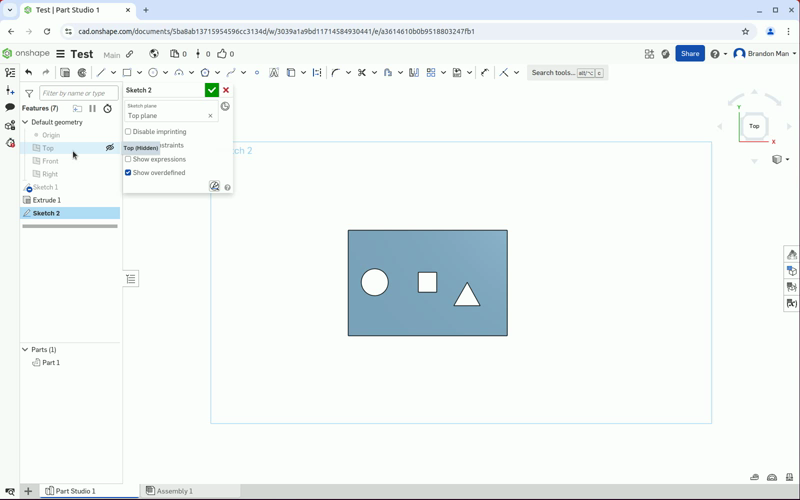
mouse_move(73, 352)
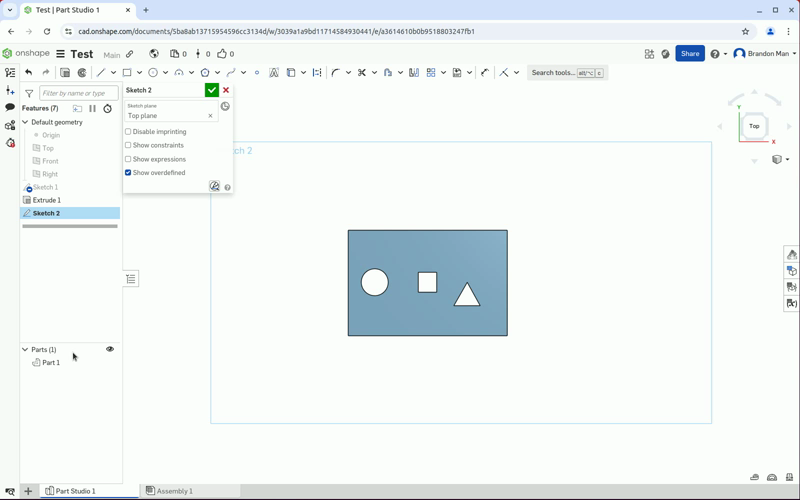
key(y)
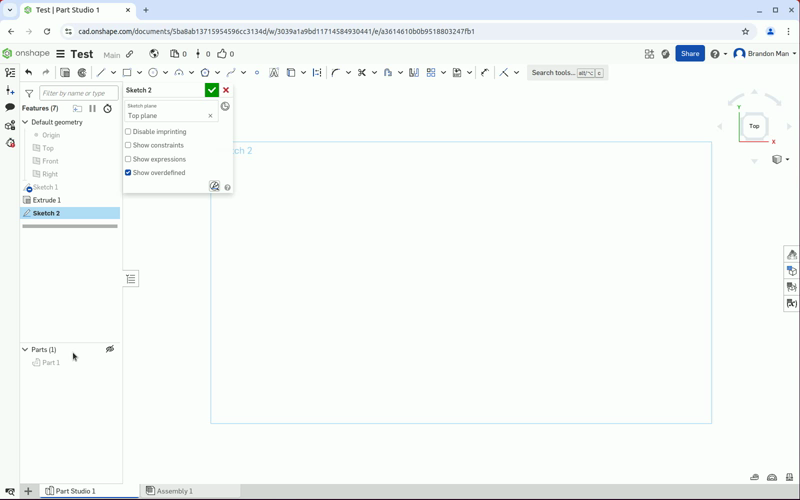
key(l)
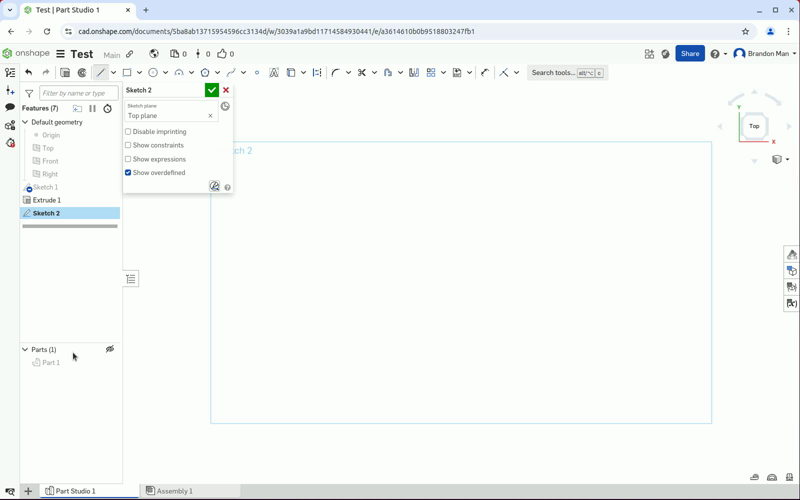
key_down(shift)
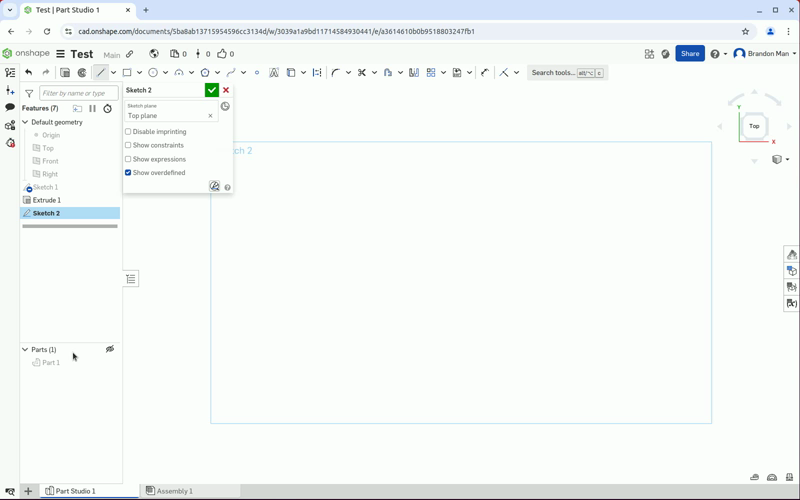
mouse_move(417, 282)
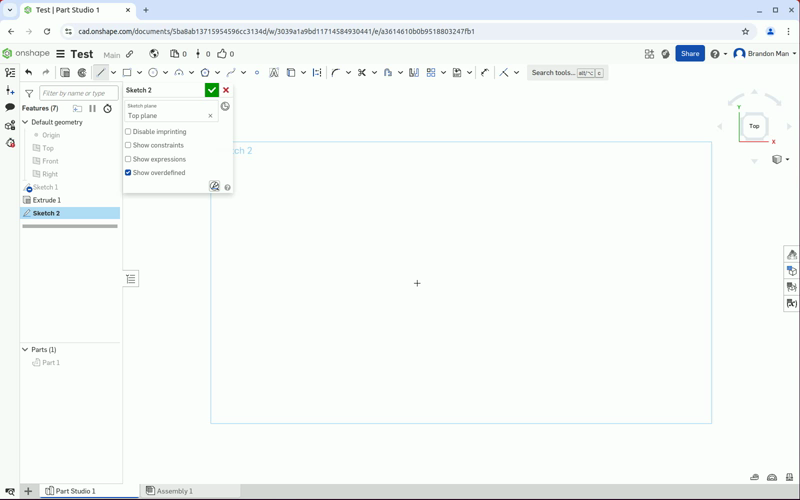
click(417, 282)
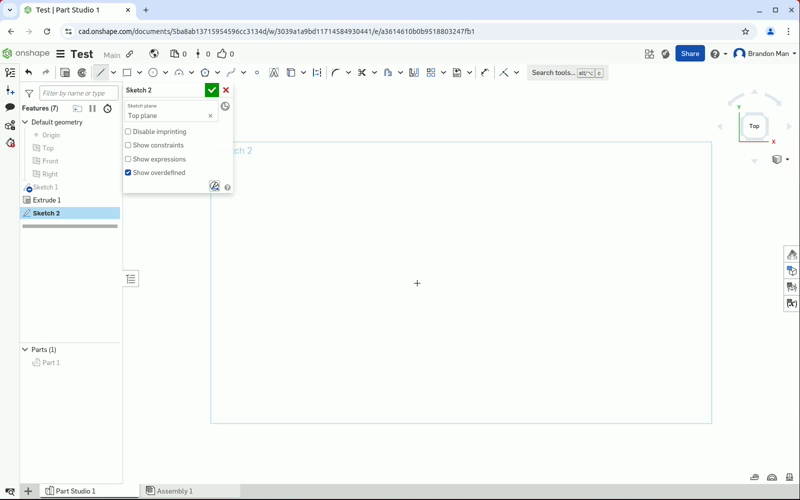
key_up(shift)
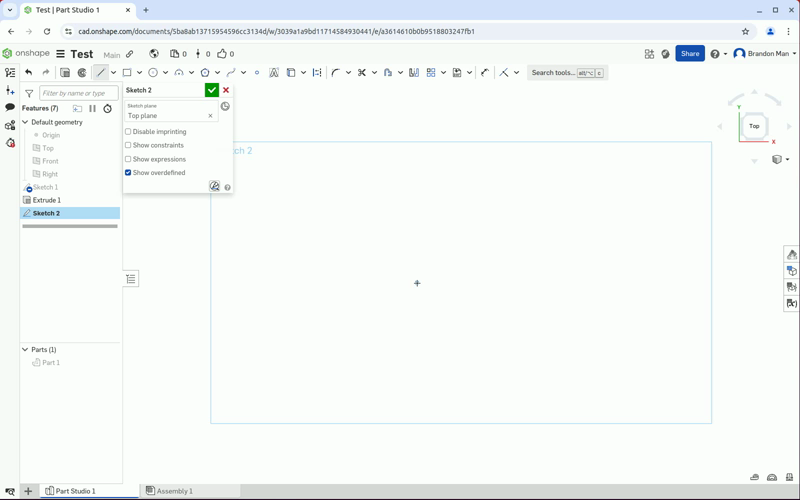
key_down(shift)
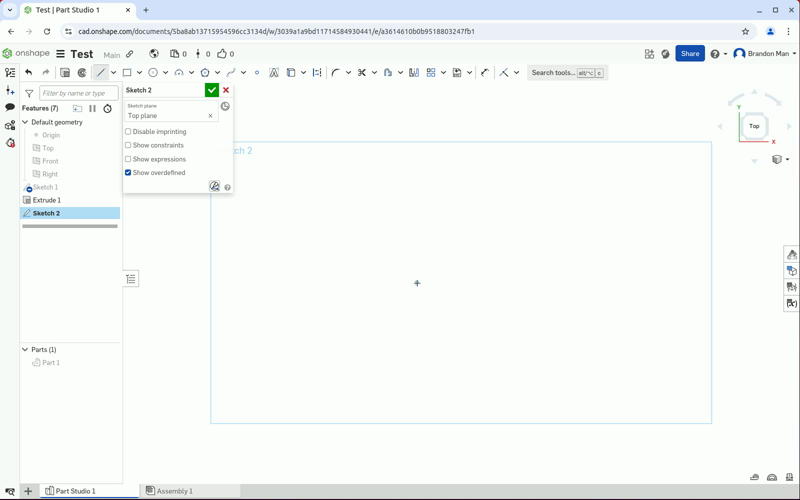
mouse_move(447, 282)
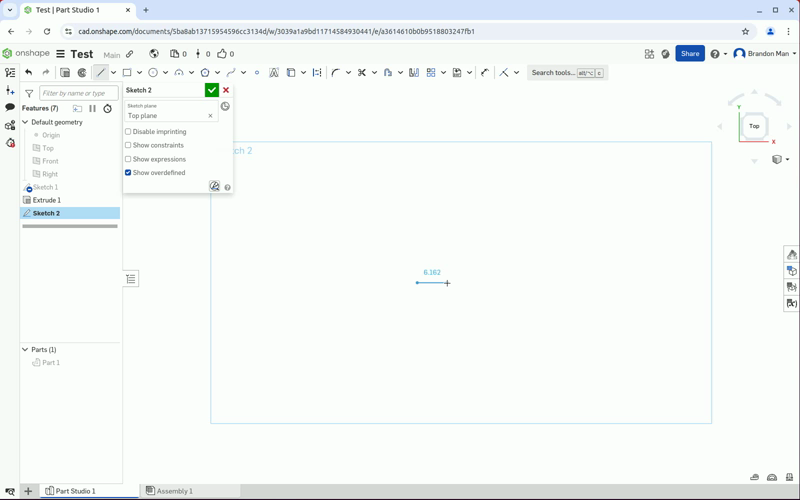
mouse_move(428, 282)
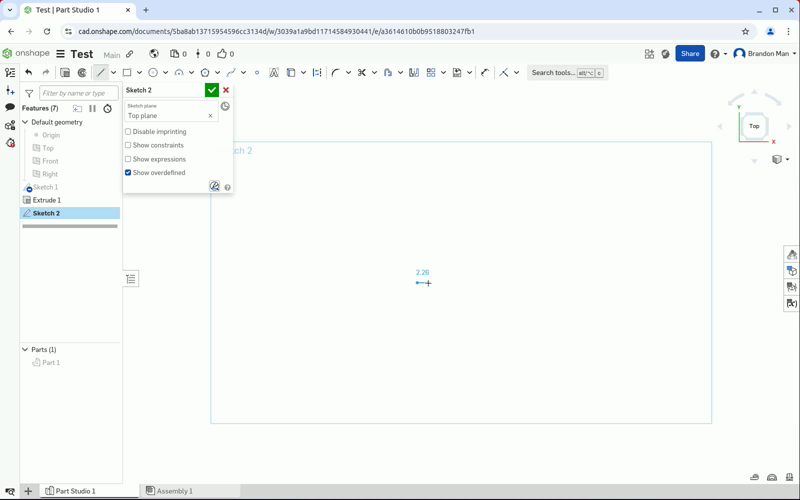
click(428, 282)
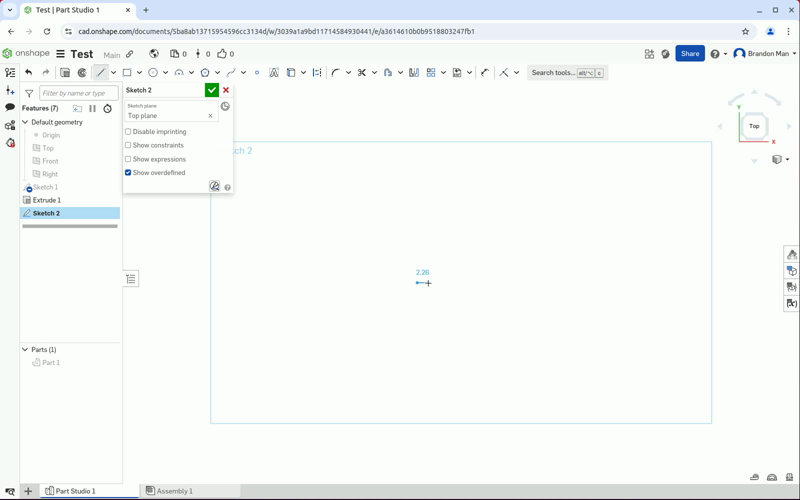
key_up(shift)
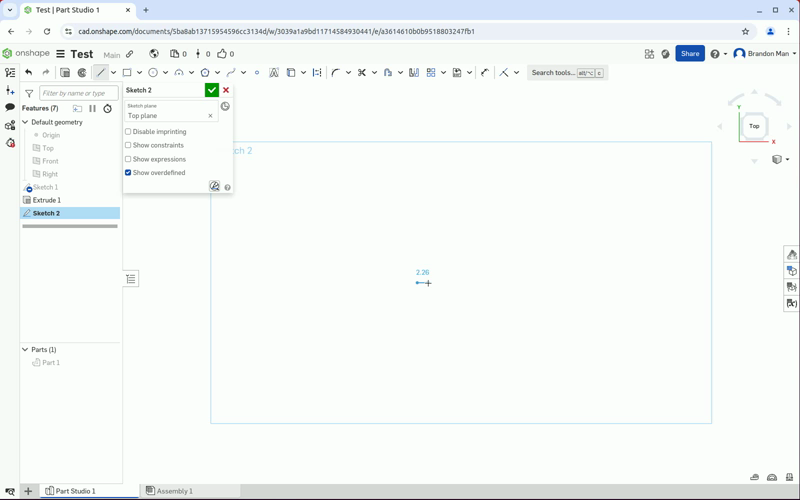
key_down(shift)
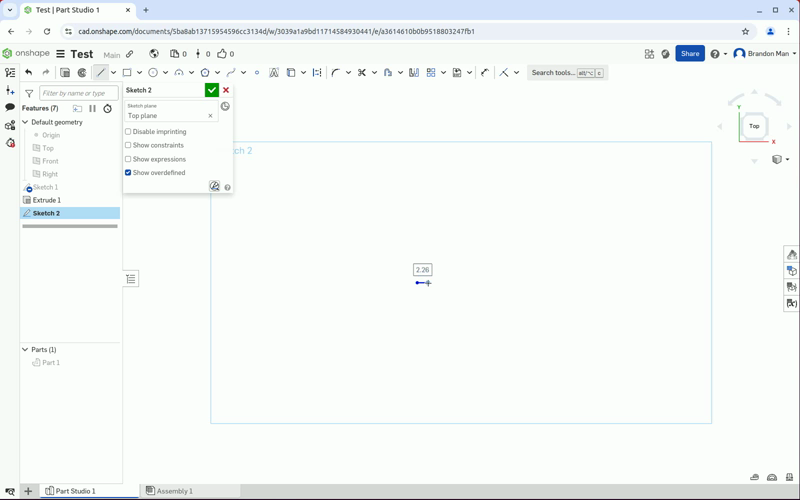
mouse_move(458, 282)
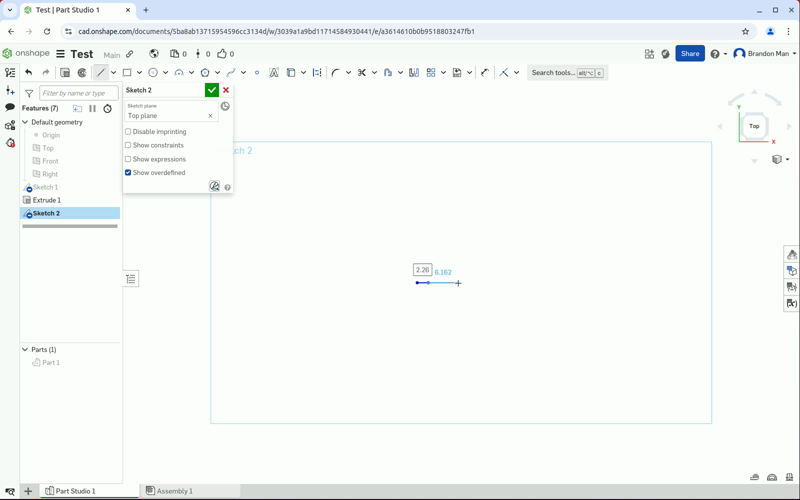
mouse_move(438, 282)
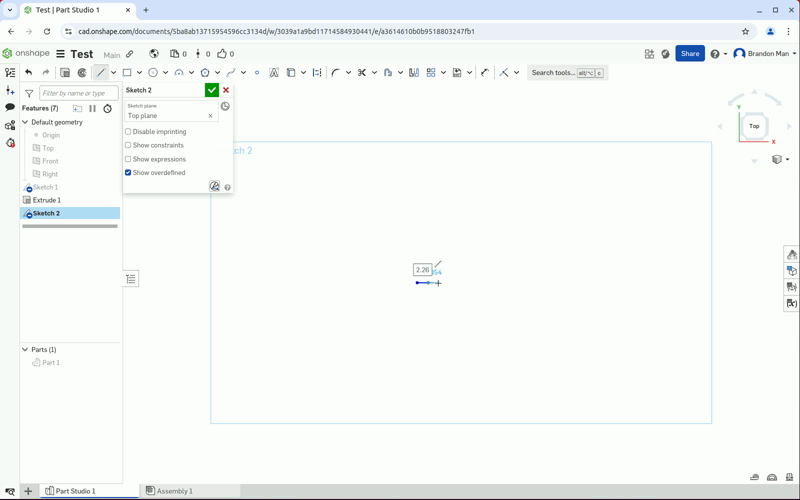
click(438, 282)
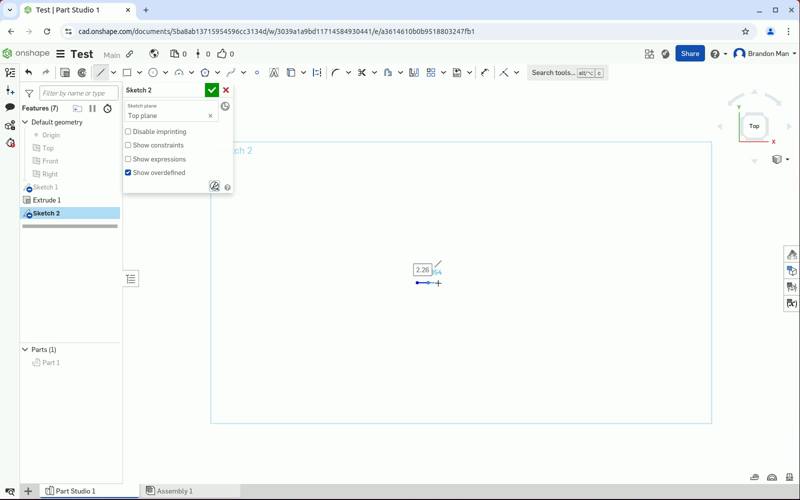
key_up(shift)
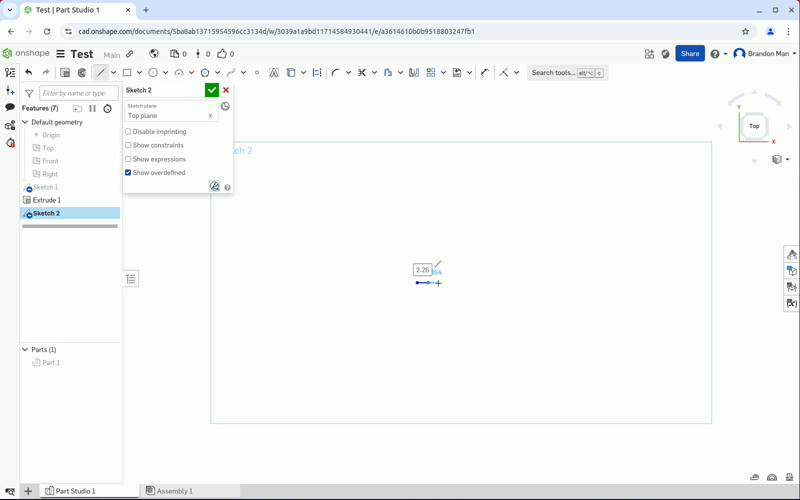
key_down(shift)
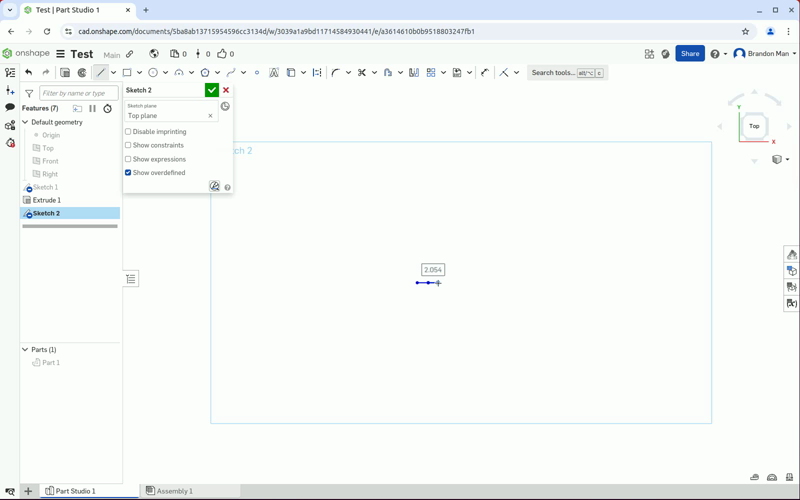
mouse_move(468, 282)
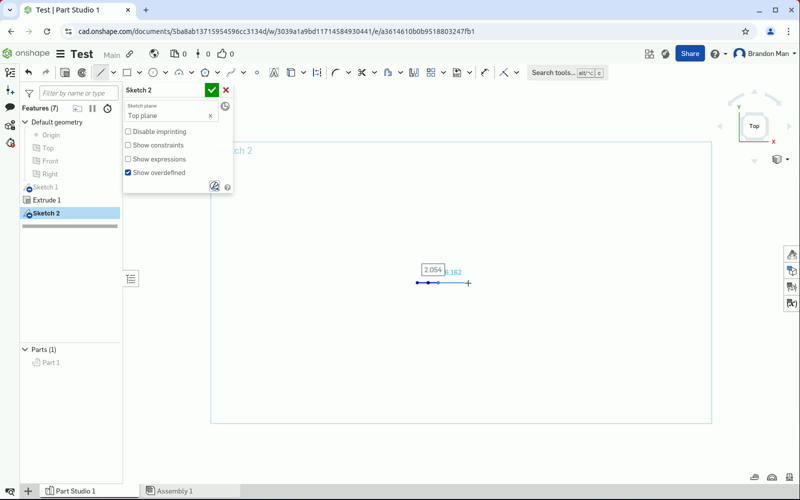
mouse_move(438, 272)
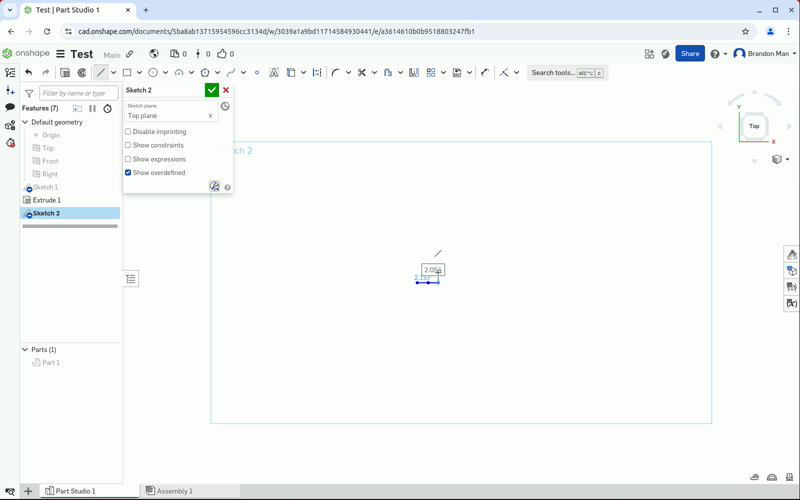
click(438, 272)
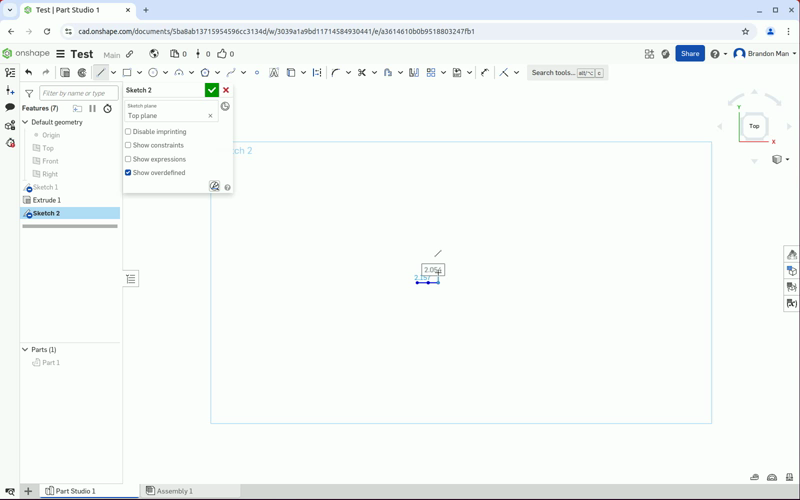
key_up(shift)
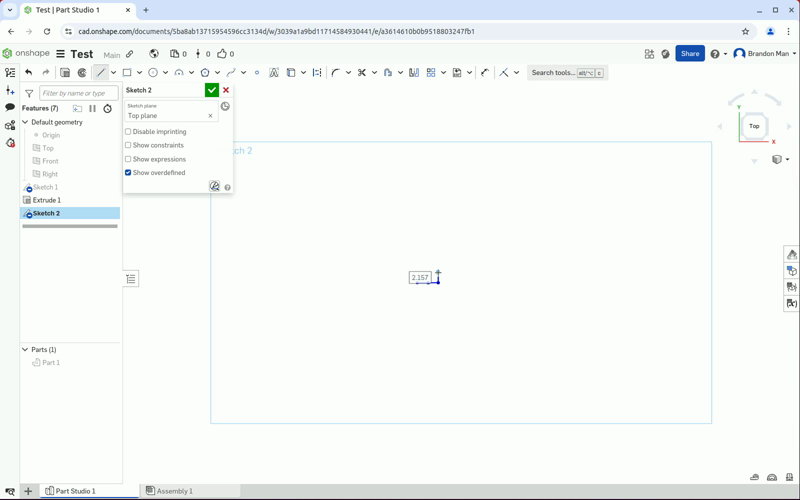
key_down(shift)
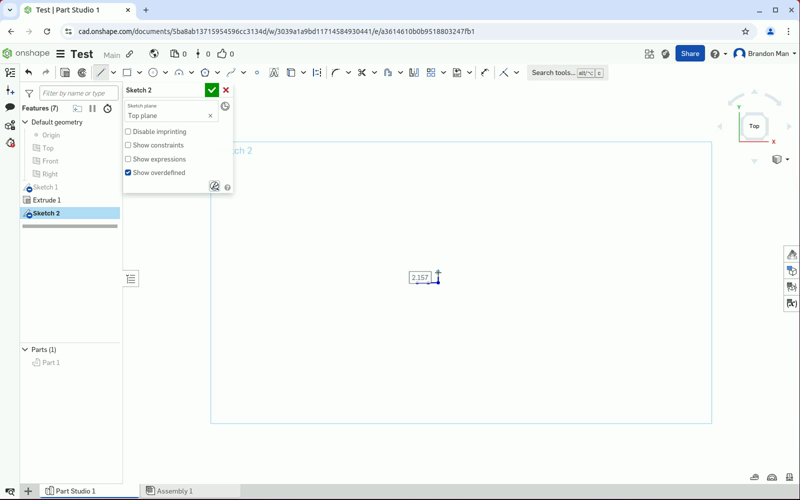
mouse_move(468, 272)
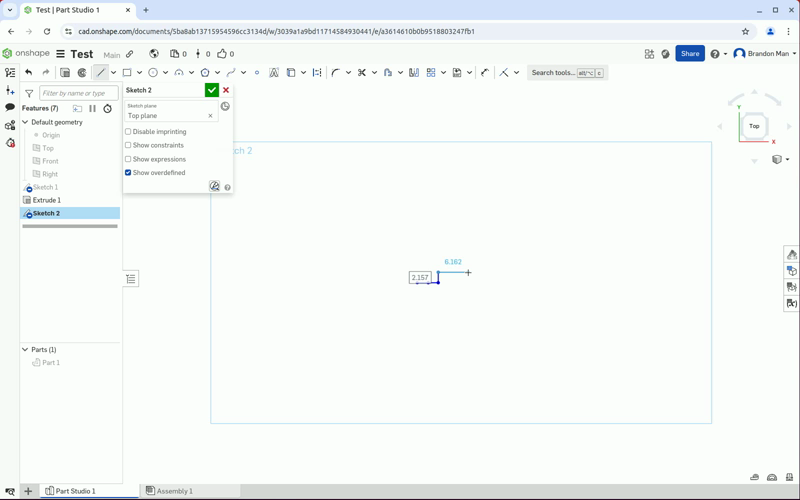
mouse_move(417, 272)
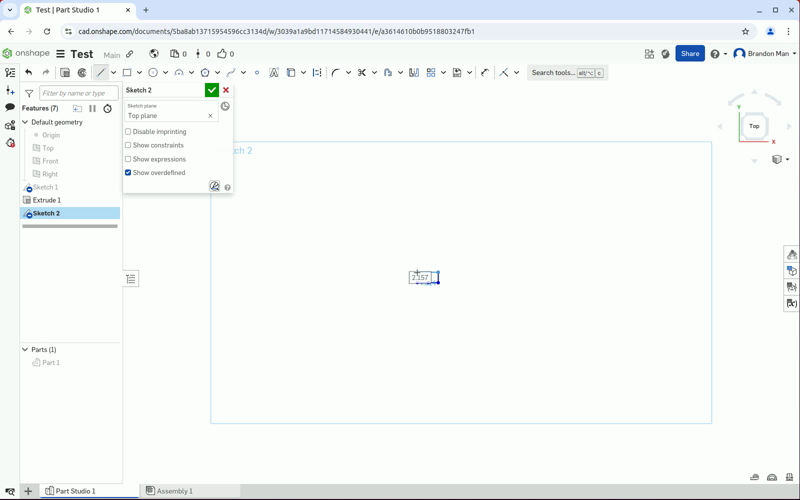
click(417, 272)
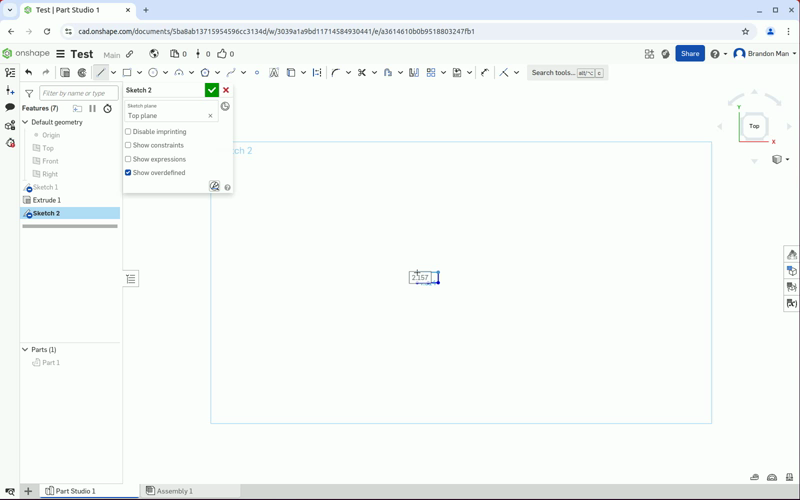
key_up(shift)
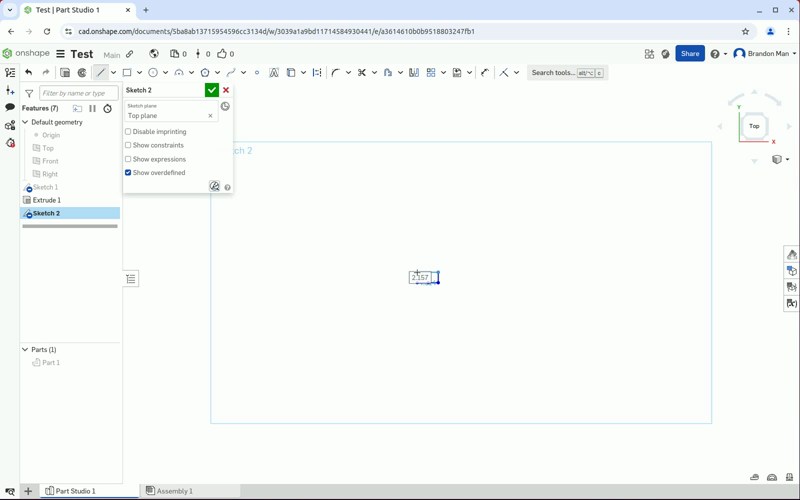
mouse_move(447, 272)
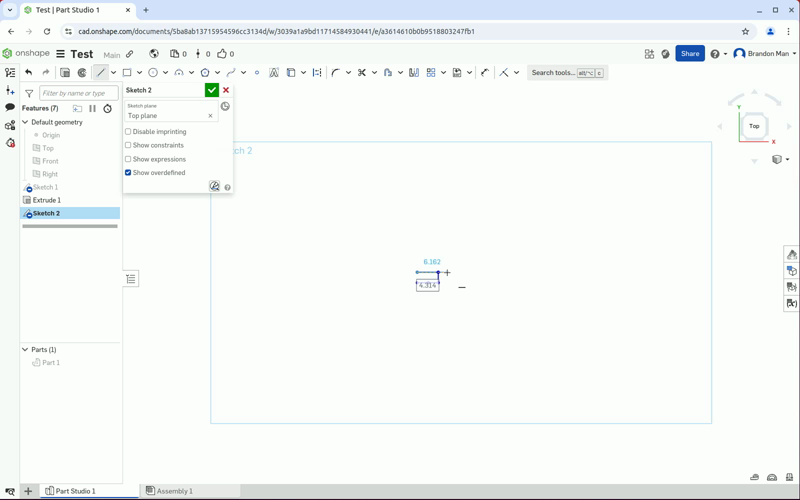
key_down(shift)
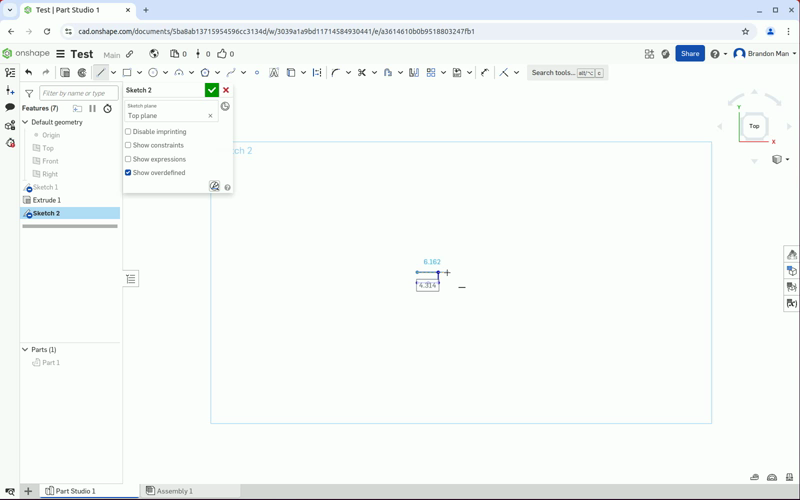
mouse_move(417, 282)
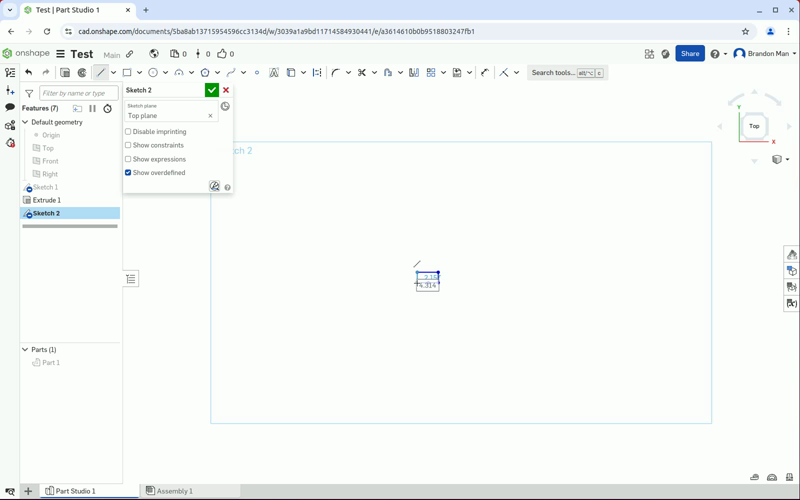
key_up(shift)
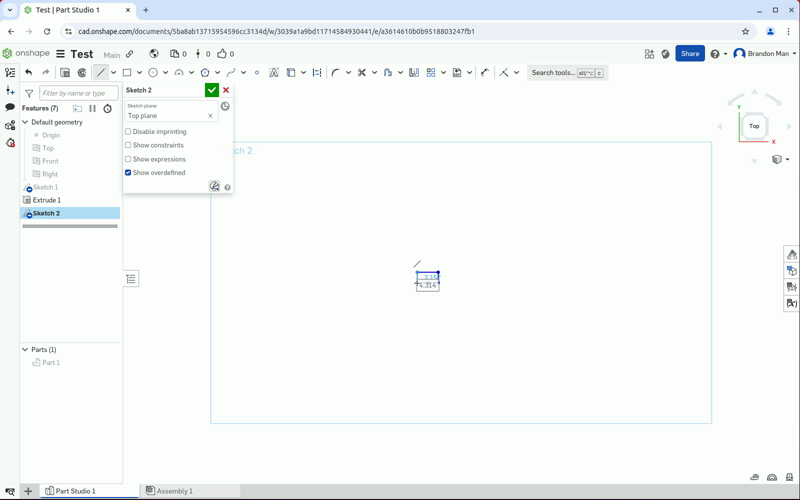
click(417, 282)
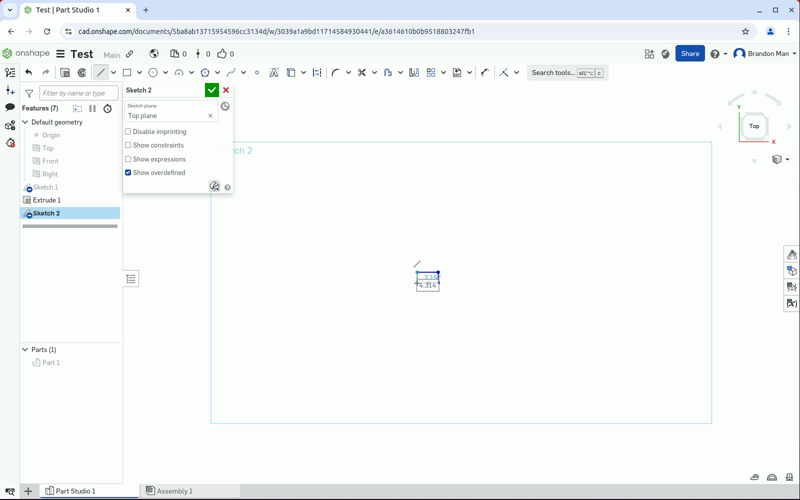
key(esc)
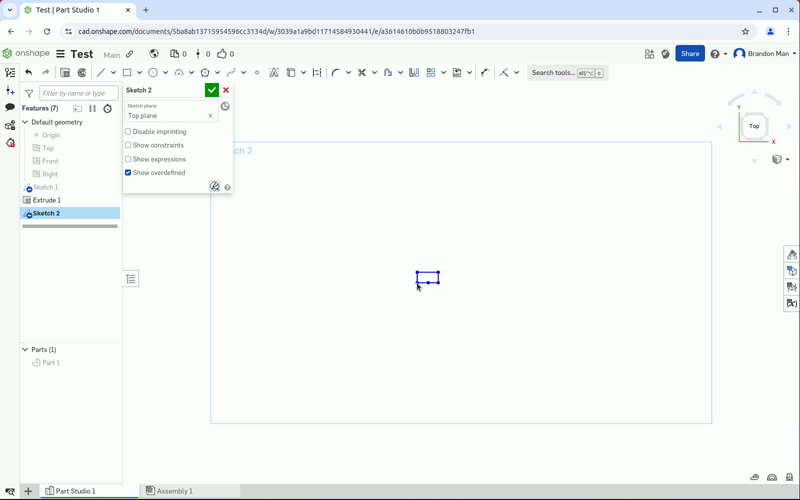
mouse_move(434, 281)
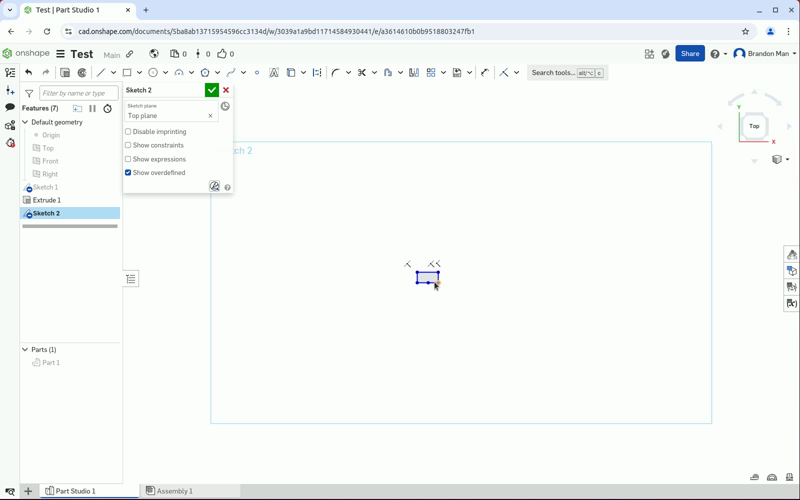
scroll(6)
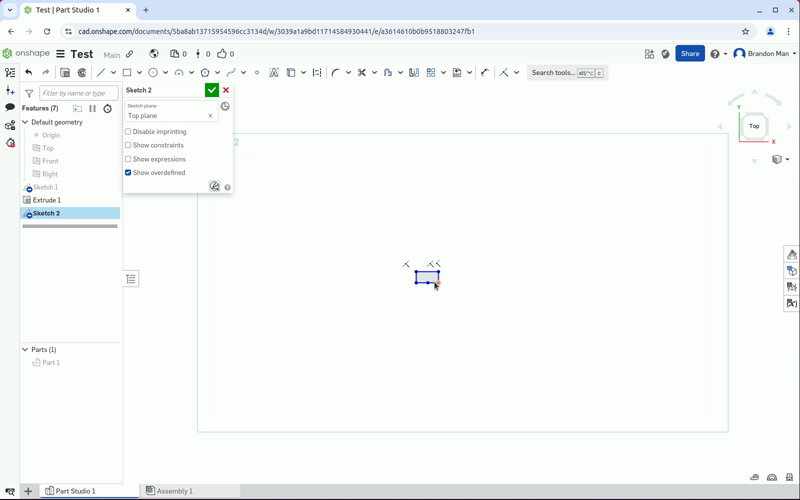
scroll(6)
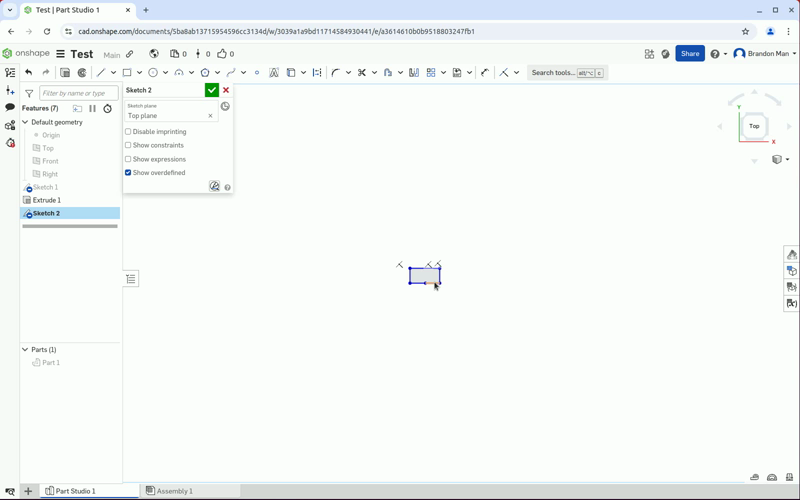
scroll(6)
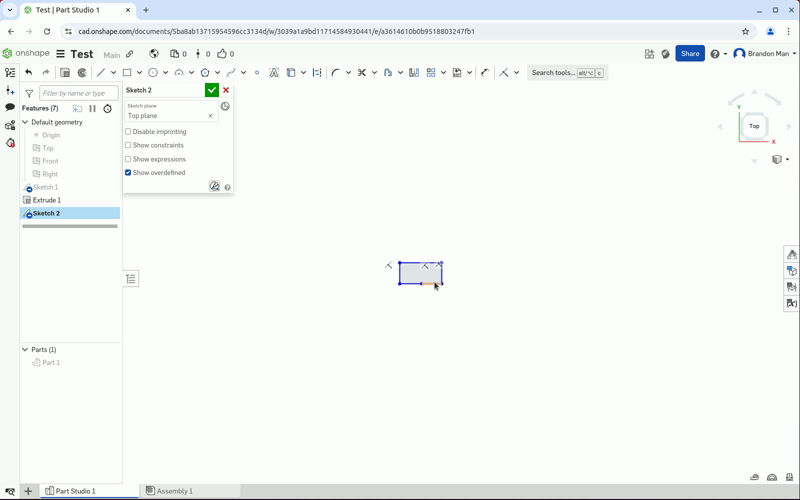
scroll(6)
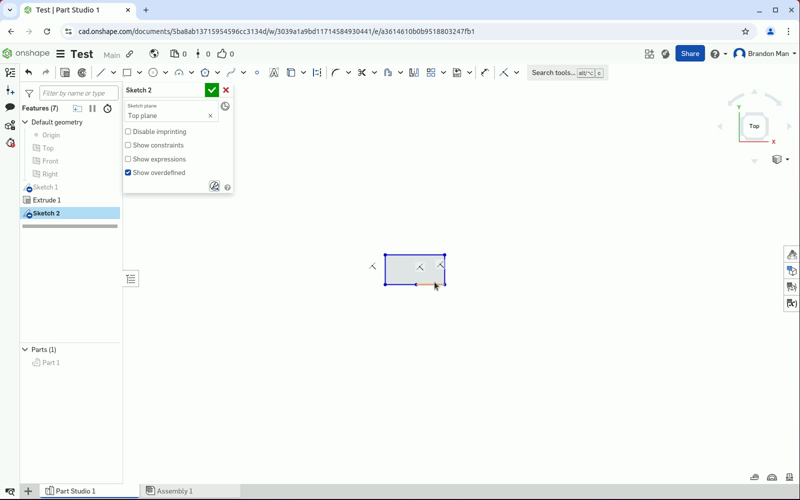
scroll(6)
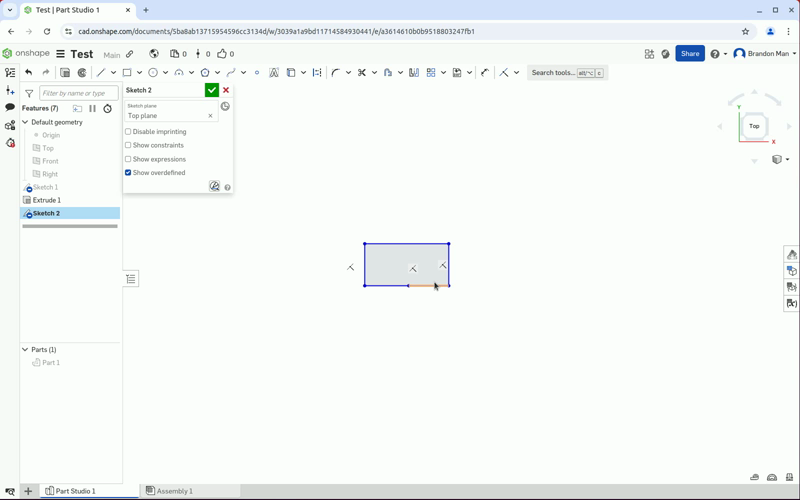
scroll(6)
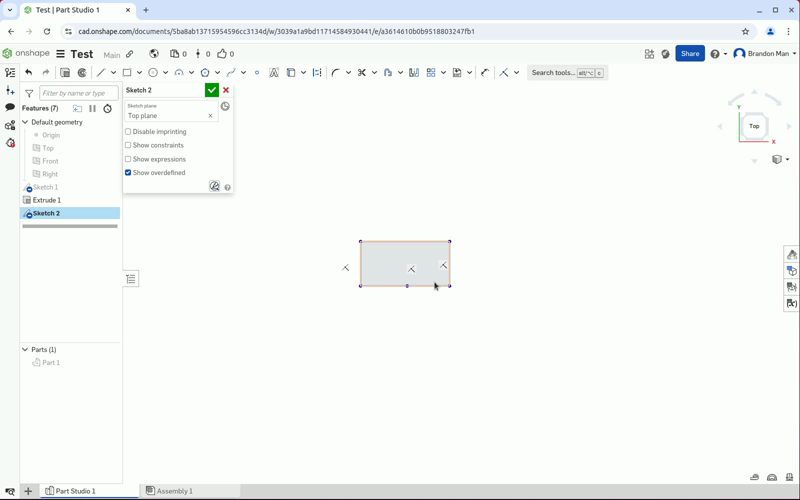
scroll(6)
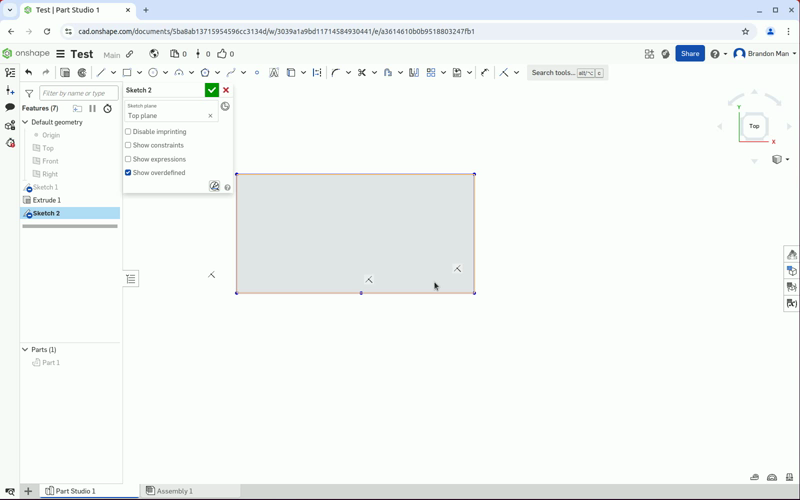
click(434, 281)
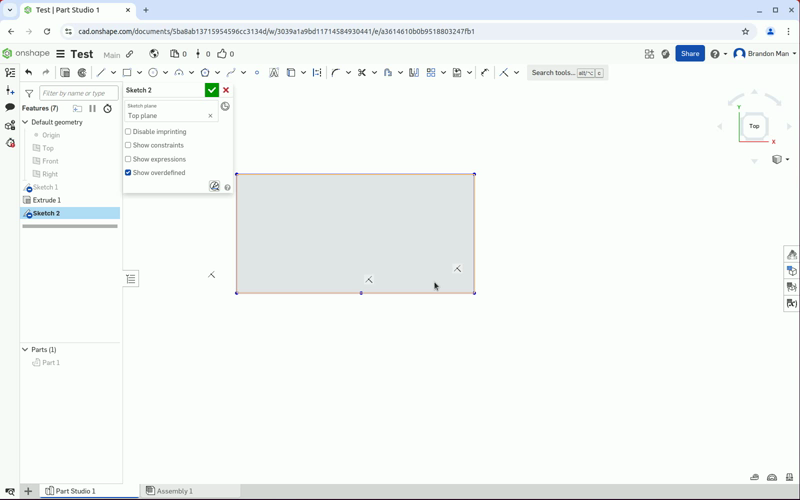
scroll(-6)
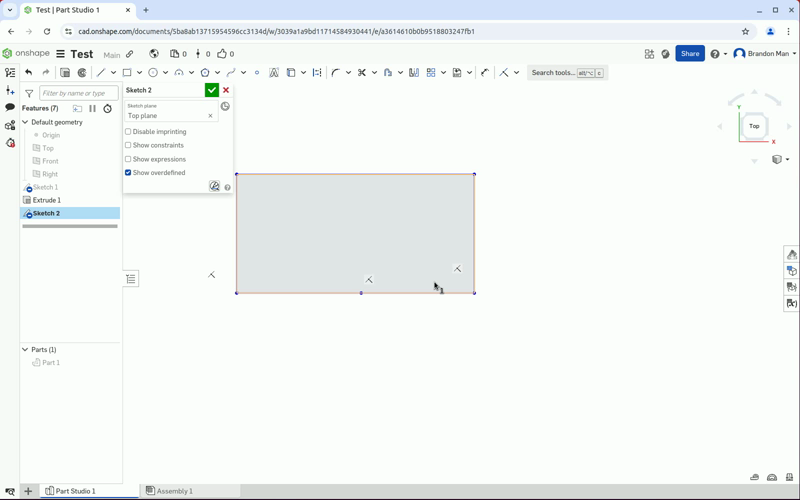
scroll(-6)
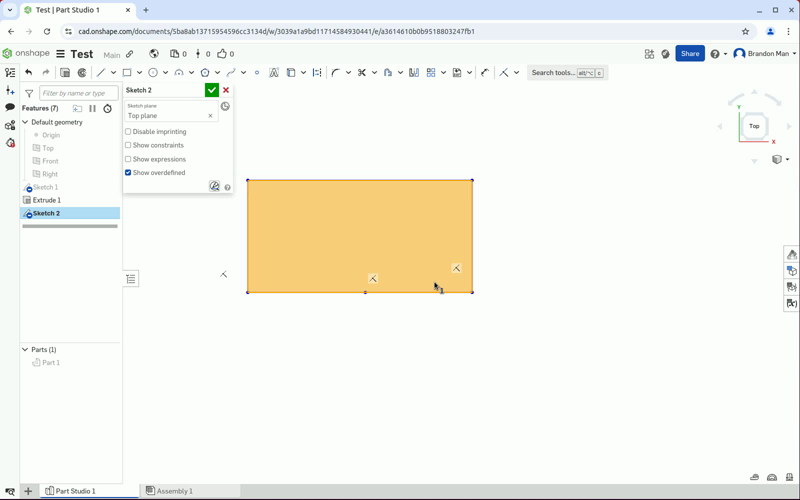
scroll(-6)
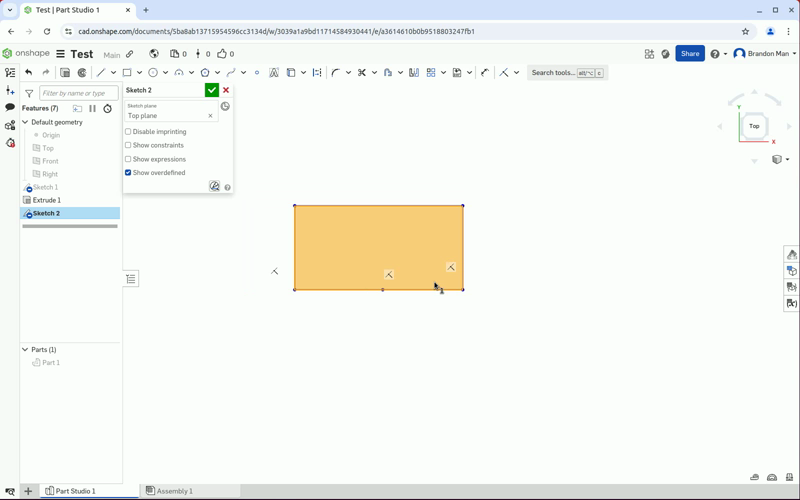
scroll(-6)
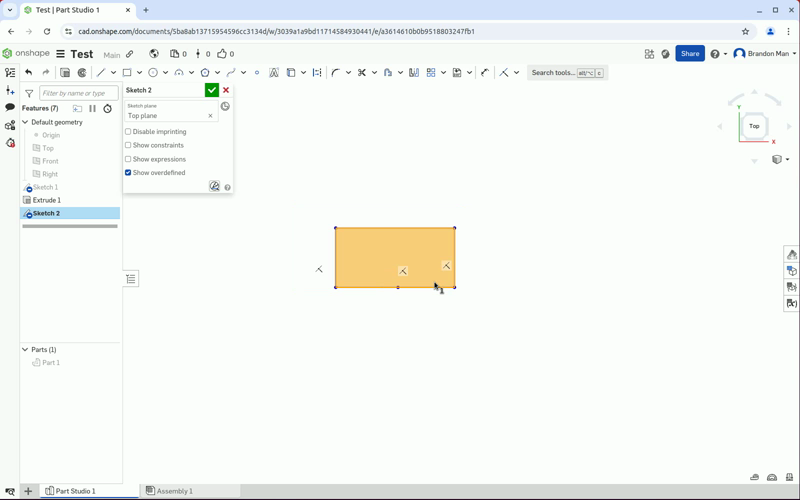
scroll(-6)
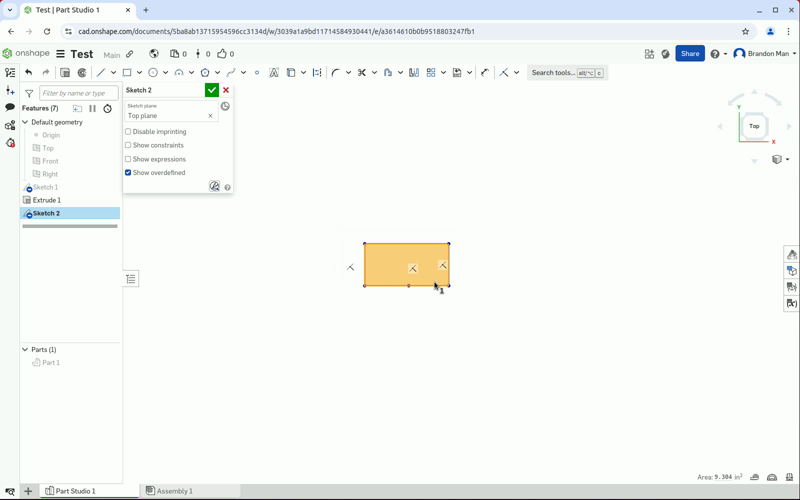
scroll(-6)
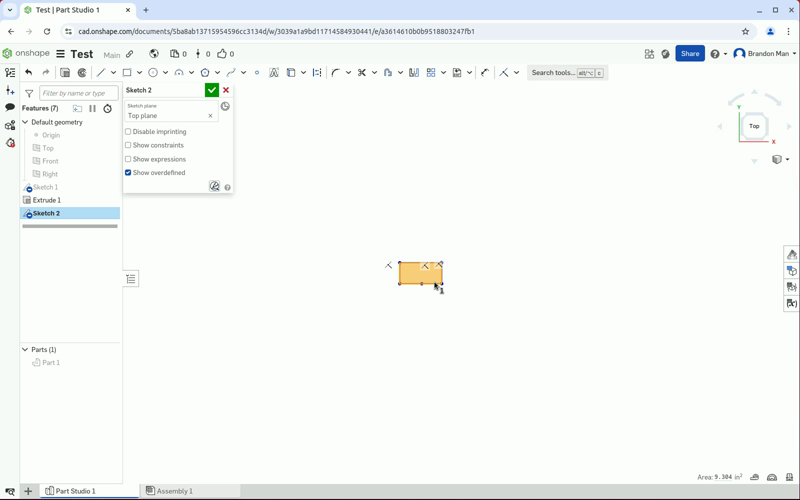
scroll(-6)
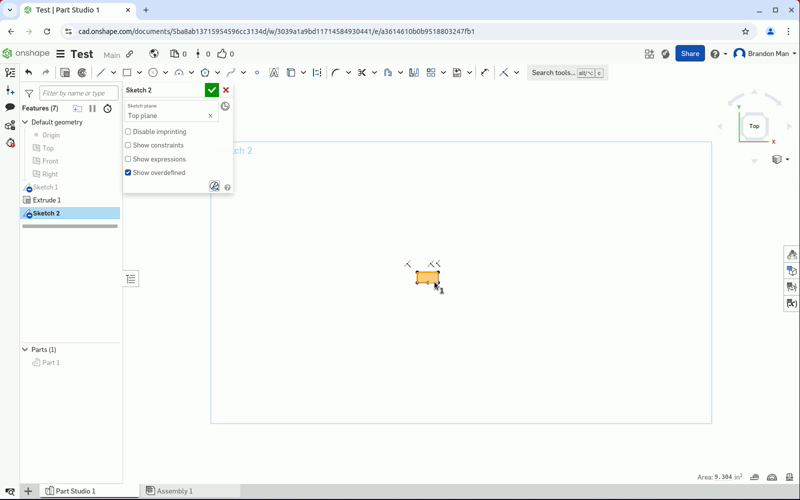
mouse_move(73, 352)
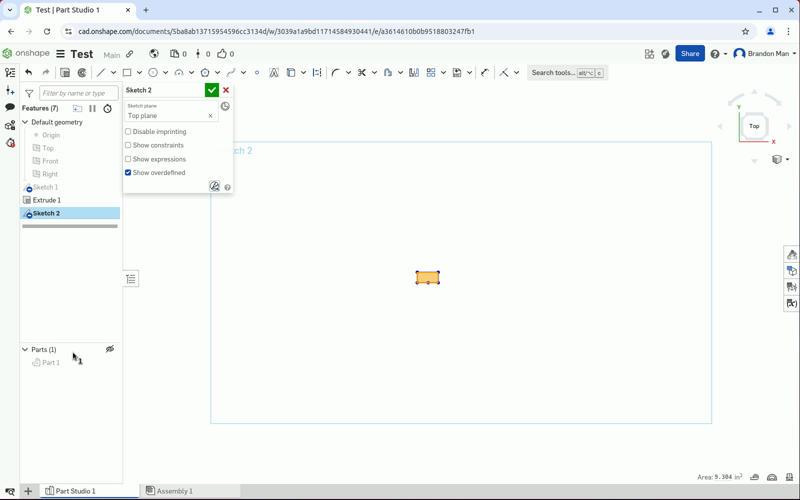
key(shift+y)
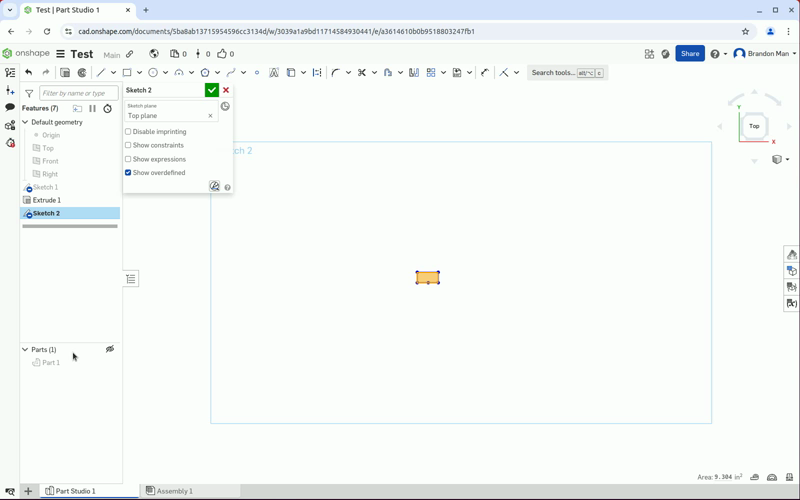
key(shift+e)
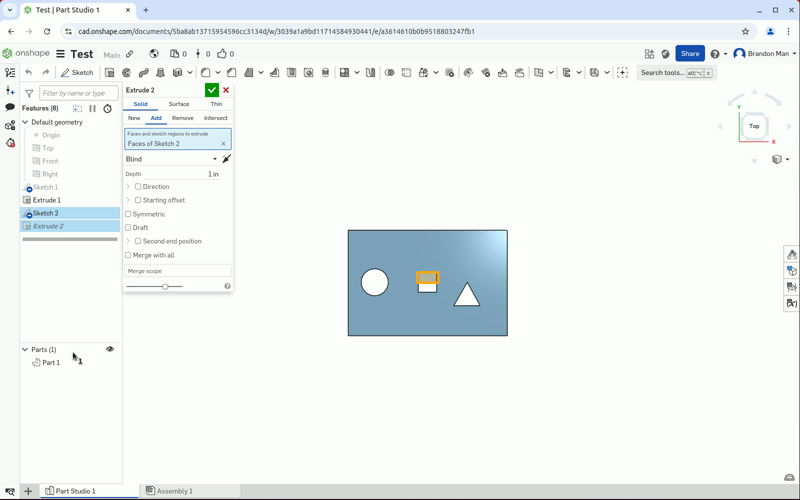
mouse_move(143, 106)
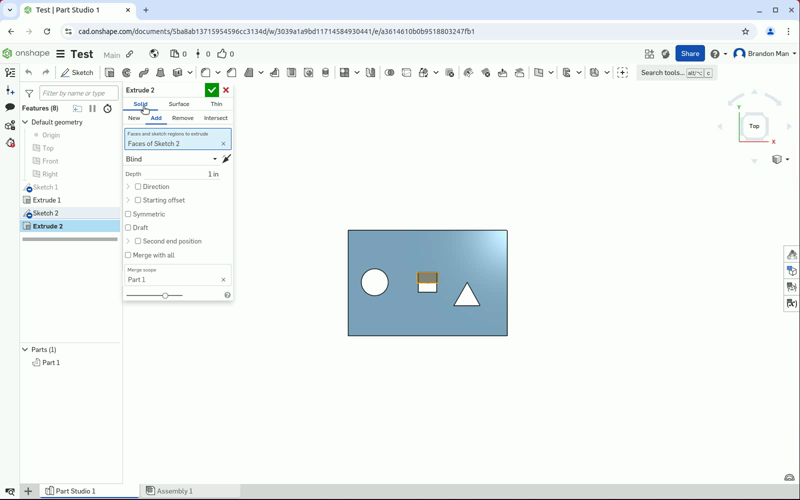
click(143, 106)
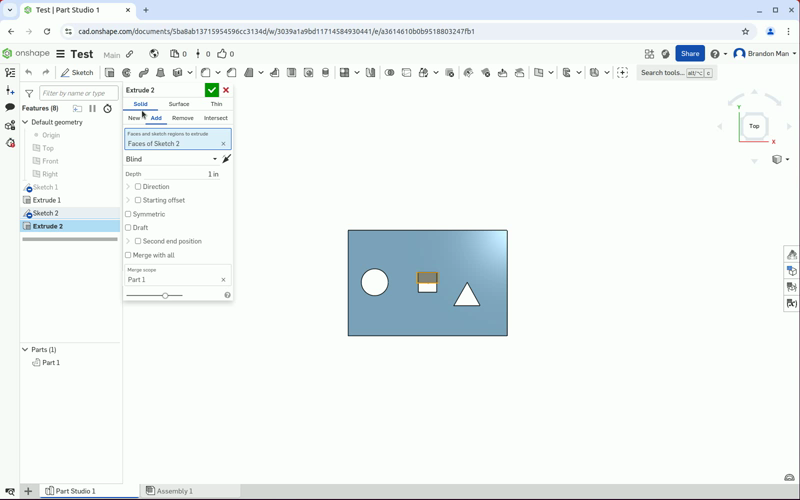
mouse_move(137, 120)
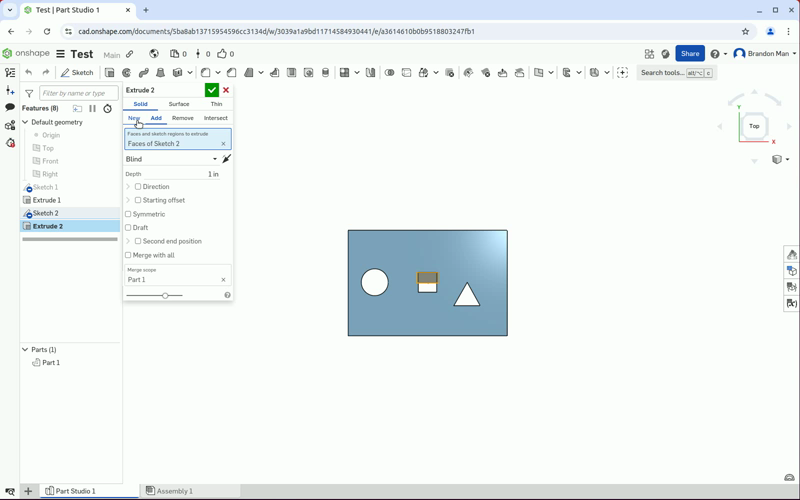
click(137, 120)
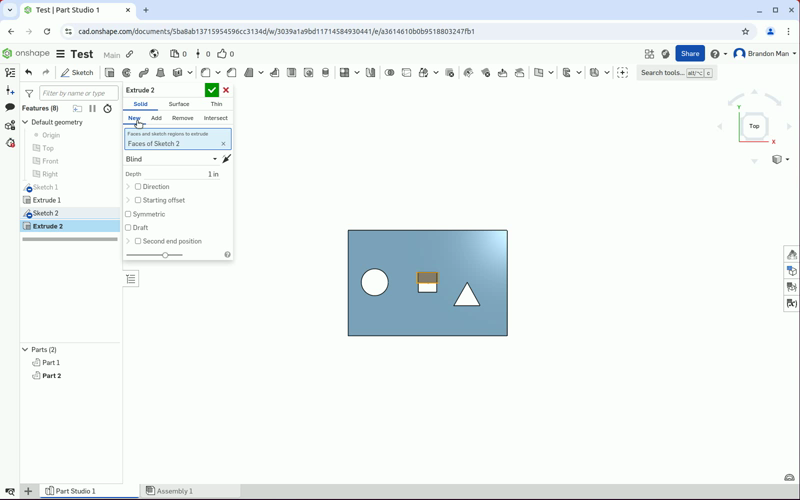
key(tab, 4)
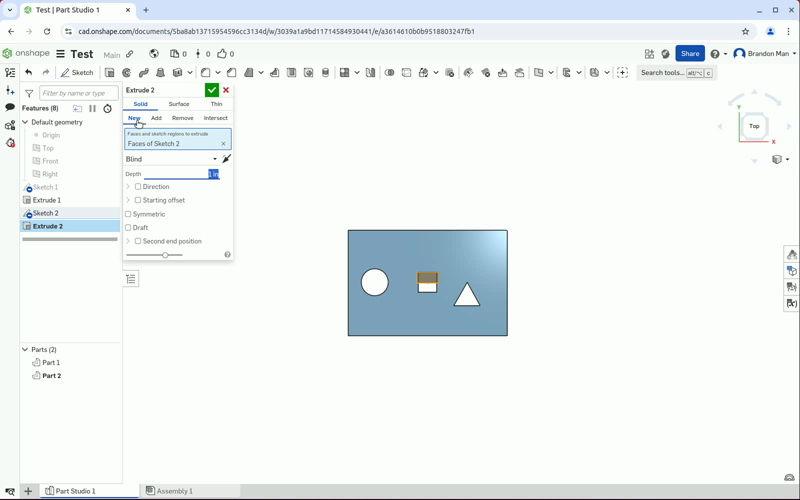
text(11.073)
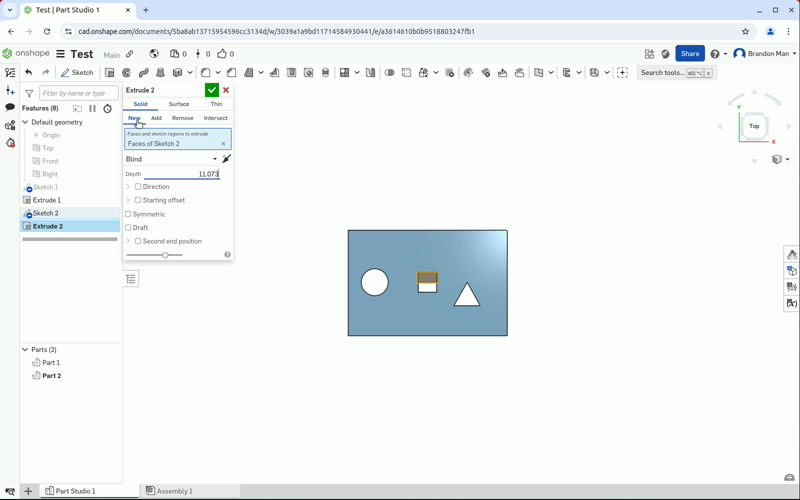
key(enter)
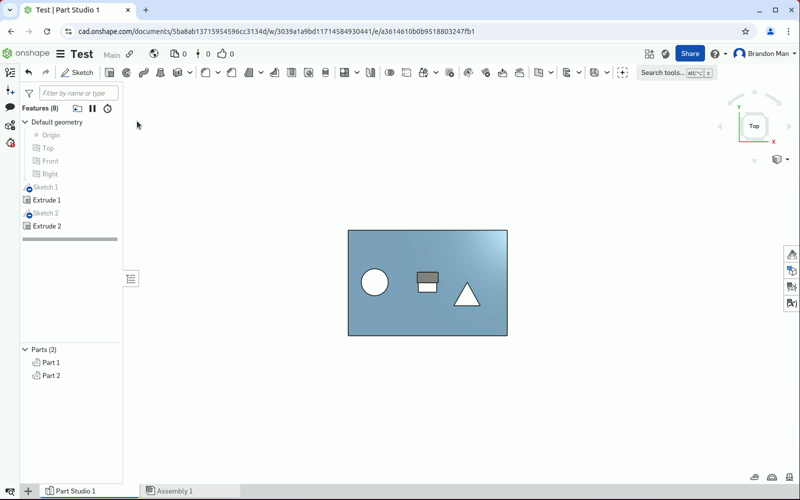
key(shift+h)
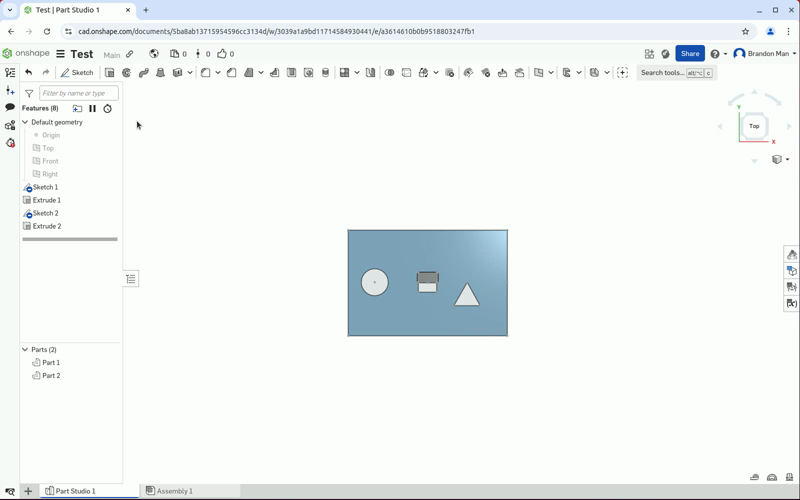
key(shift+h)
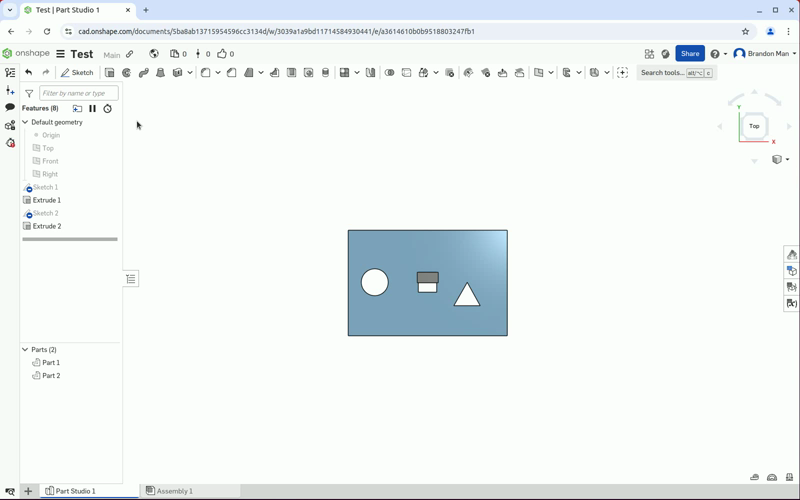
mouse_move(73, 189)
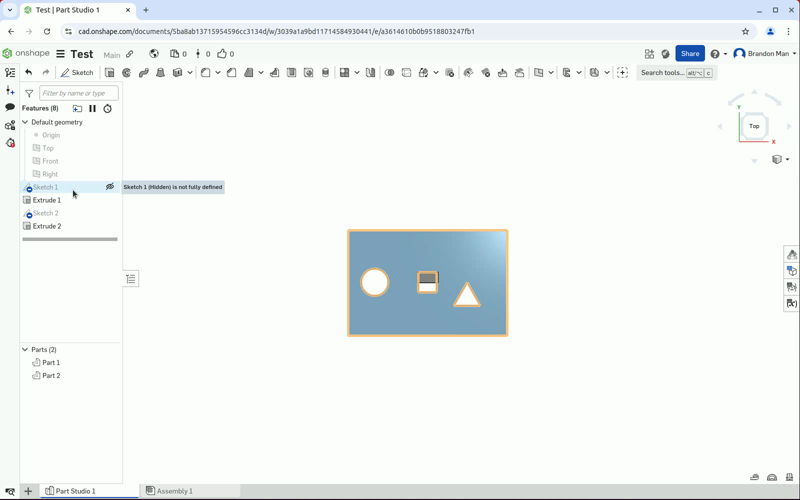
click(73, 189)
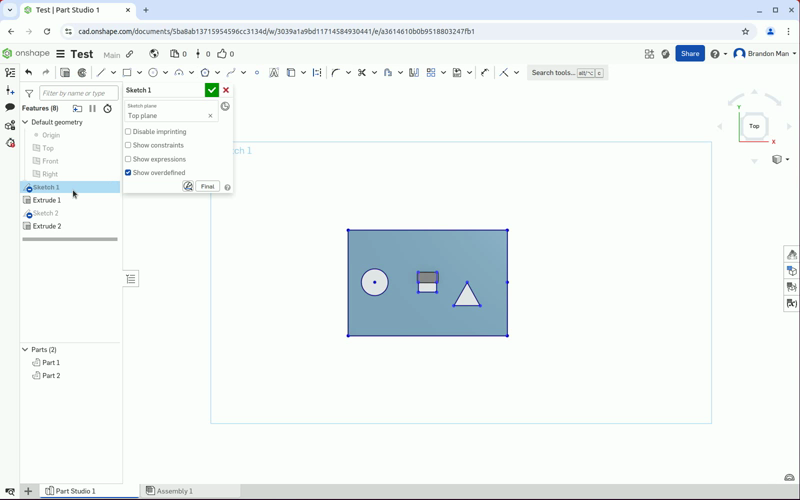
mouse_move(229, 92)
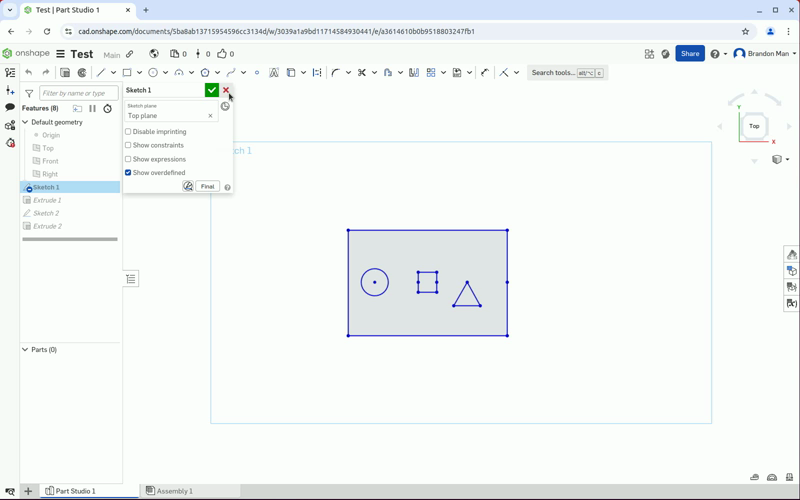
click(229, 92)
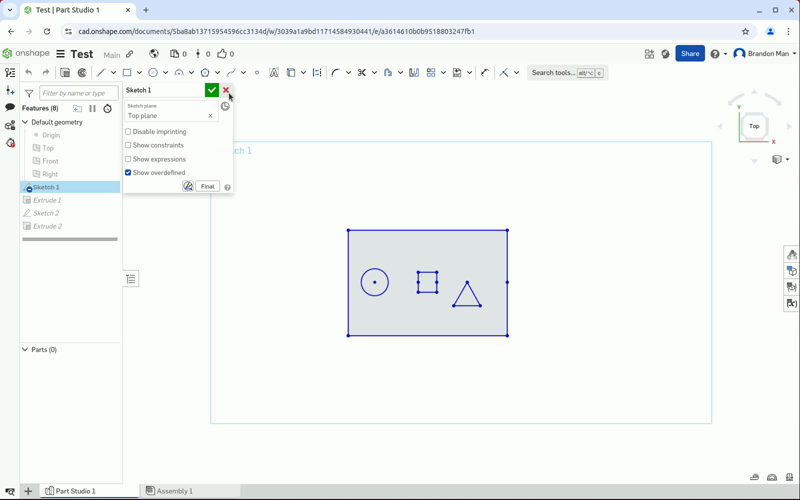
key(shift+s)
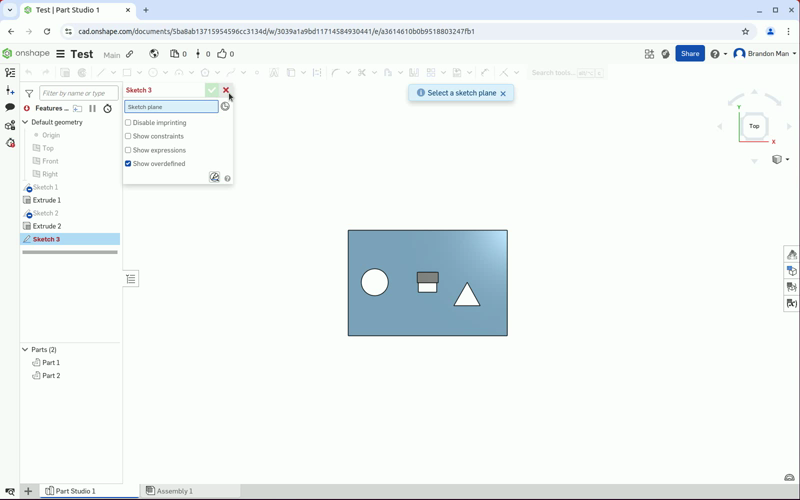
mouse_move(73, 150)
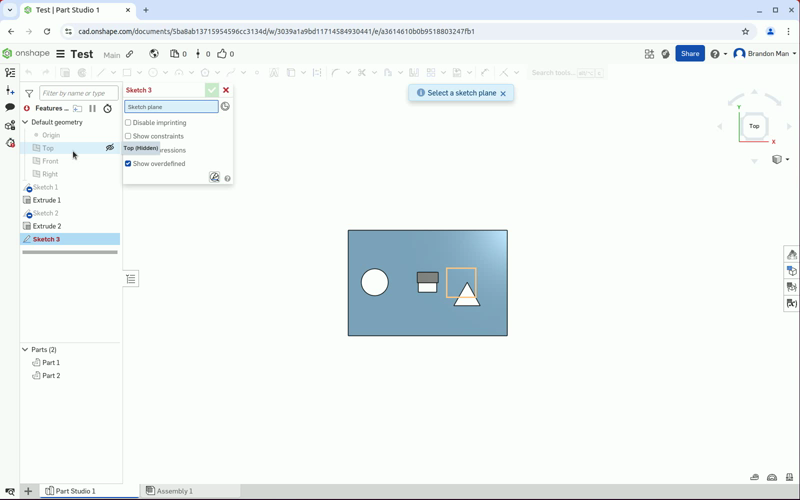
click(73, 150)
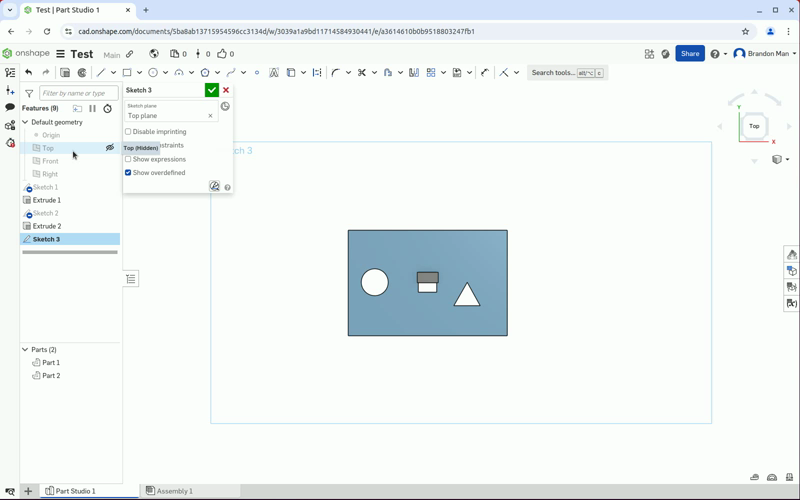
mouse_move(73, 352)
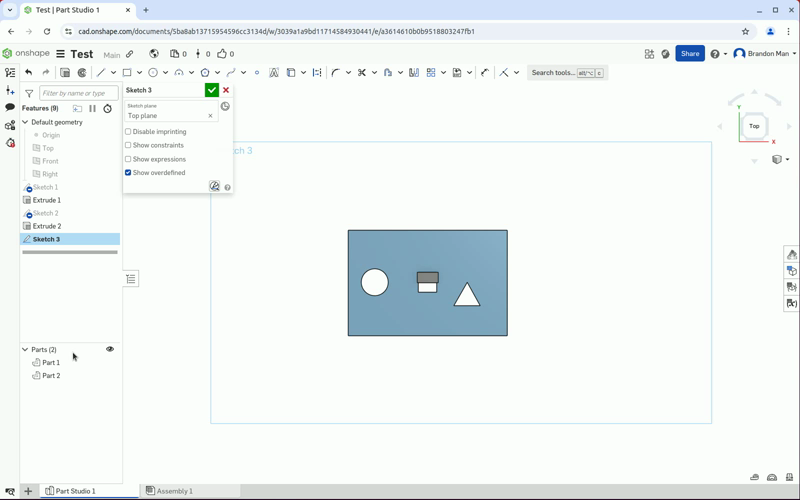
key(y)
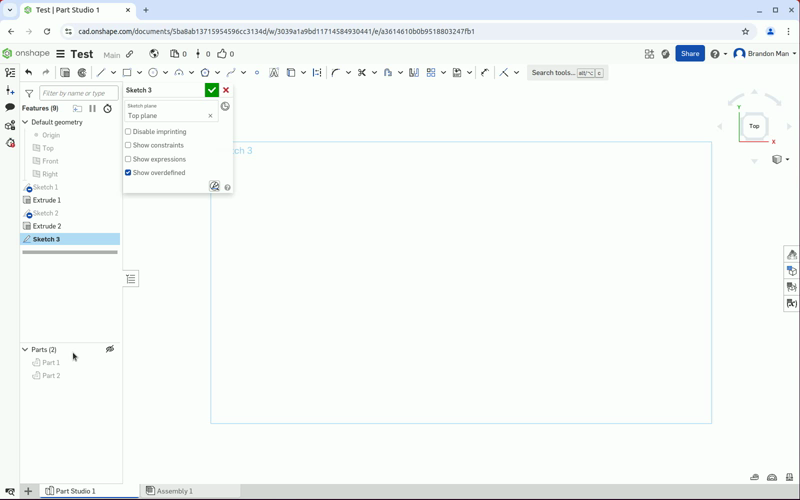
key(l)
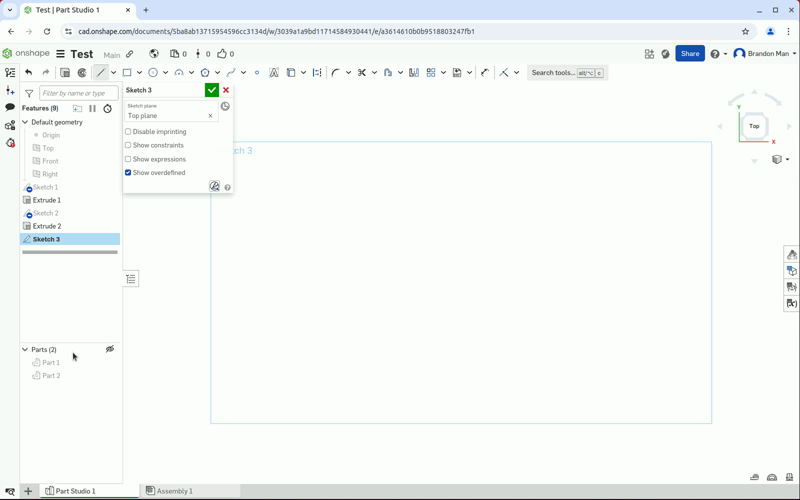
key_down(shift)
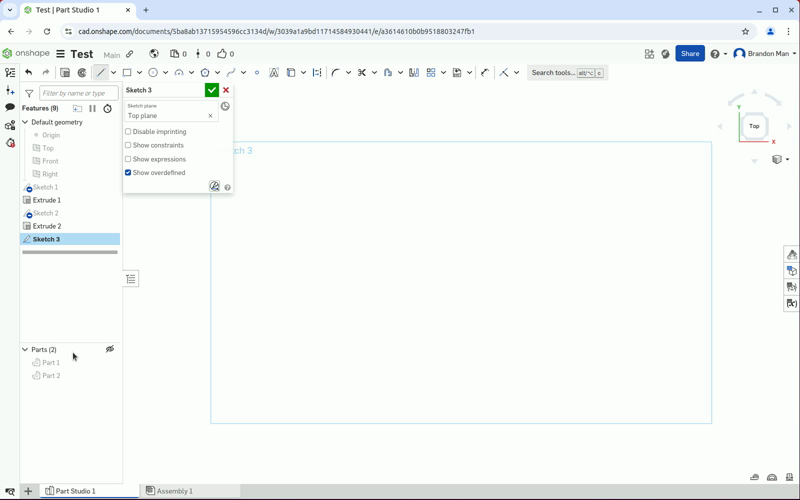
mouse_move(417, 292)
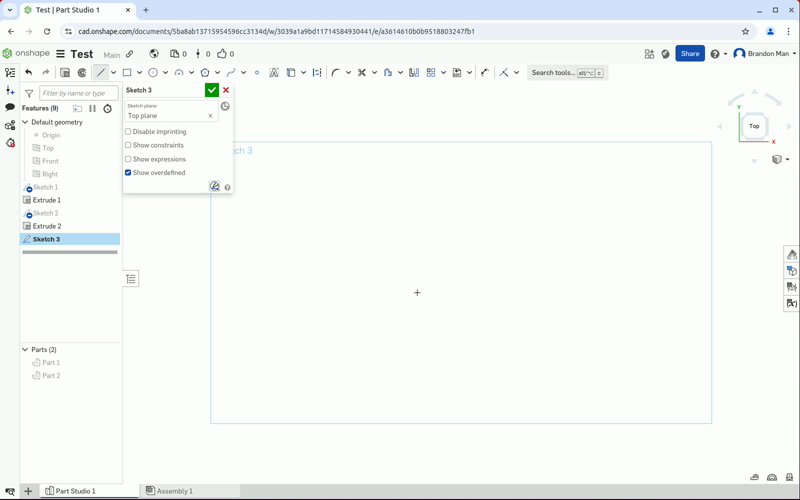
click(417, 292)
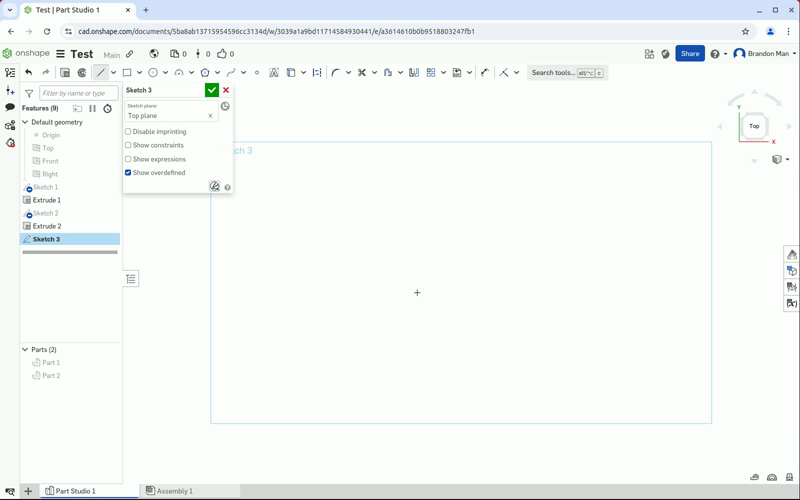
key_up(shift)
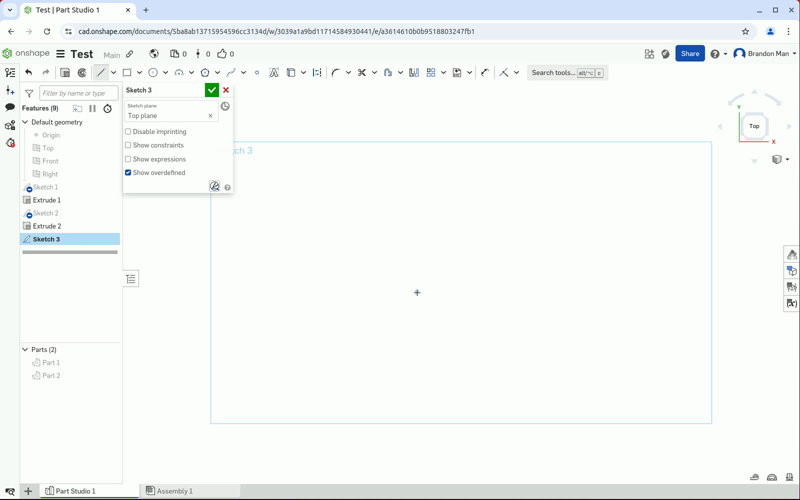
key_down(shift)
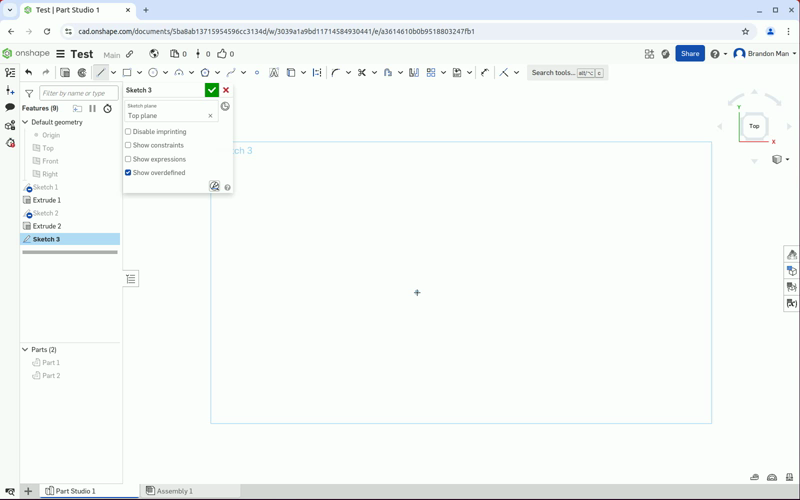
mouse_move(447, 292)
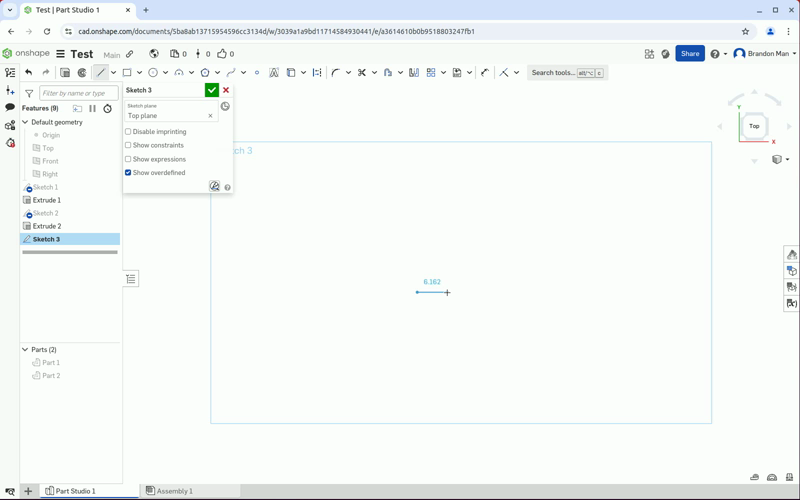
mouse_move(438, 292)
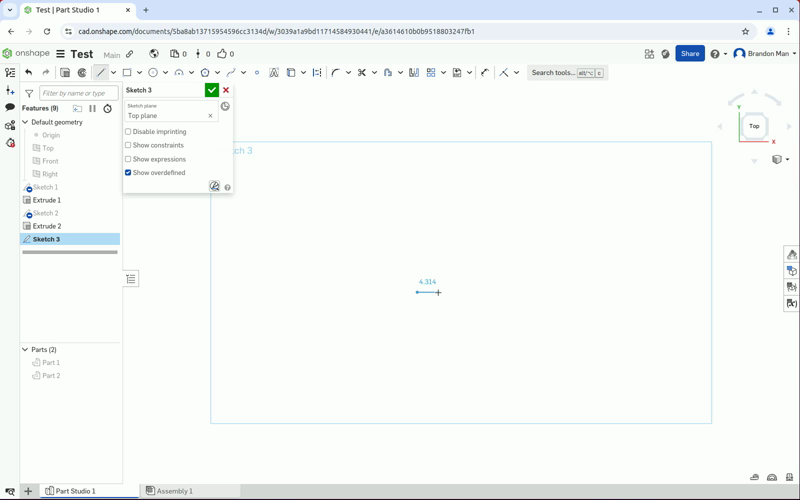
click(438, 292)
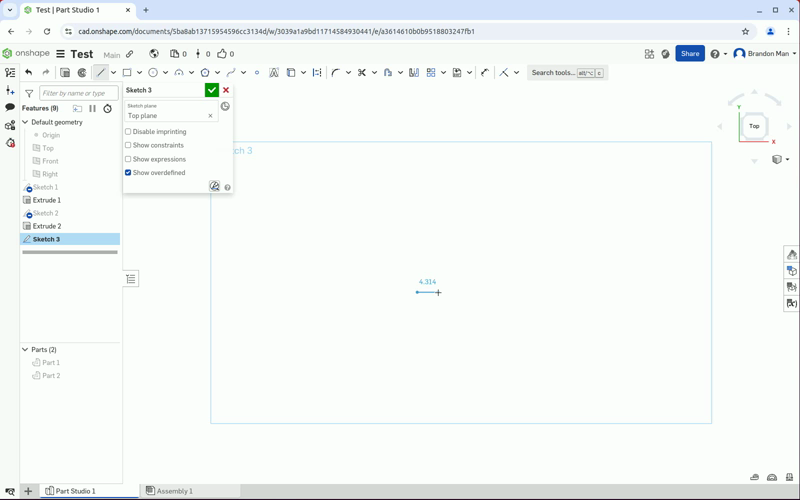
key_up(shift)
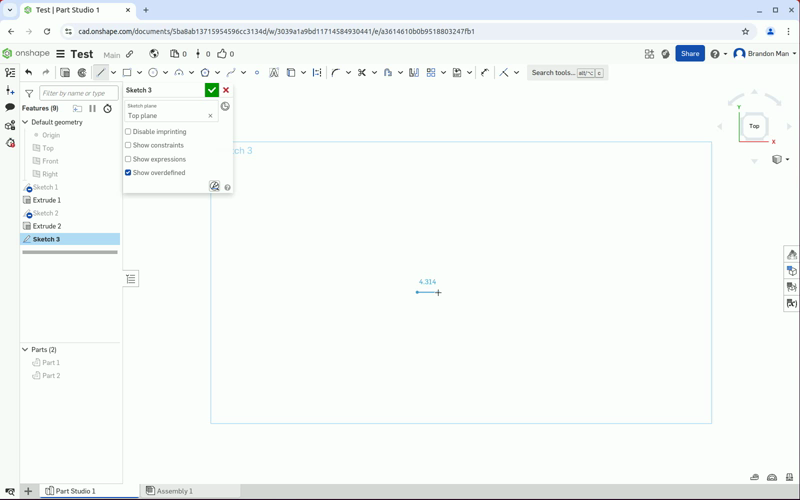
key_down(shift)
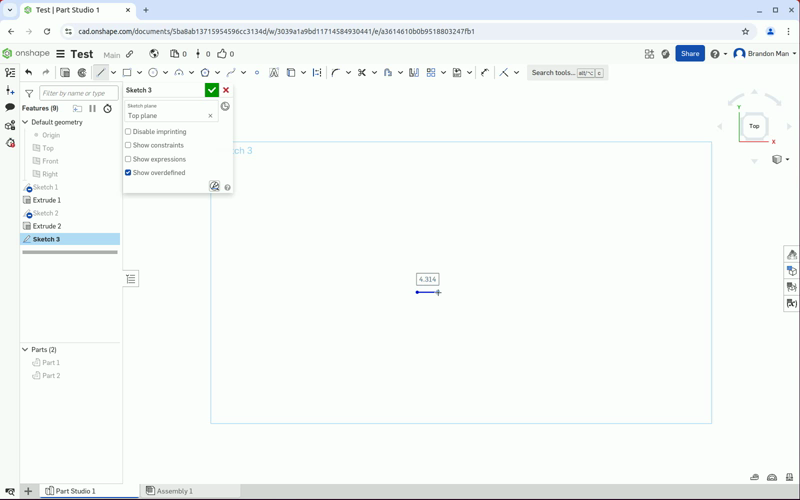
mouse_move(468, 292)
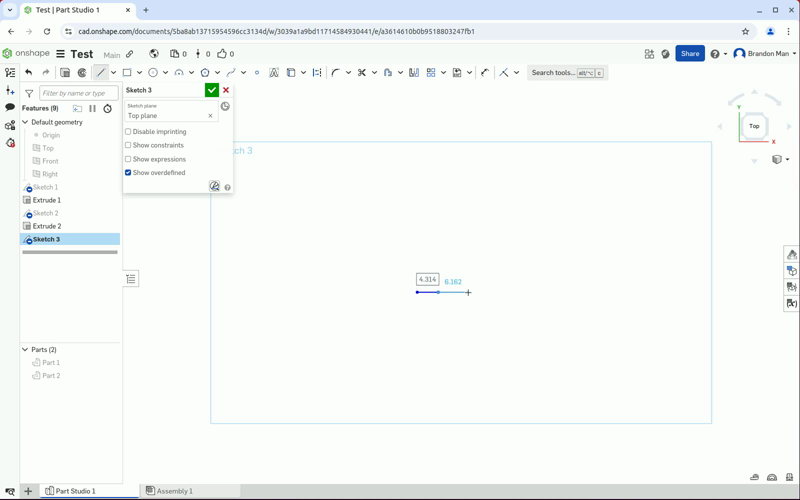
mouse_move(438, 281)
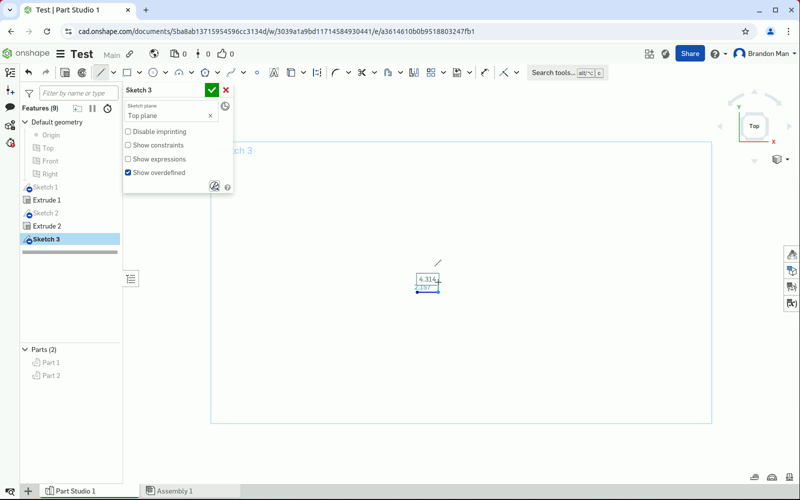
click(438, 281)
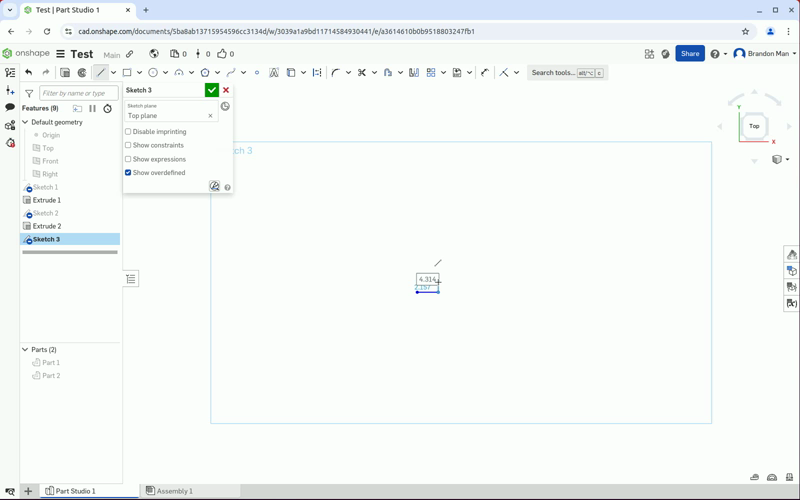
key_up(shift)
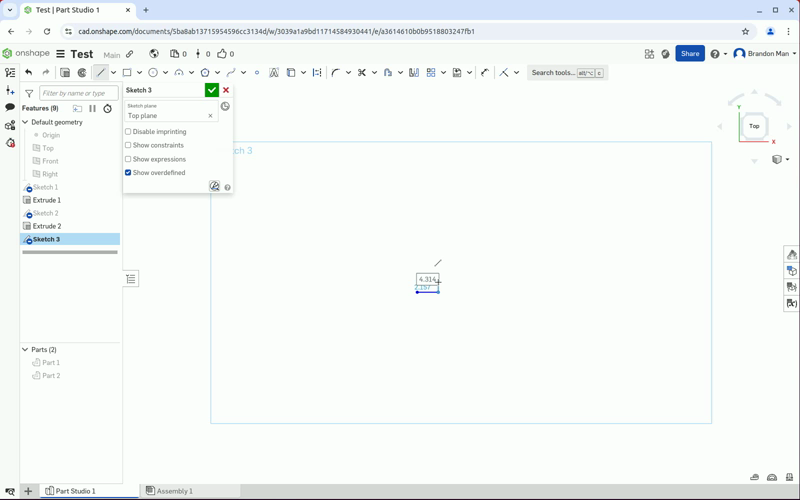
key_down(shift)
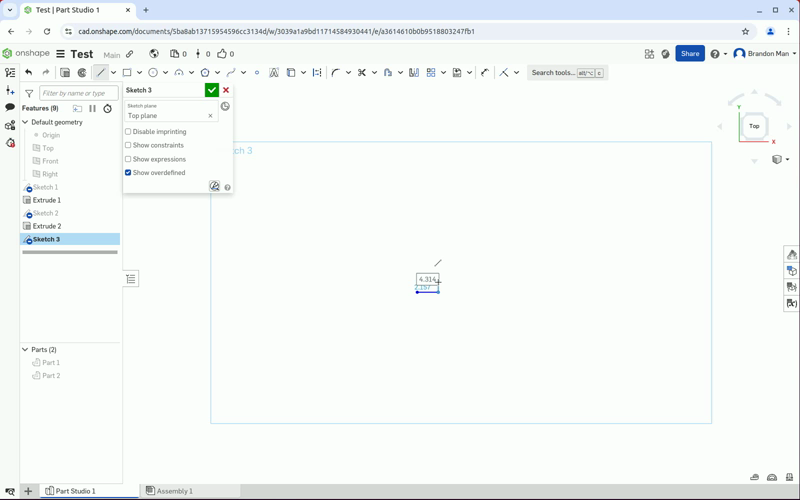
mouse_move(468, 281)
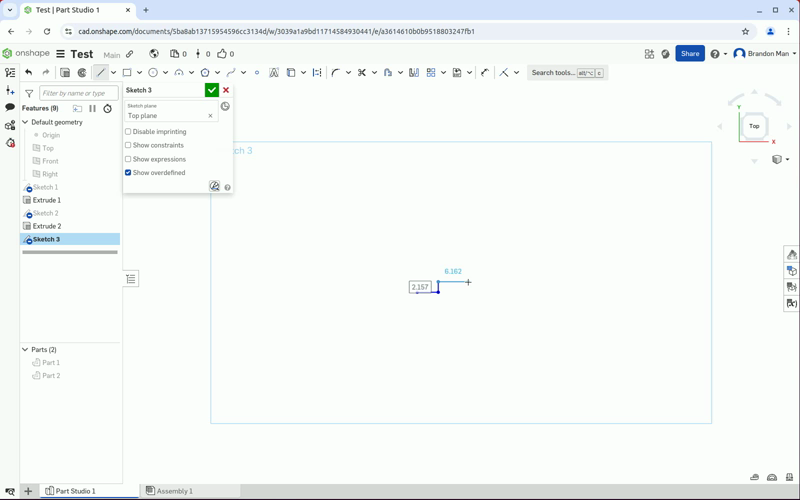
mouse_move(428, 281)
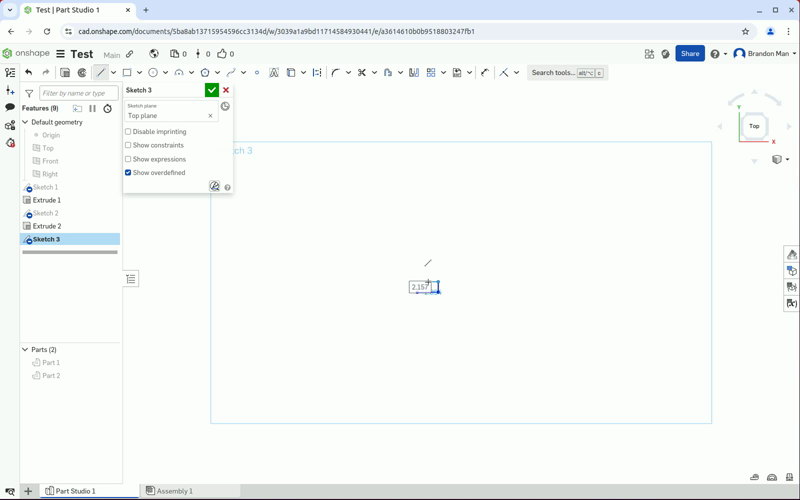
click(428, 281)
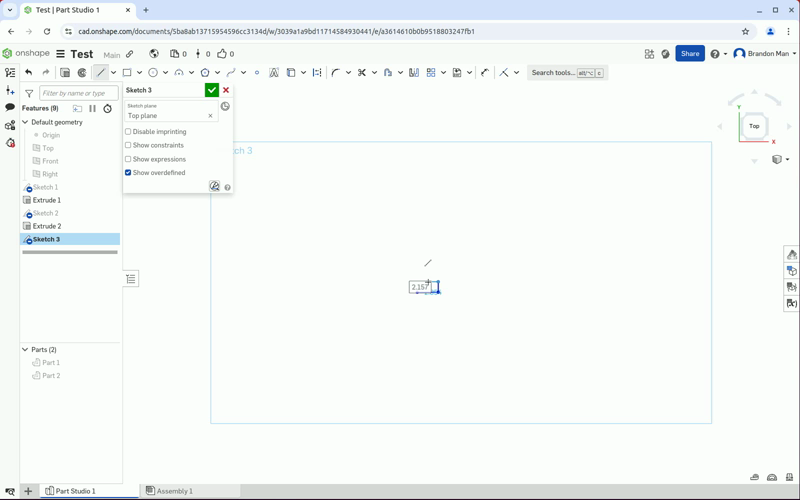
key_up(shift)
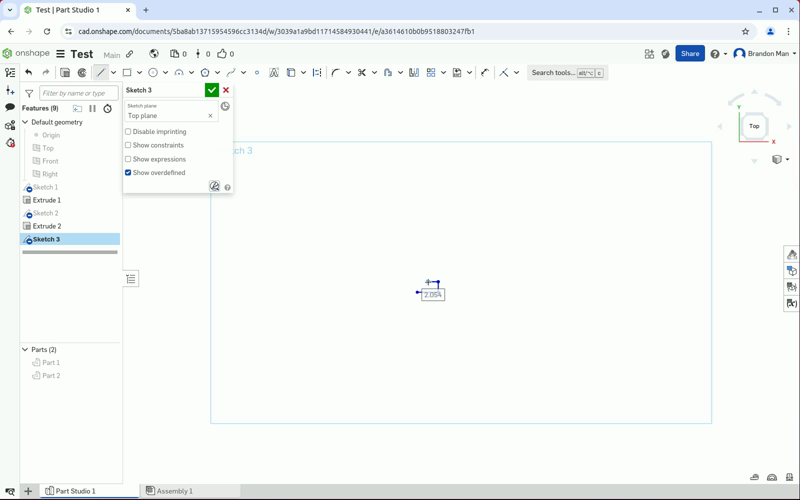
key_down(shift)
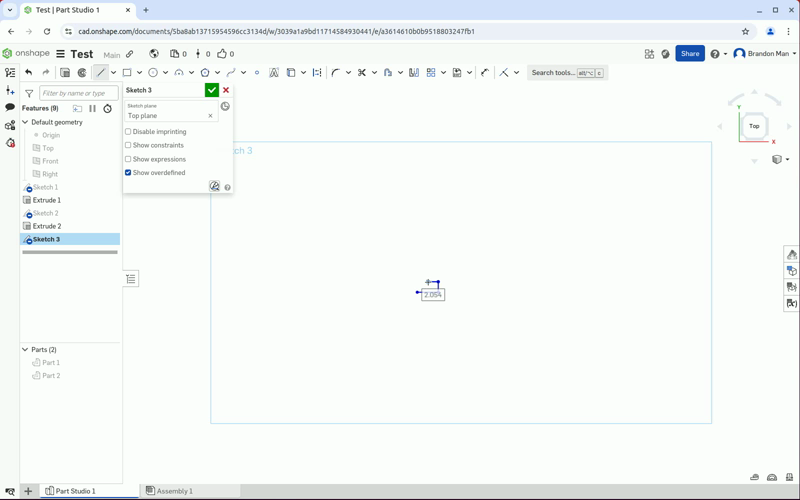
mouse_move(458, 281)
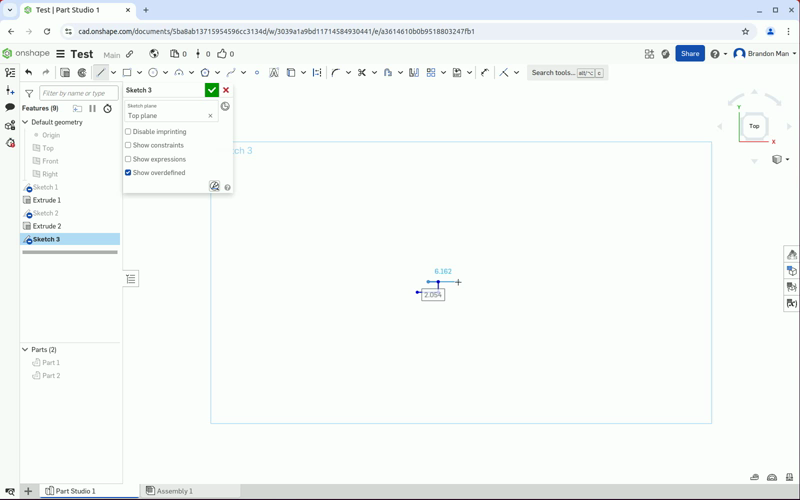
mouse_move(417, 281)
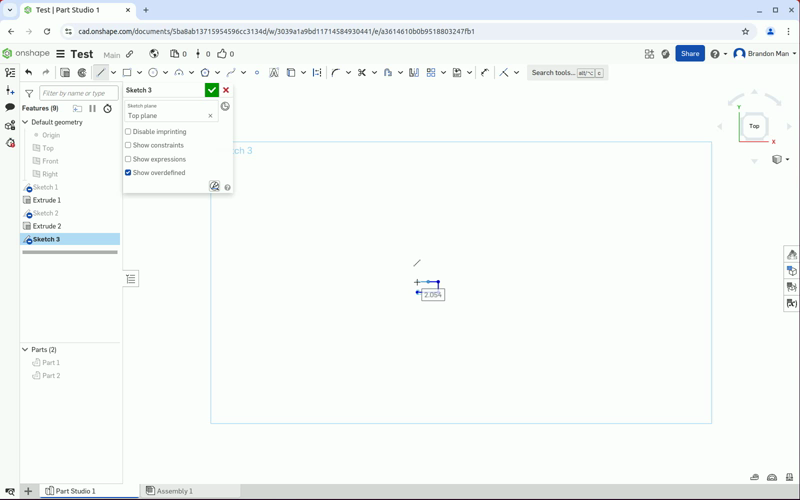
click(417, 281)
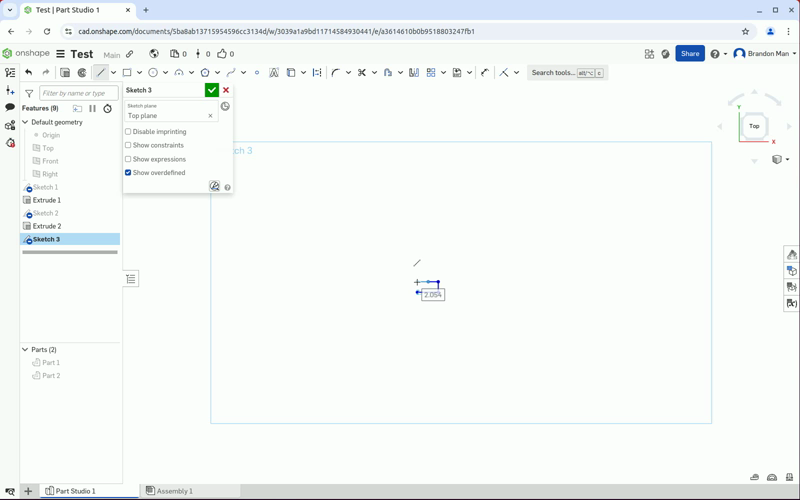
key_up(shift)
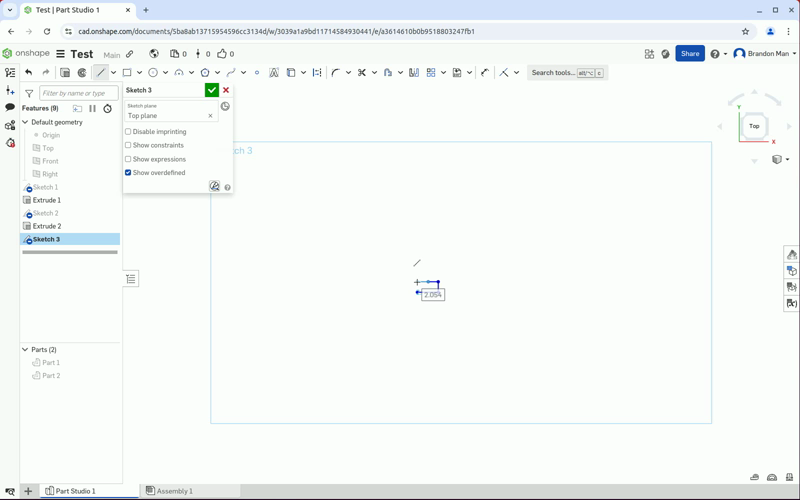
mouse_move(447, 281)
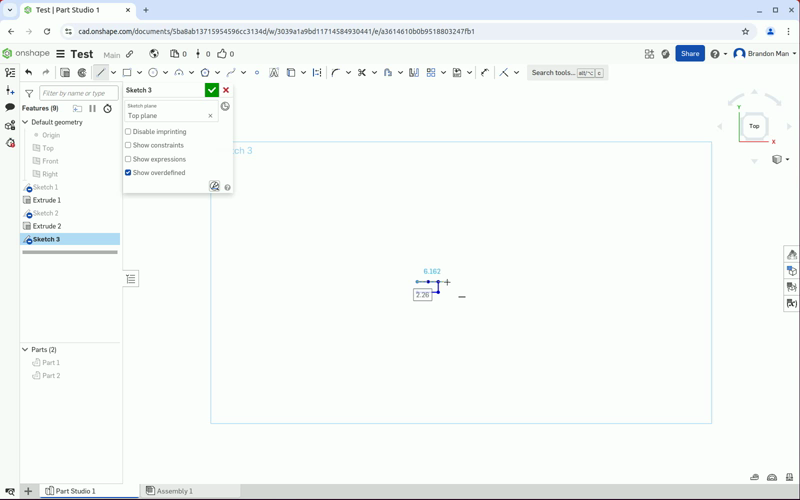
key_down(shift)
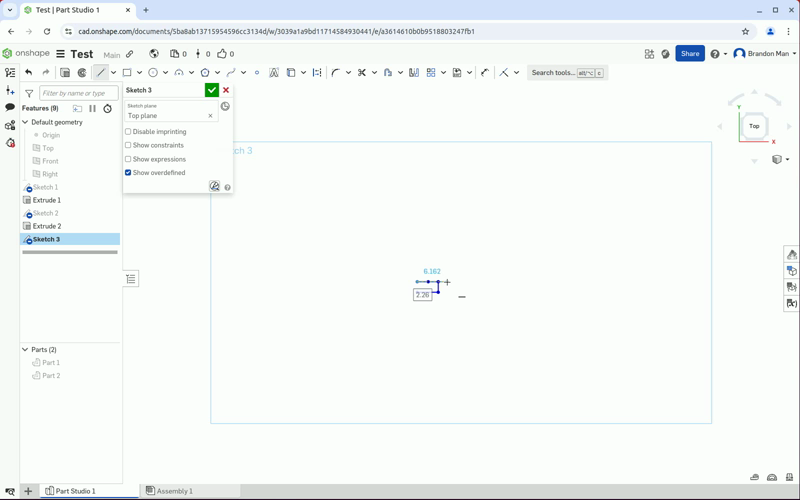
mouse_move(417, 292)
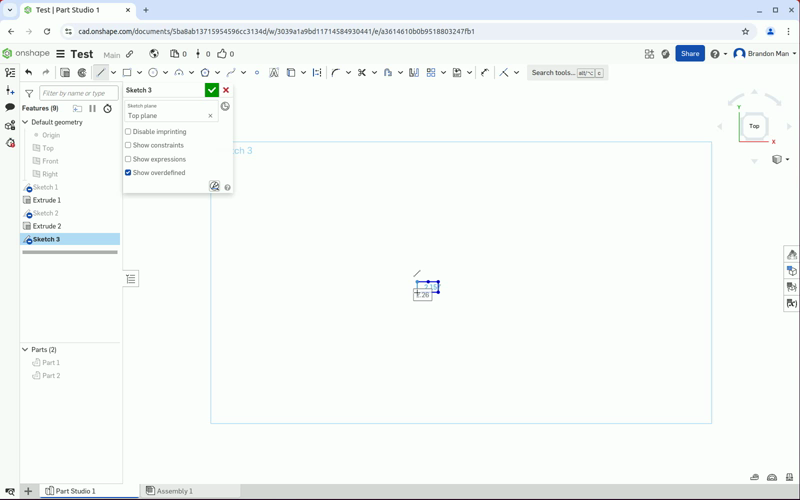
key_up(shift)
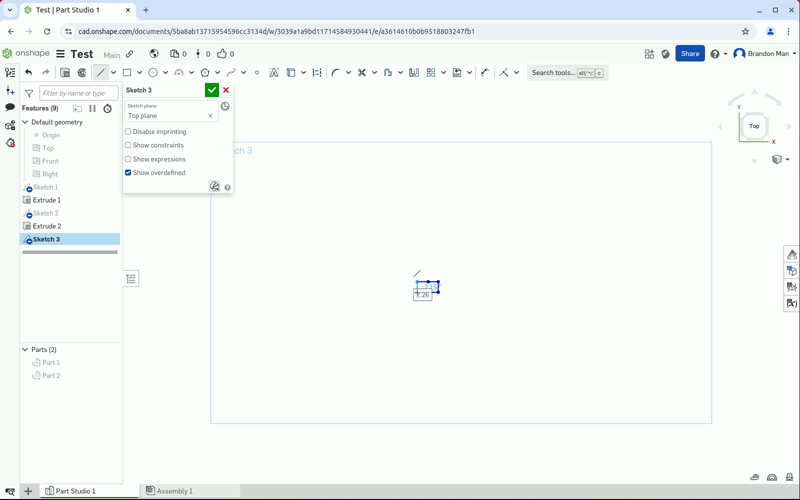
click(417, 292)
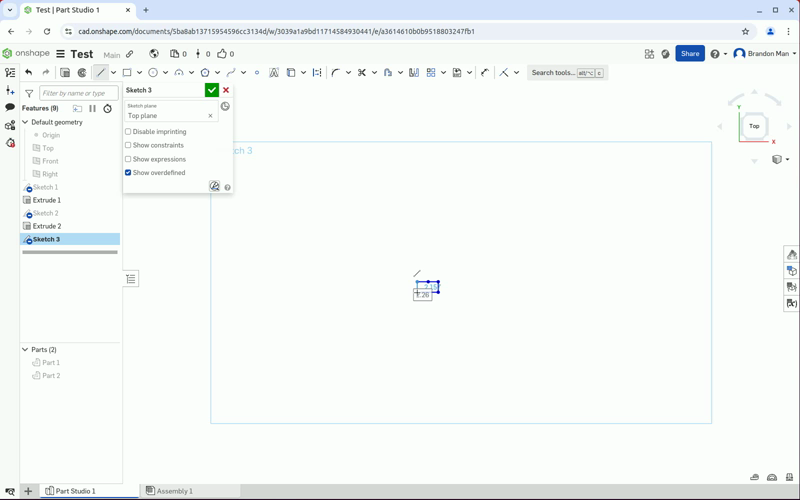
key(esc)
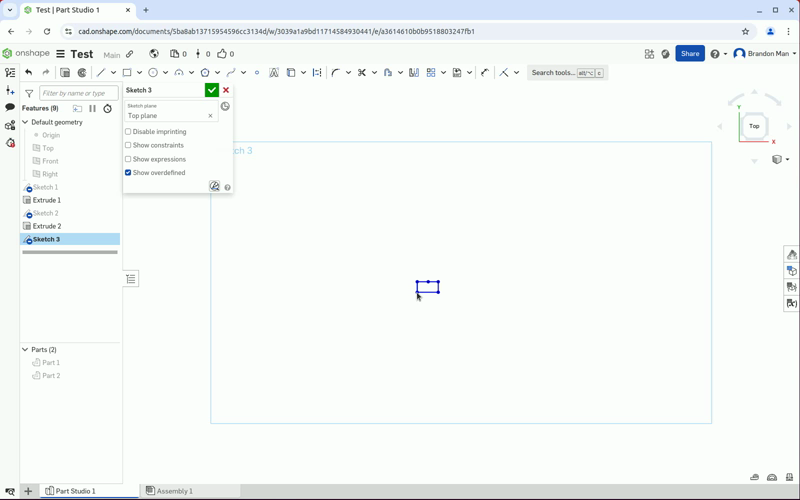
mouse_move(426, 290)
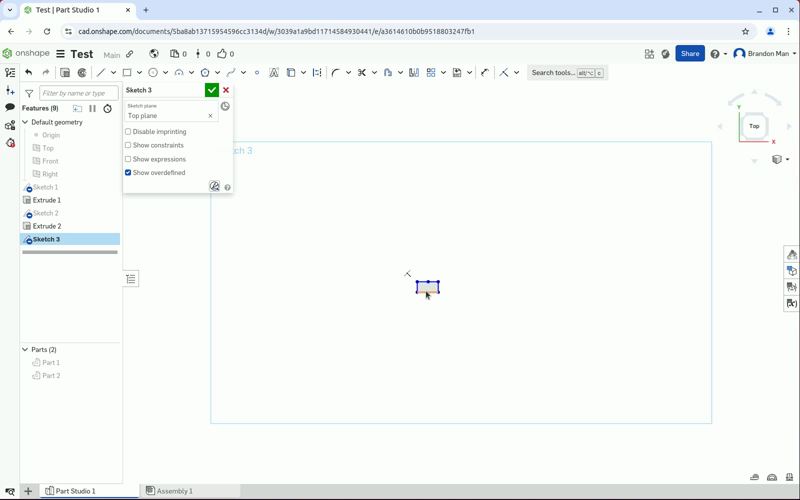
scroll(6)
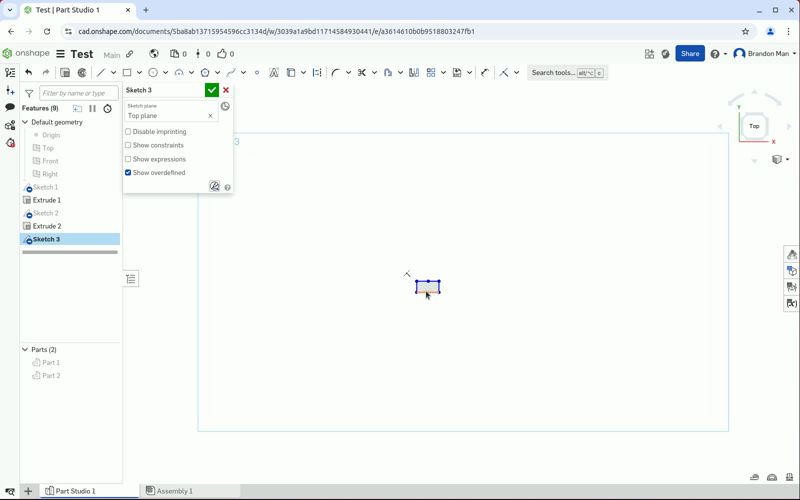
scroll(6)
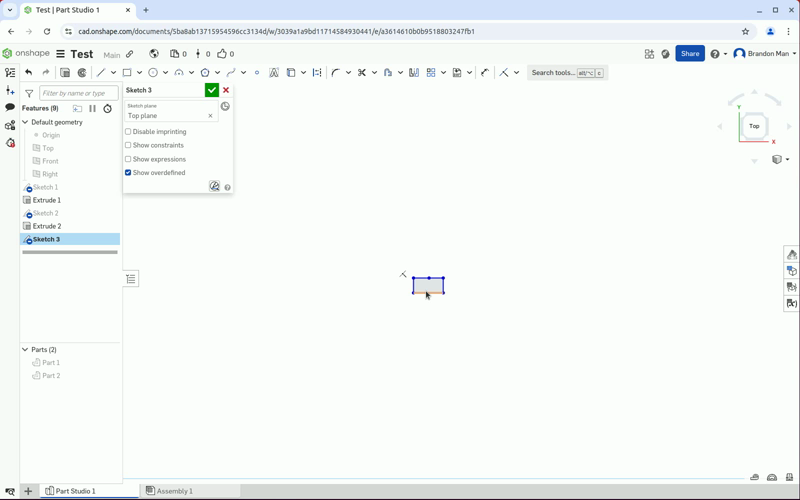
scroll(6)
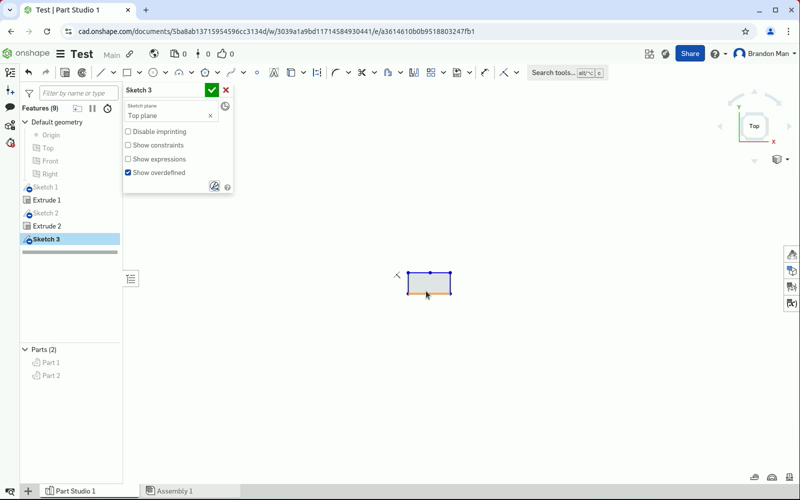
scroll(6)
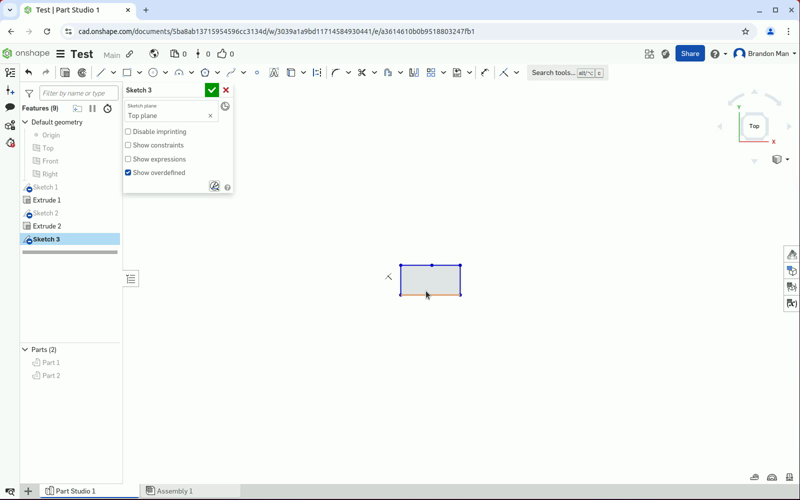
scroll(6)
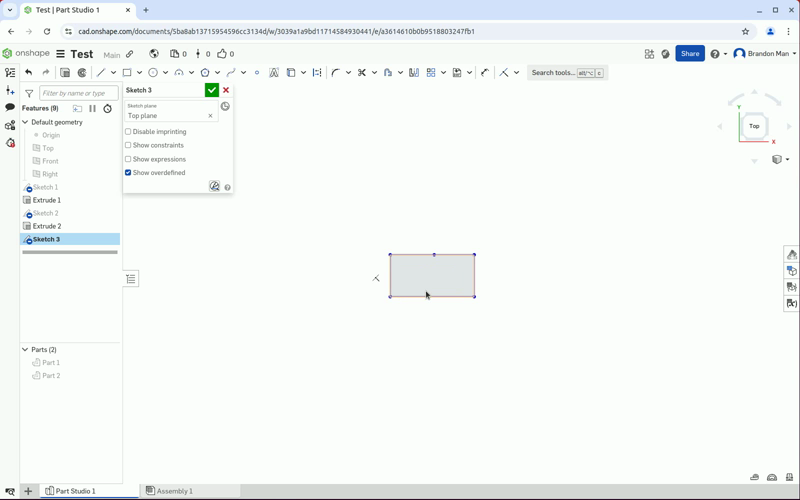
scroll(6)
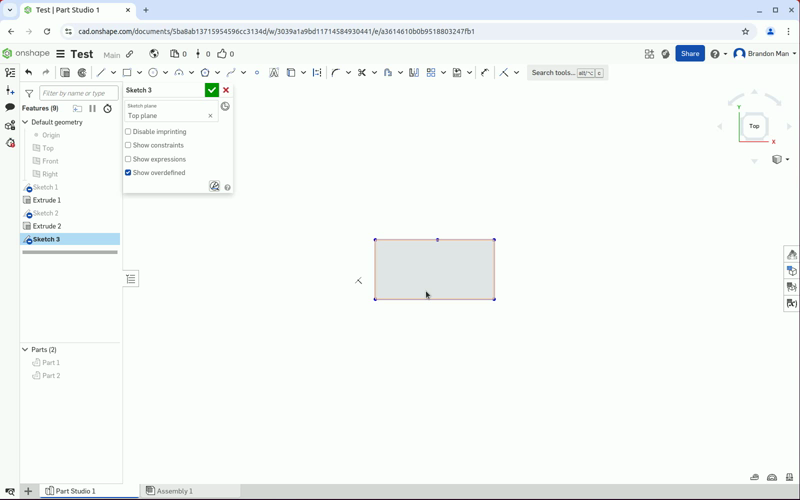
scroll(6)
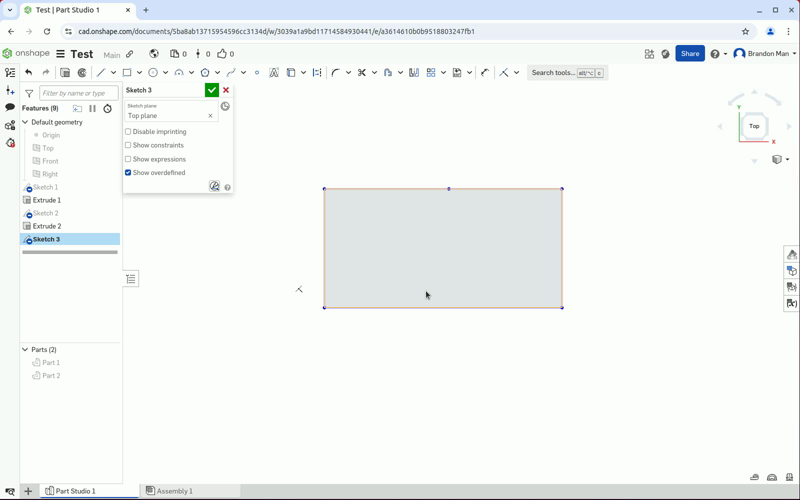
click(426, 290)
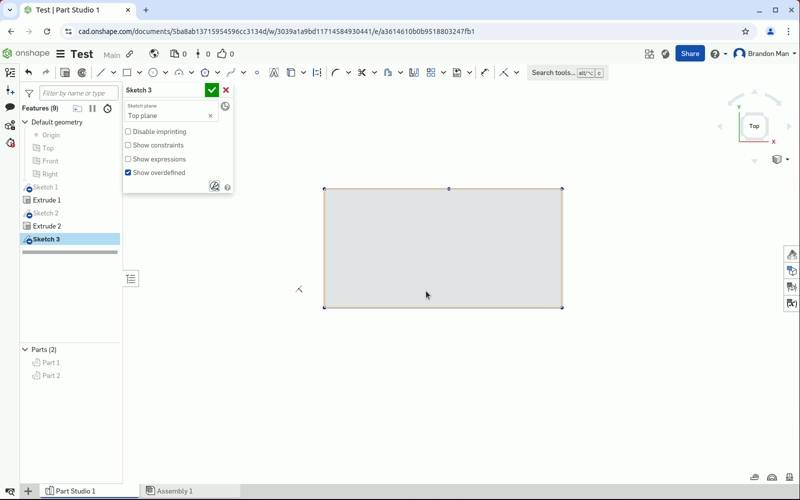
scroll(-6)
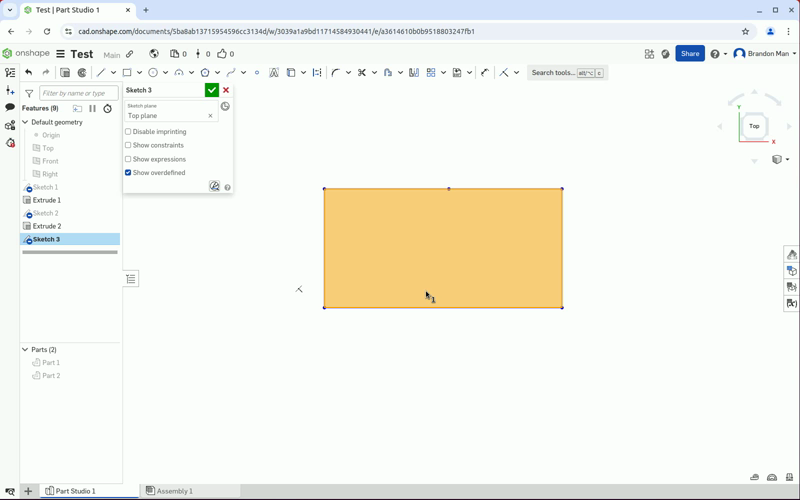
scroll(-6)
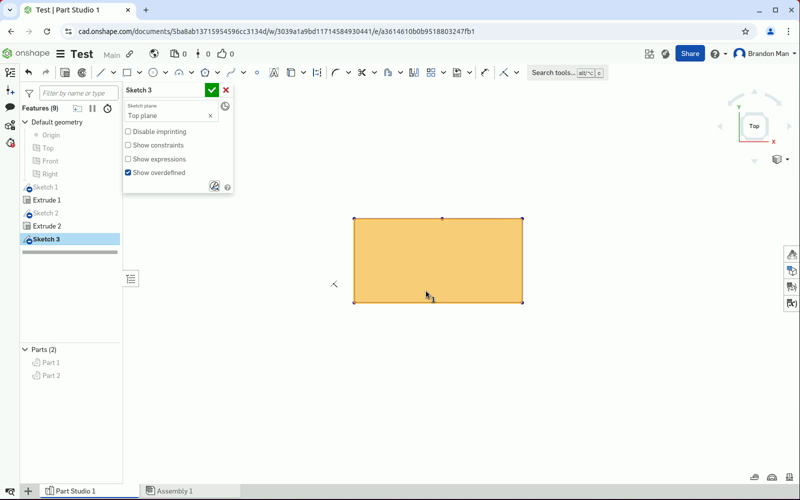
scroll(-6)
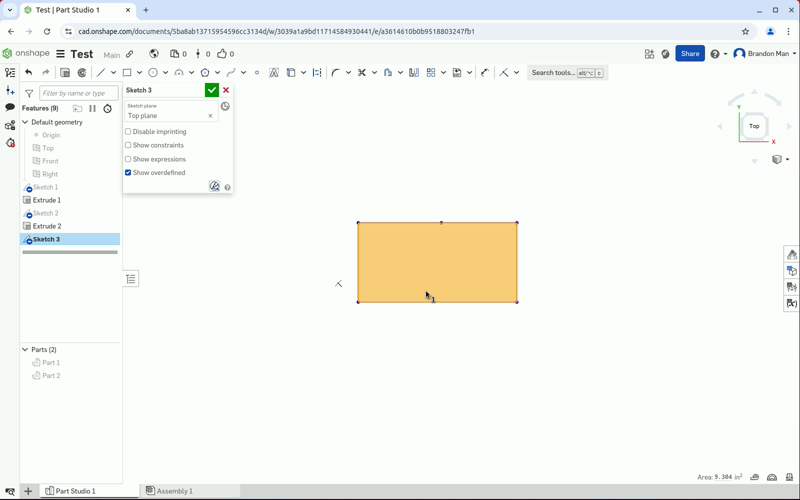
scroll(-6)
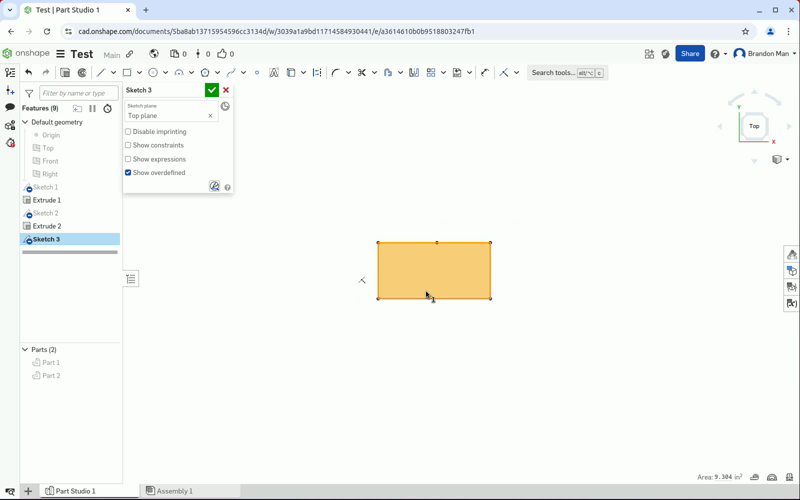
scroll(-6)
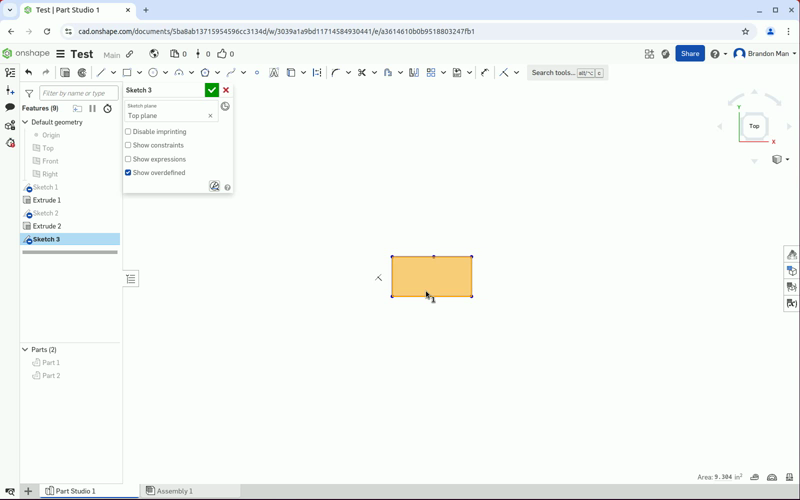
scroll(-6)
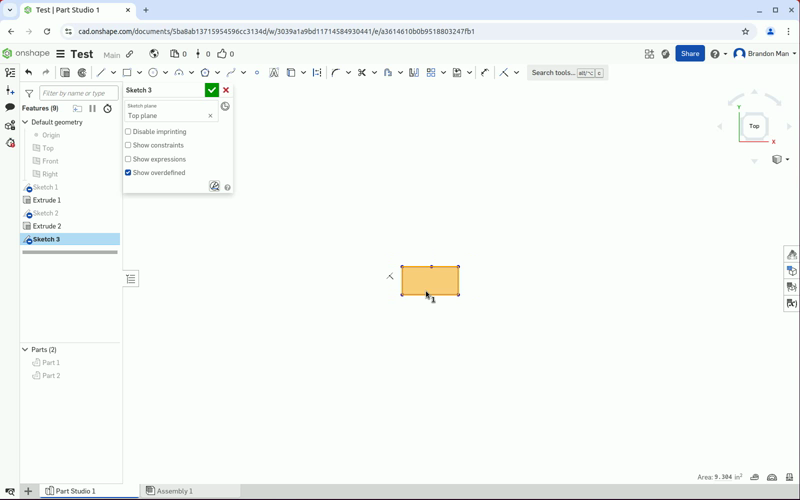
scroll(-6)
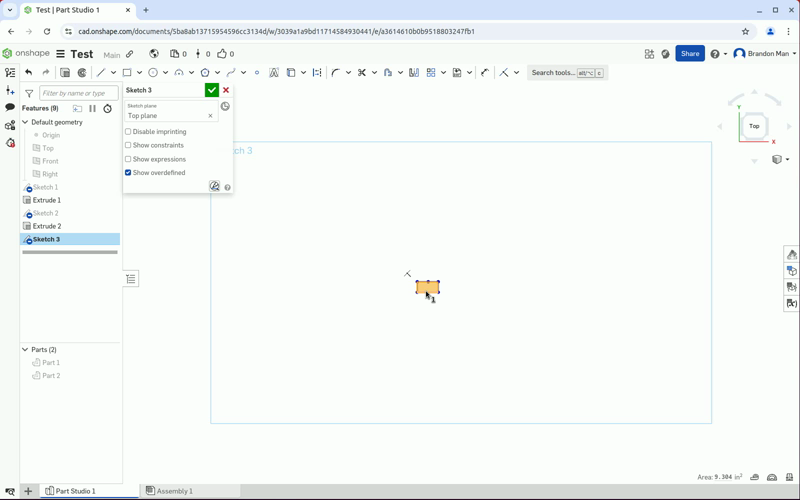
mouse_move(73, 352)
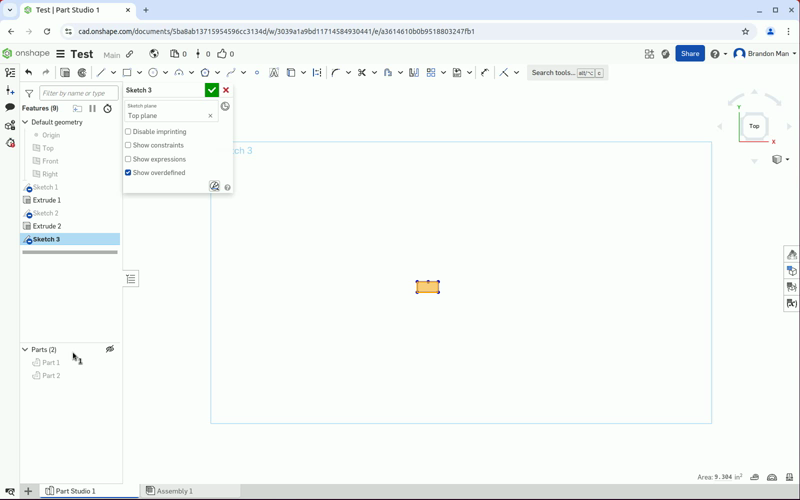
key(shift+y)
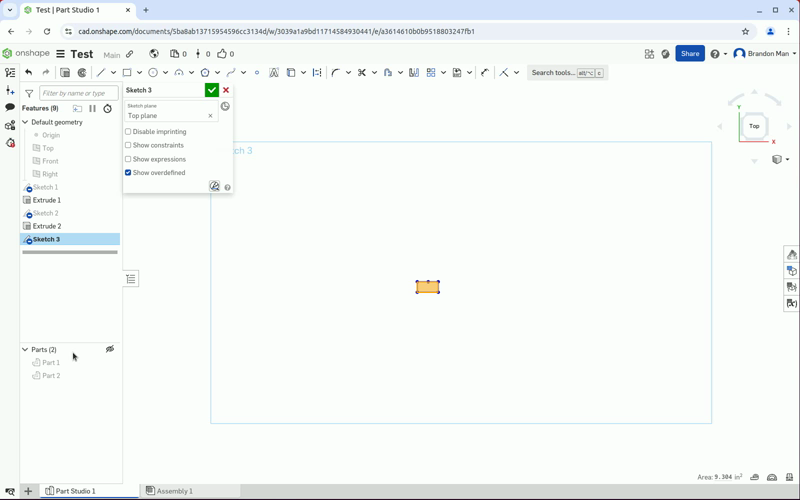
key(shift+e)
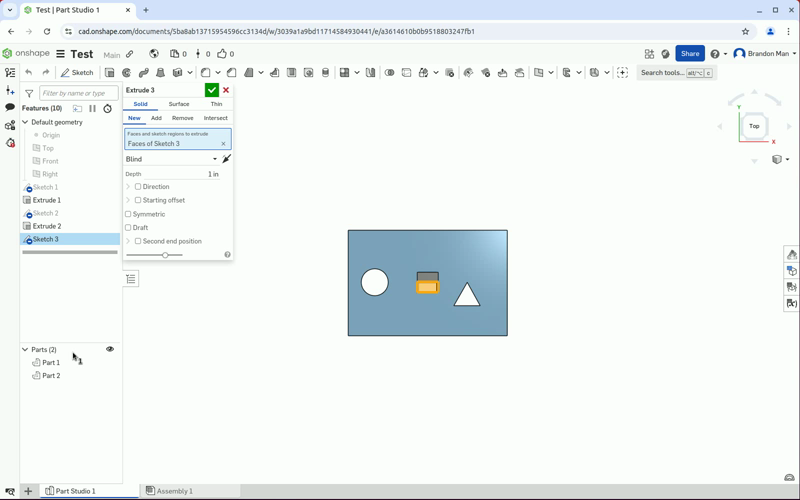
mouse_move(143, 106)
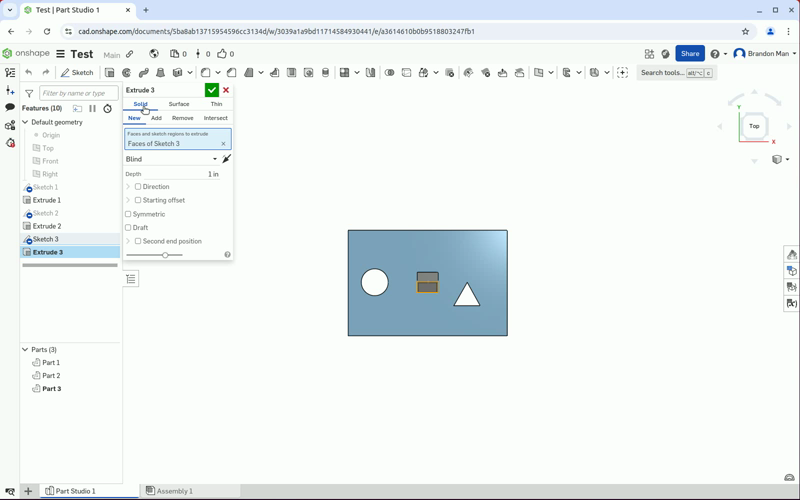
click(143, 106)
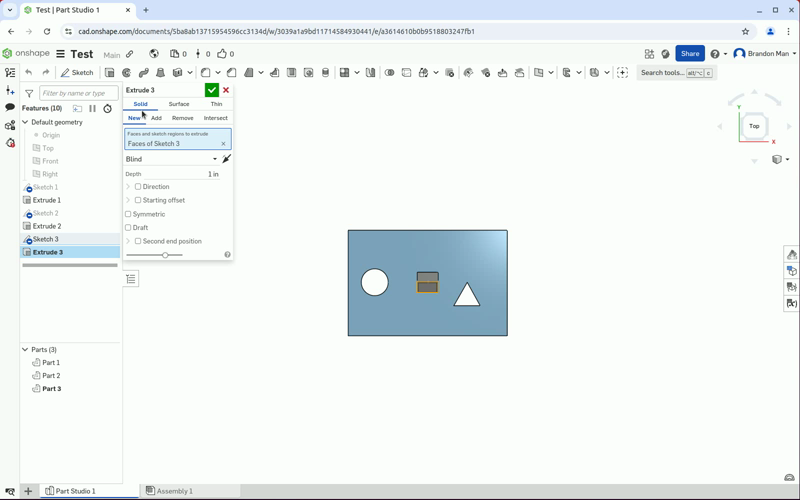
mouse_move(137, 120)
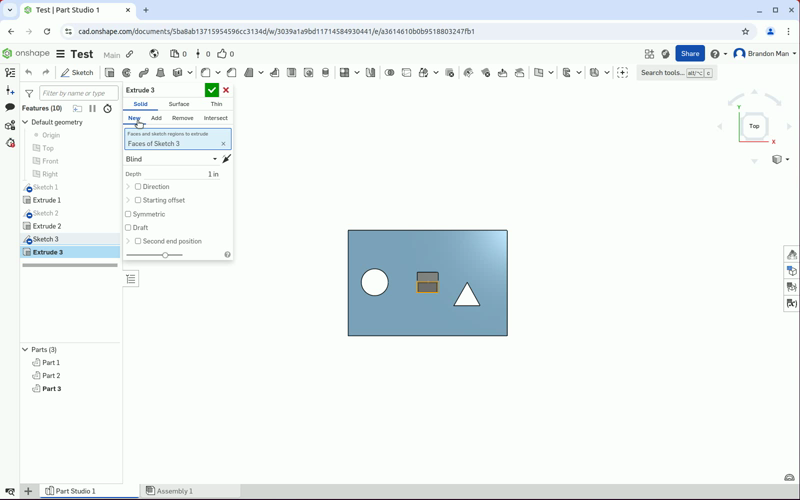
click(137, 120)
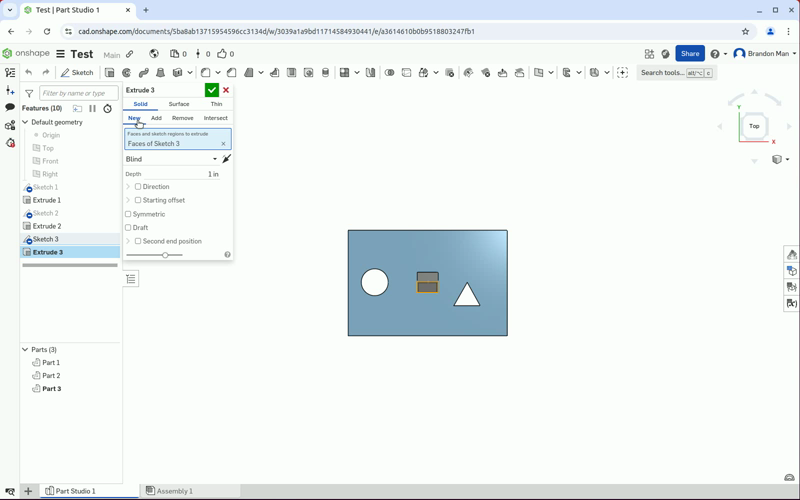
key(tab, 4)
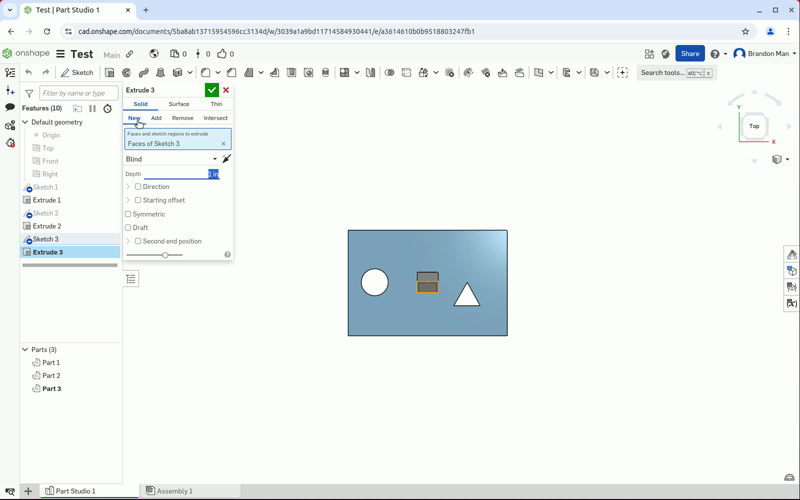
text(11.073)
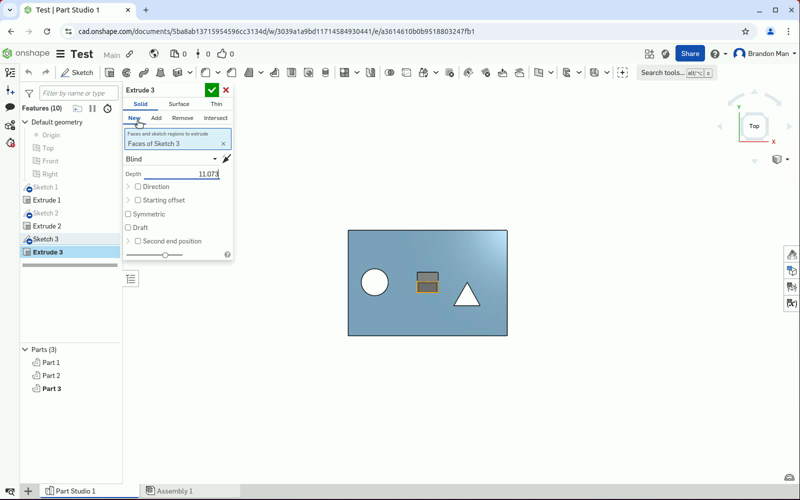
key(enter)
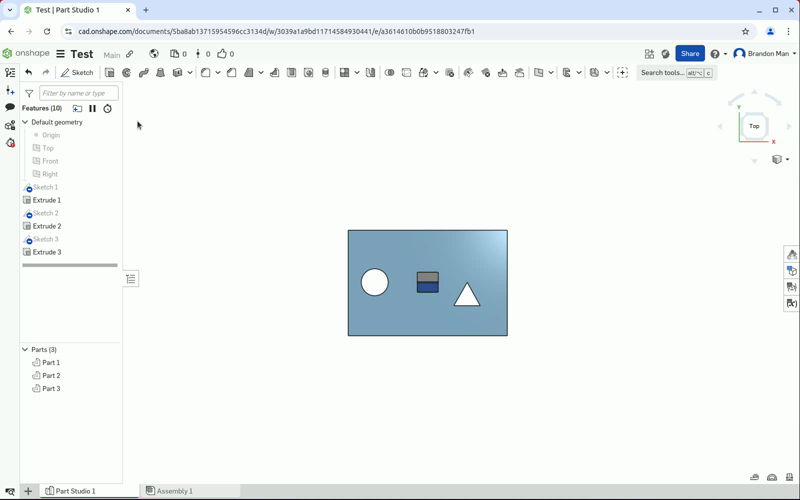
key(shift+h)
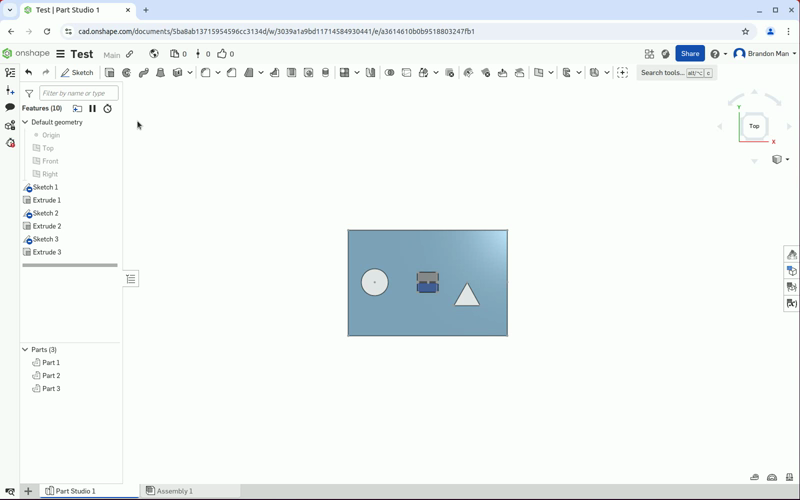
key(shift+h)
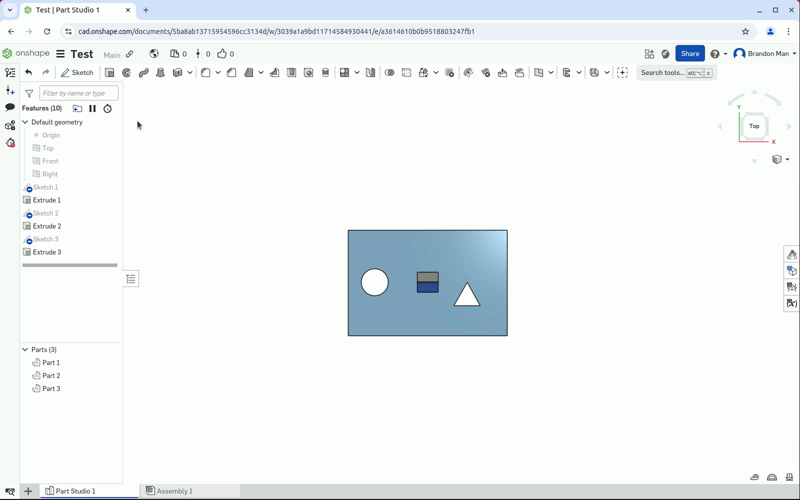
mouse_move(73, 189)
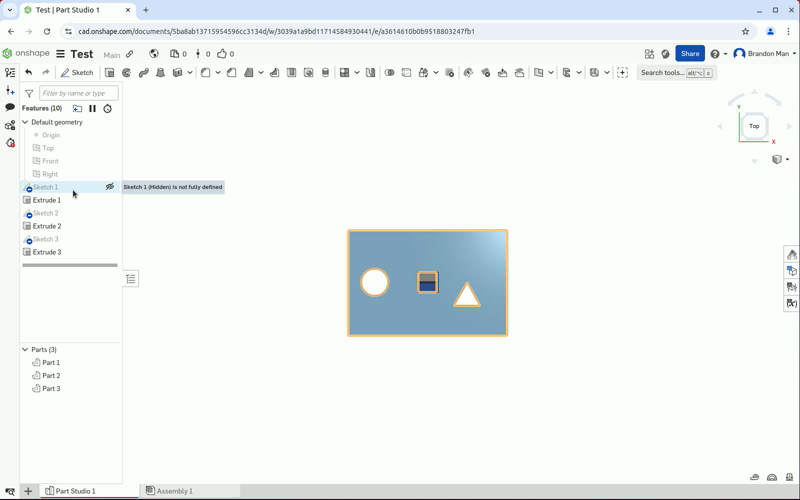
click(73, 189)
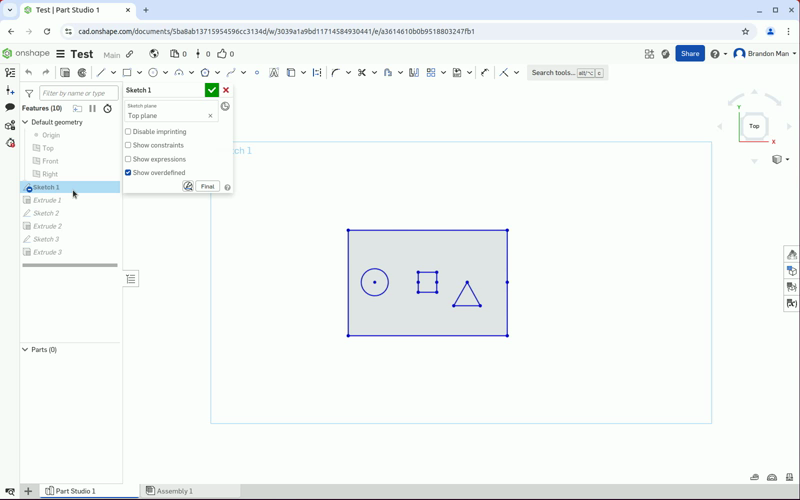
mouse_move(229, 92)
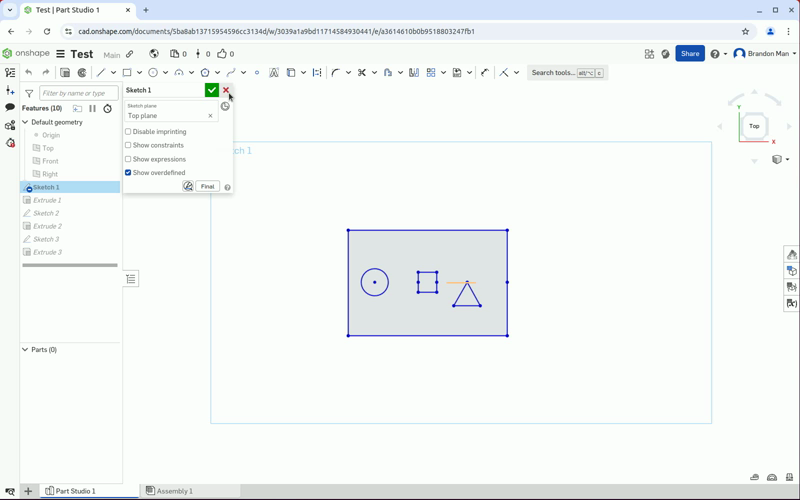
click(229, 92)
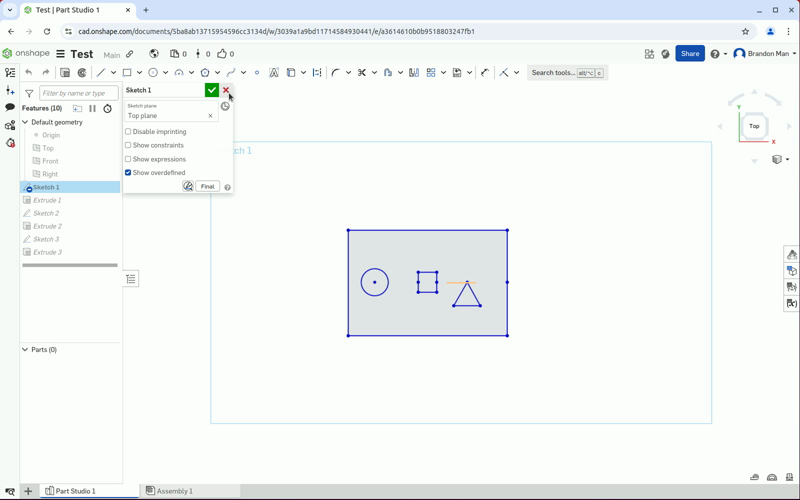
key(shift+s)
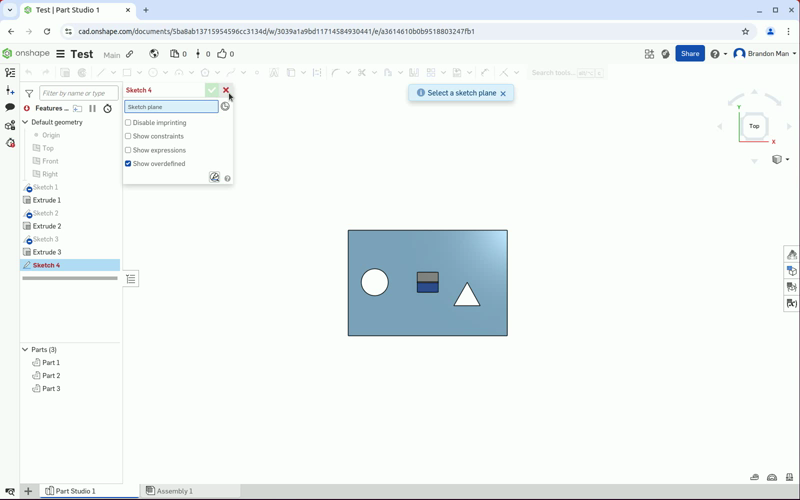
mouse_move(73, 150)
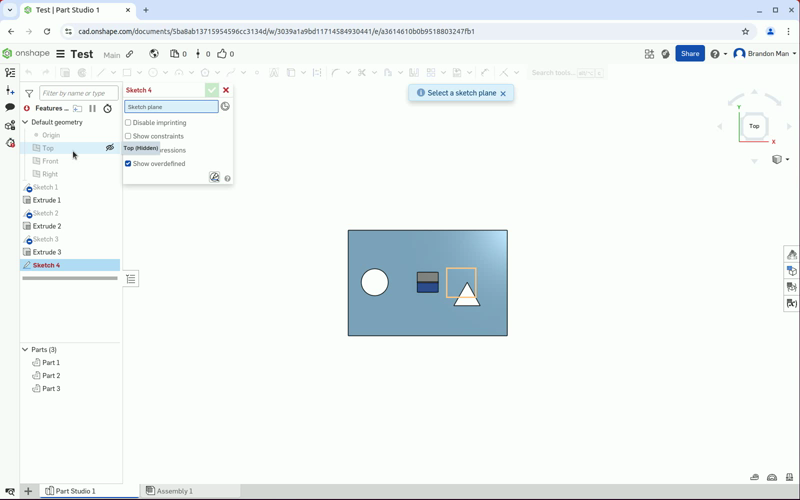
click(73, 150)
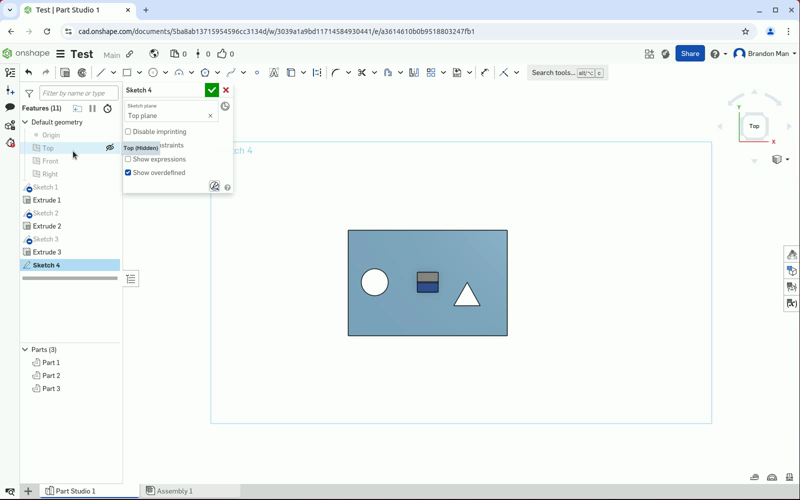
mouse_move(73, 352)
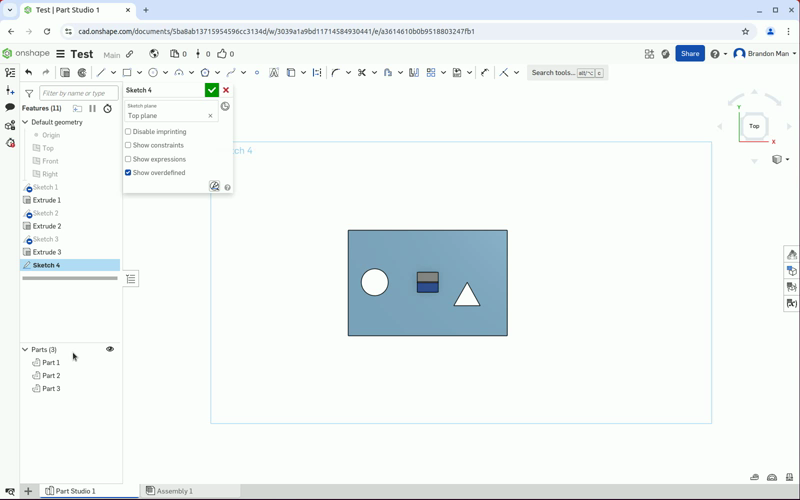
key(y)
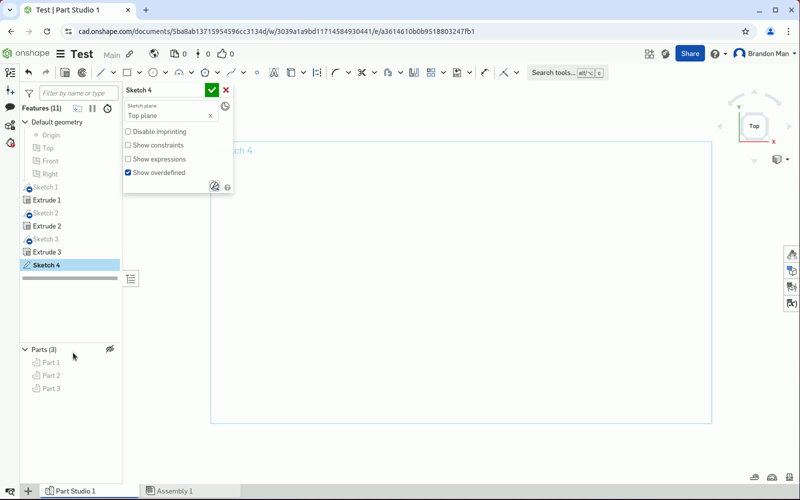
key(c)
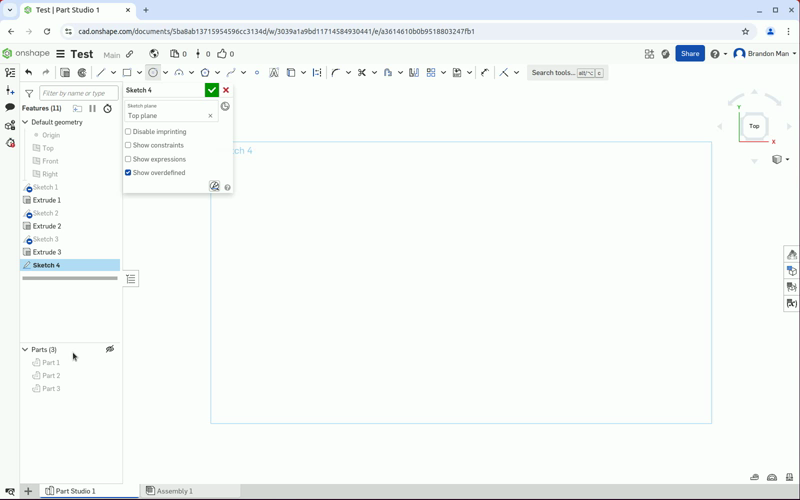
key_down(shift)
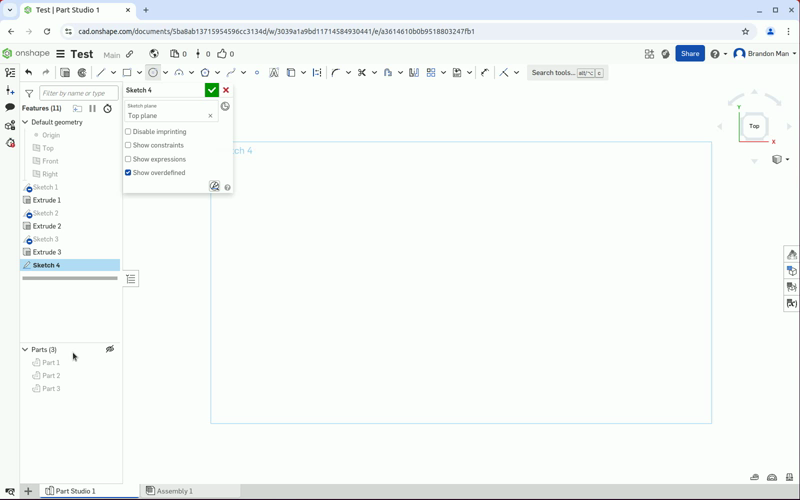
mouse_move(375, 282)
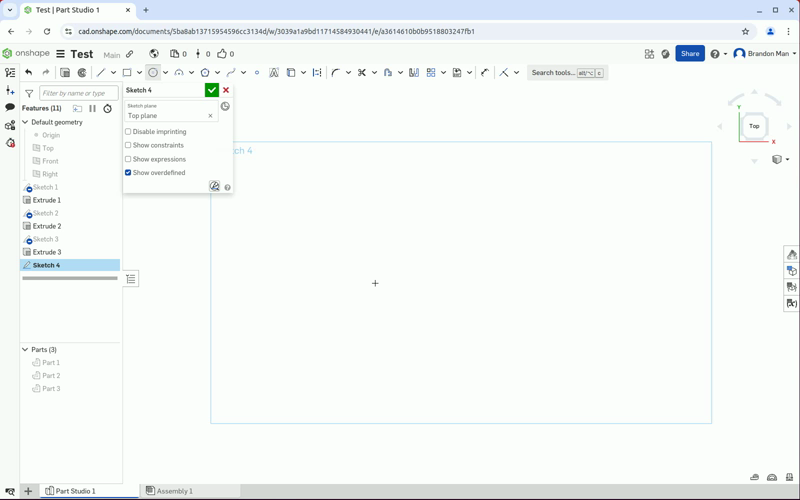
click(375, 282)
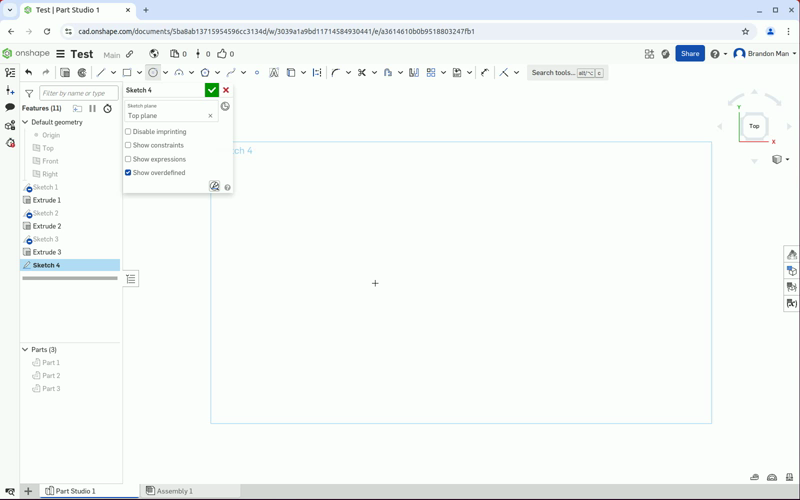
key_up(shift)
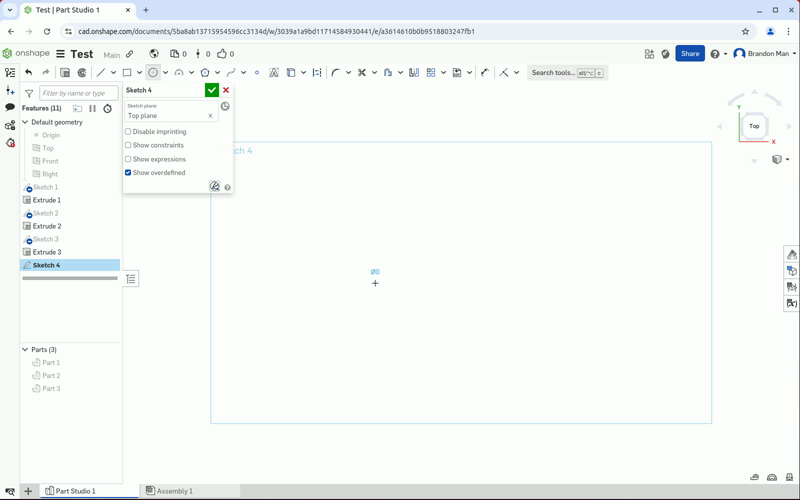
mouse_move(389, 282)
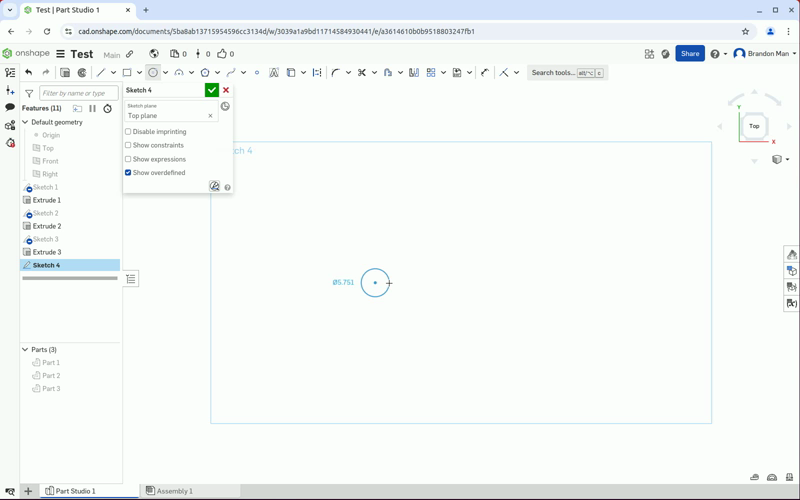
click(389, 282)
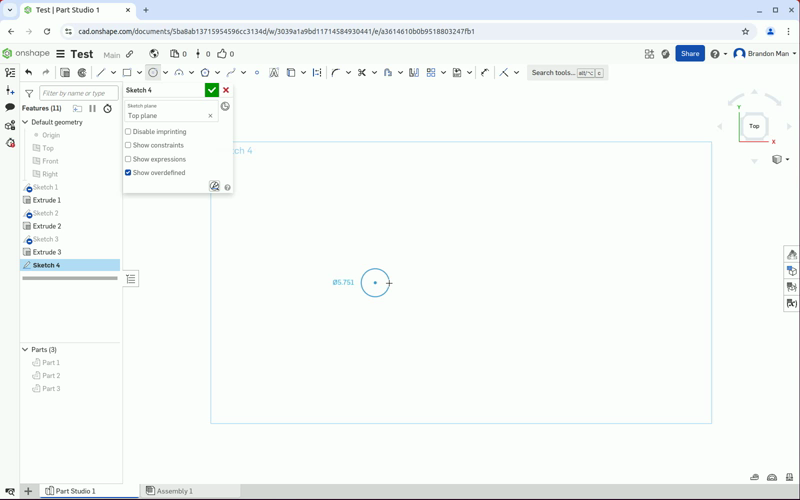
key(esc)
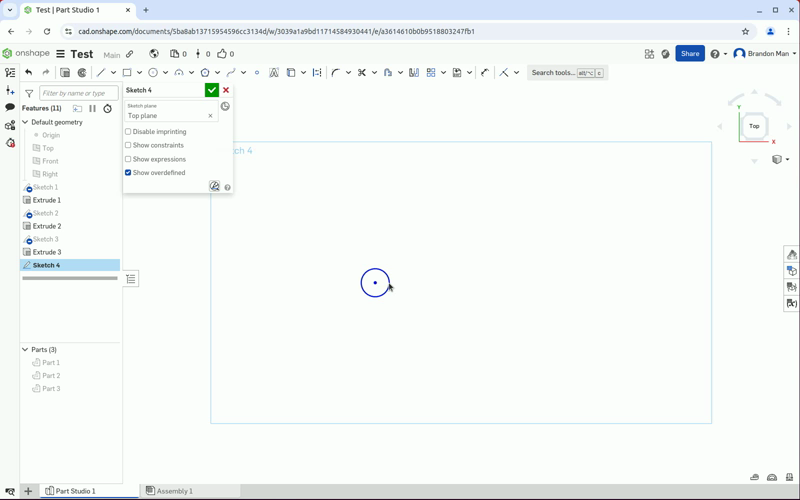
mouse_move(376, 290)
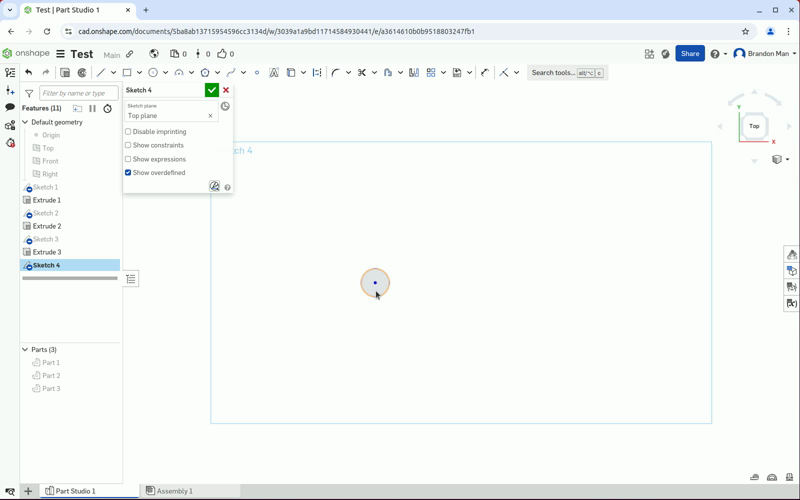
scroll(6)
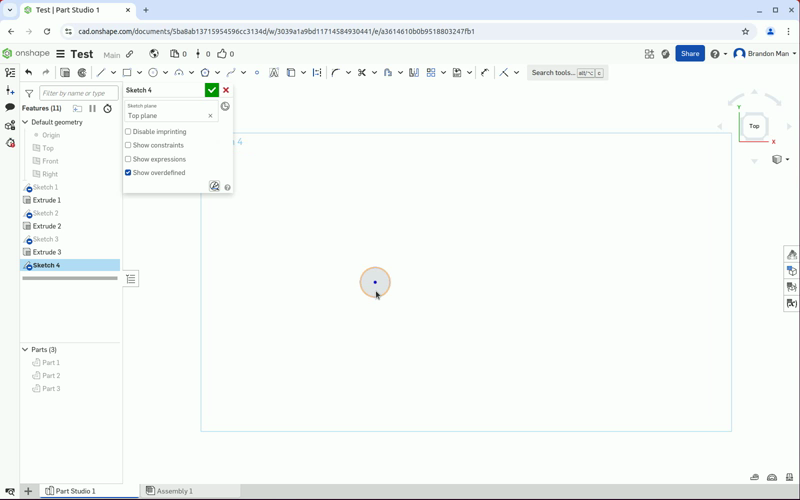
scroll(6)
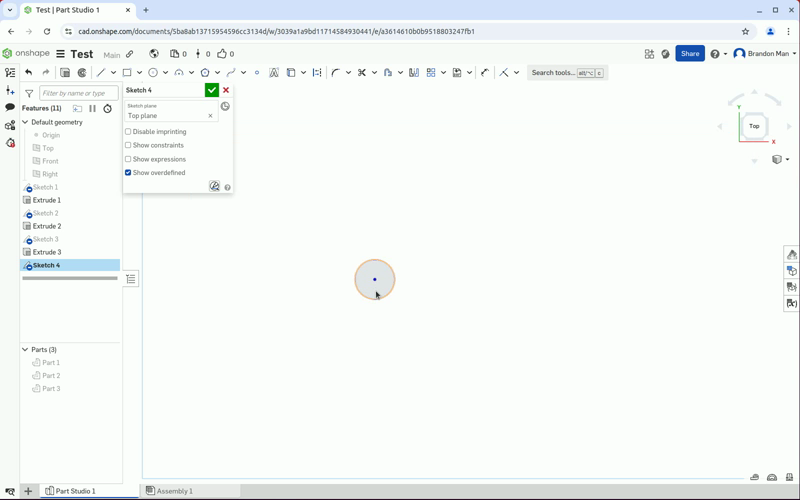
scroll(6)
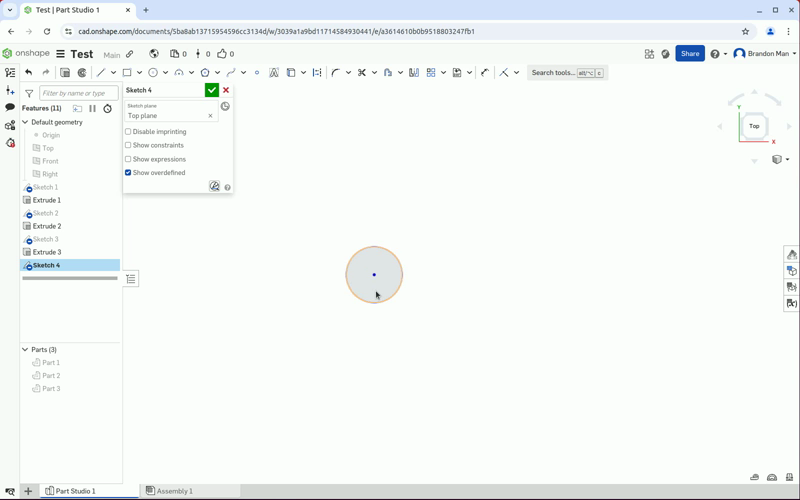
scroll(6)
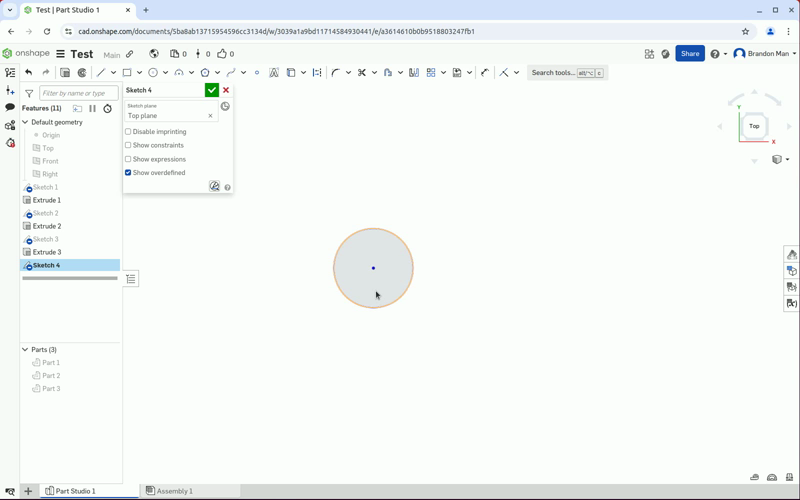
scroll(6)
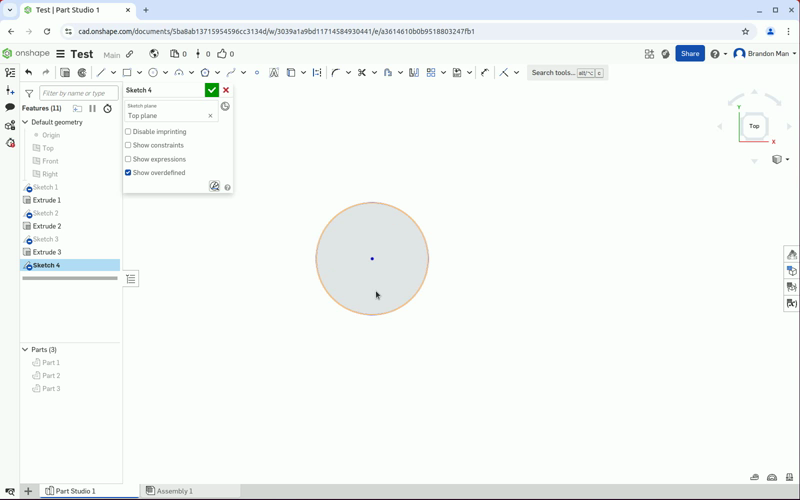
scroll(6)
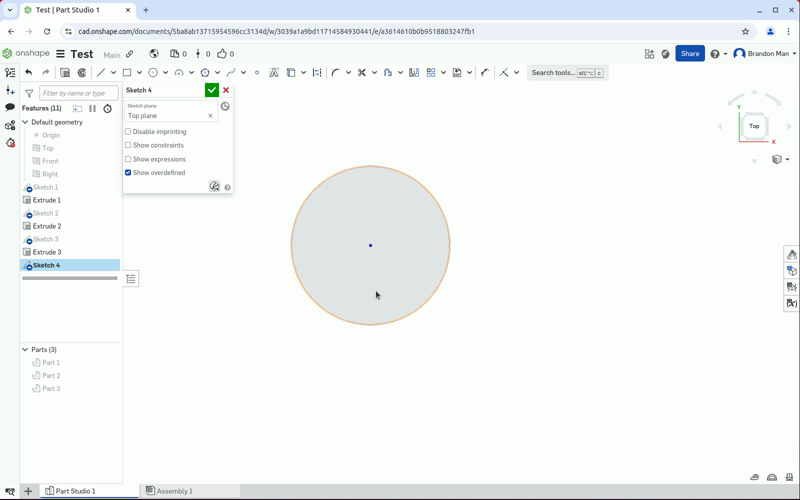
scroll(6)
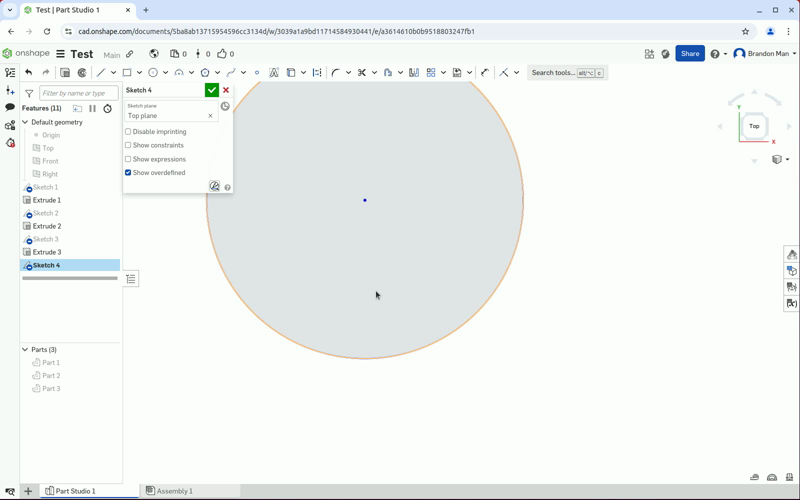
click(376, 290)
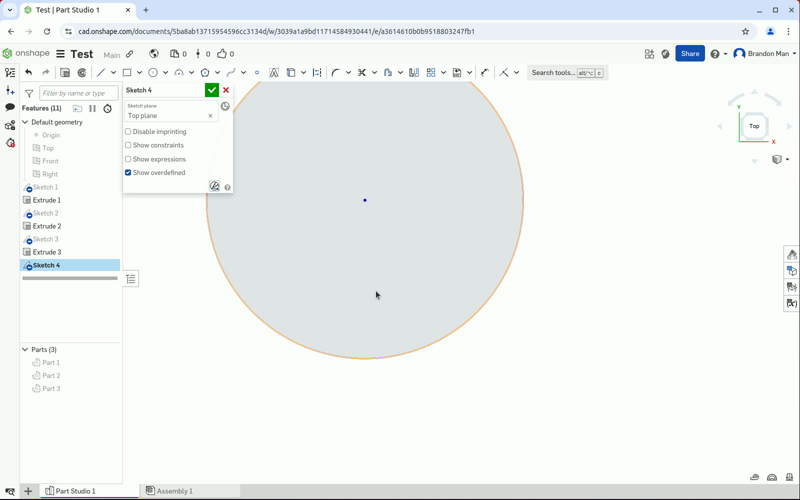
scroll(-6)
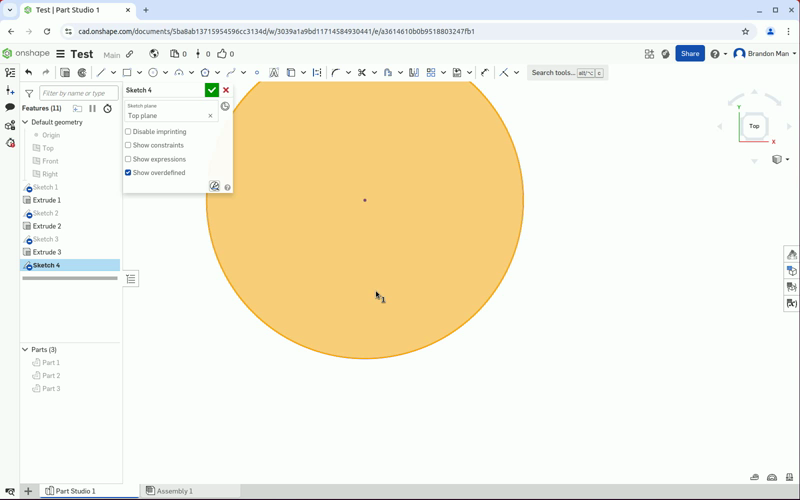
scroll(-6)
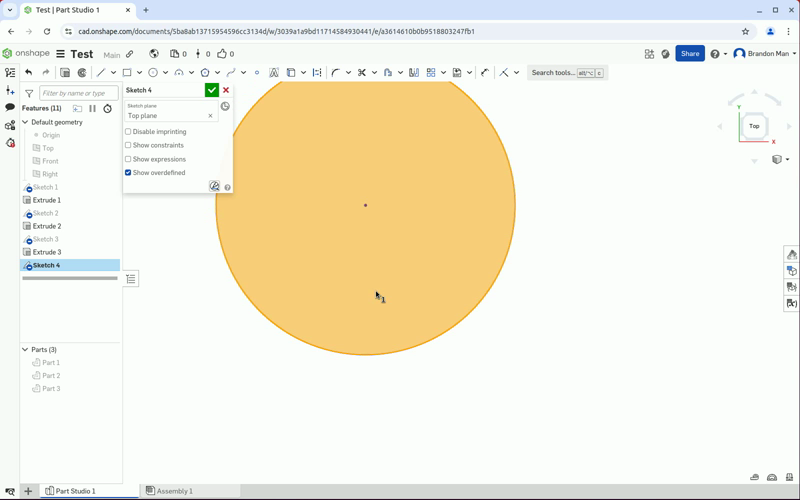
scroll(-6)
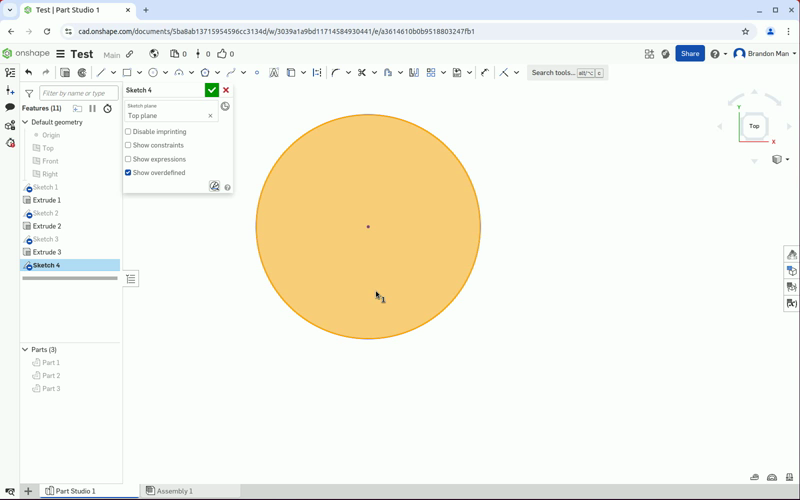
scroll(-6)
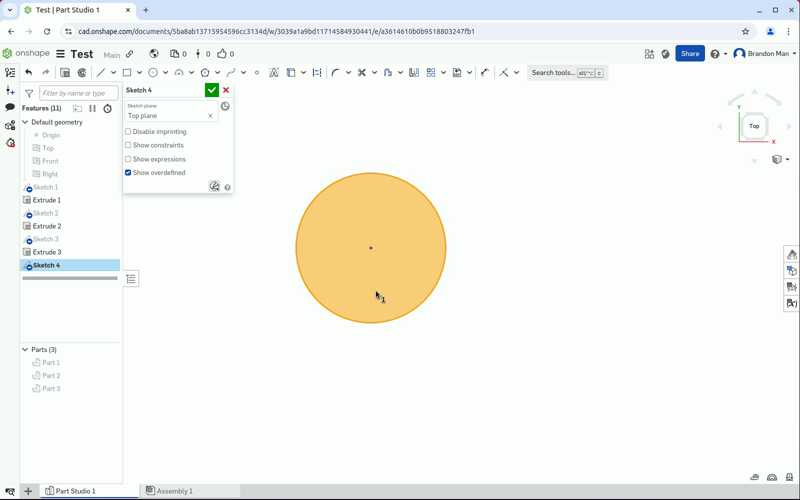
scroll(-6)
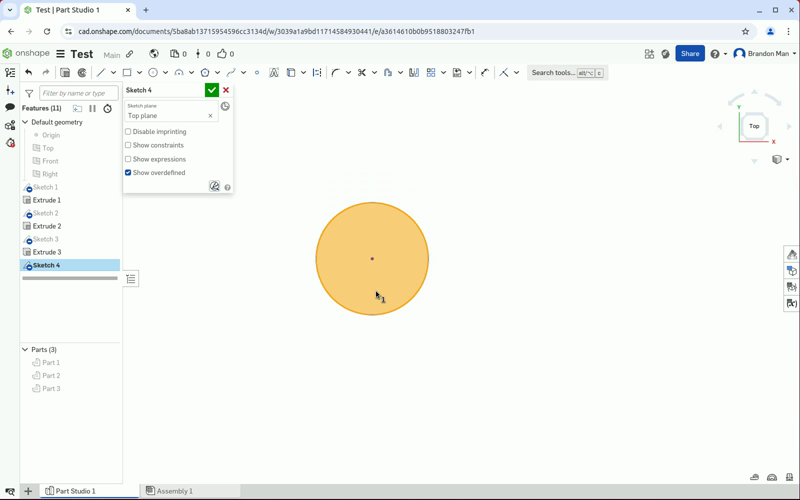
scroll(-6)
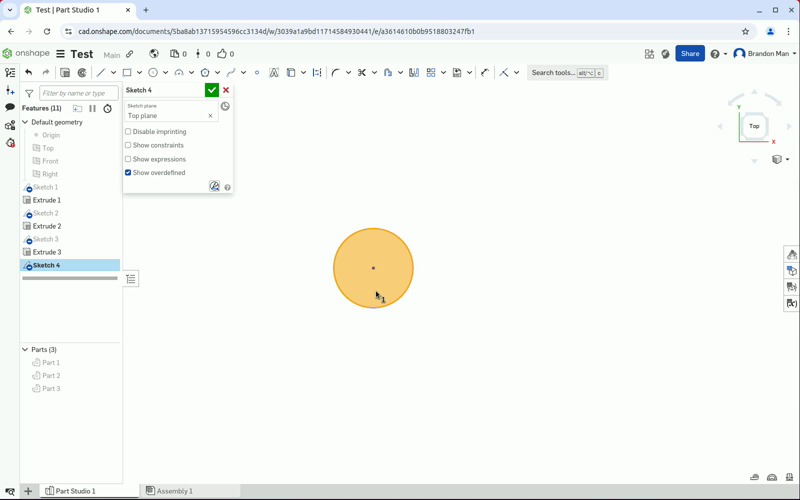
scroll(-6)
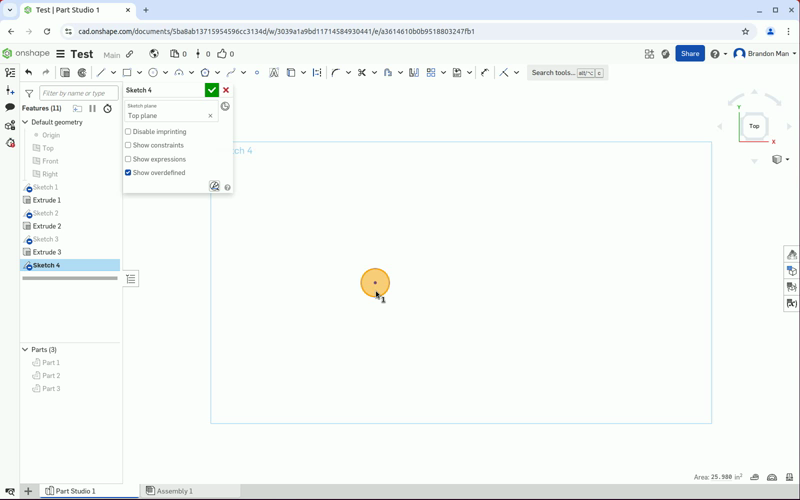
mouse_move(73, 352)
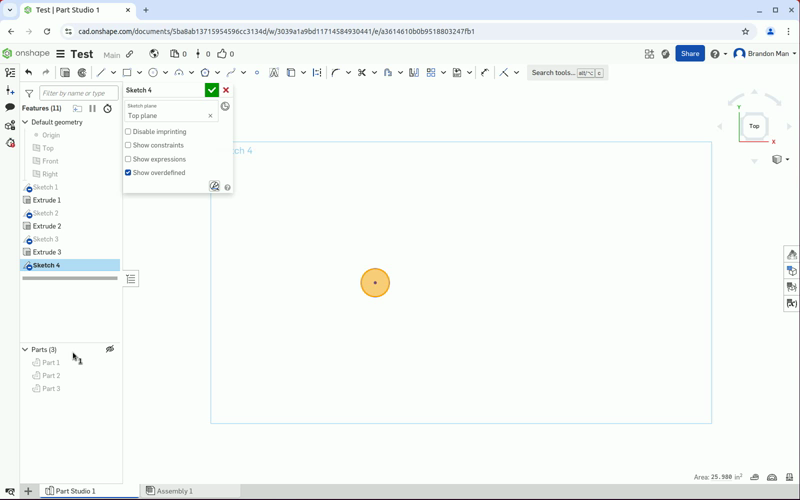
key(shift+y)
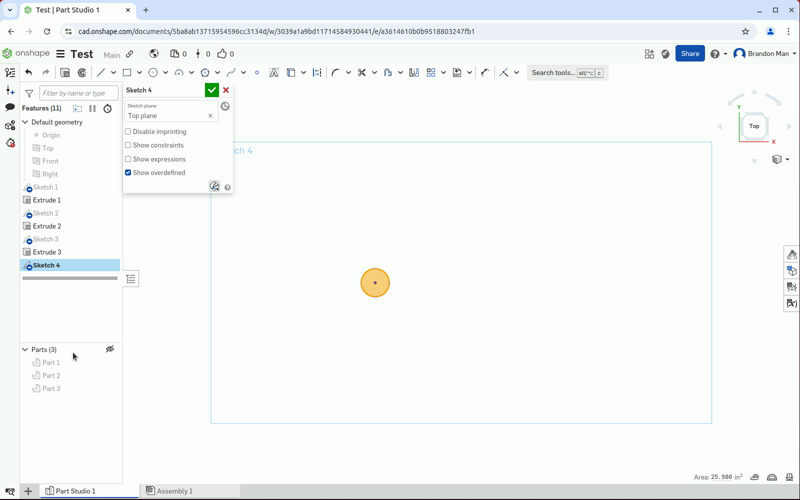
key(shift+e)
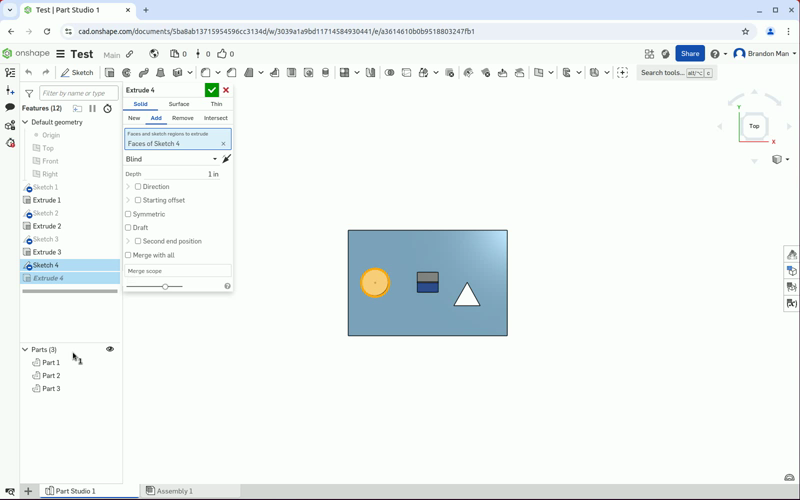
mouse_move(143, 106)
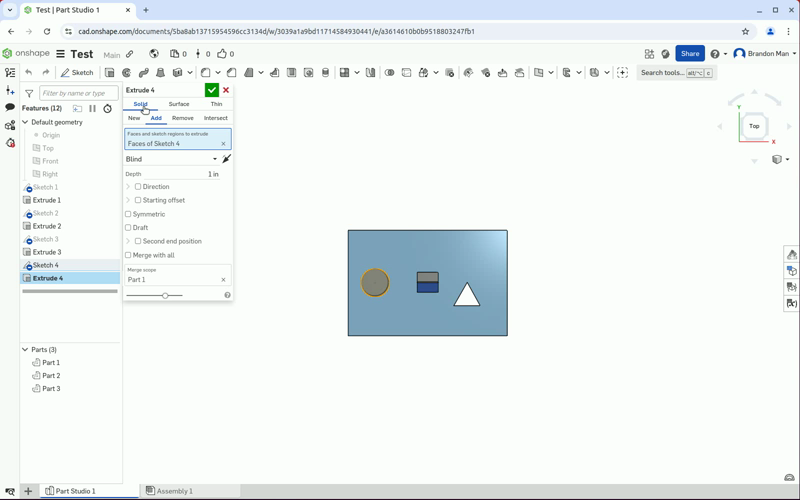
click(143, 106)
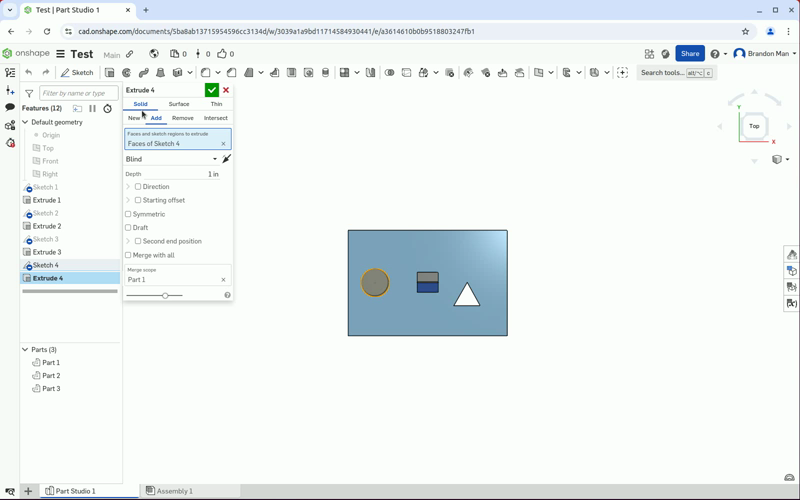
mouse_move(137, 120)
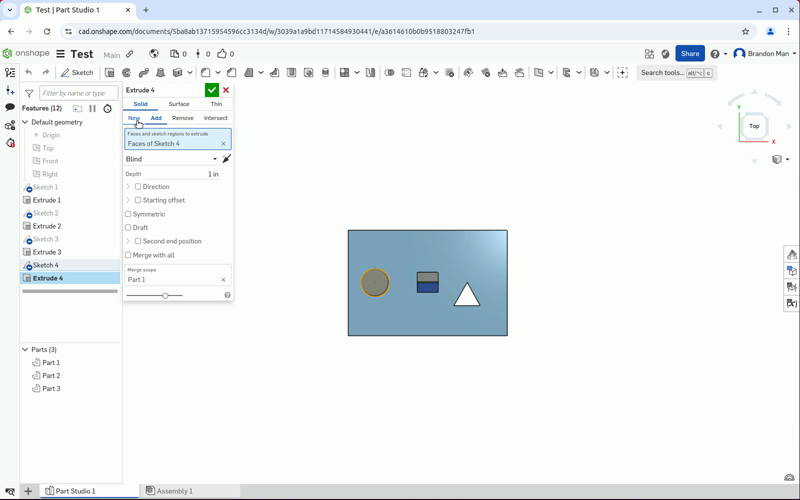
click(137, 120)
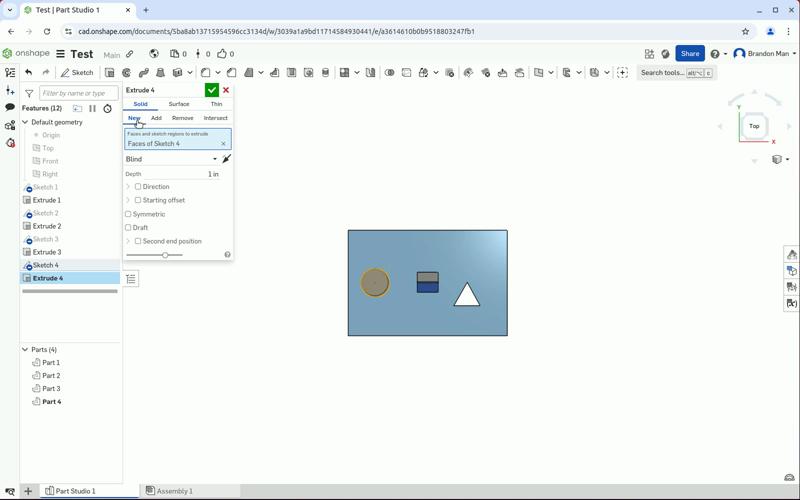
key(tab, 4)
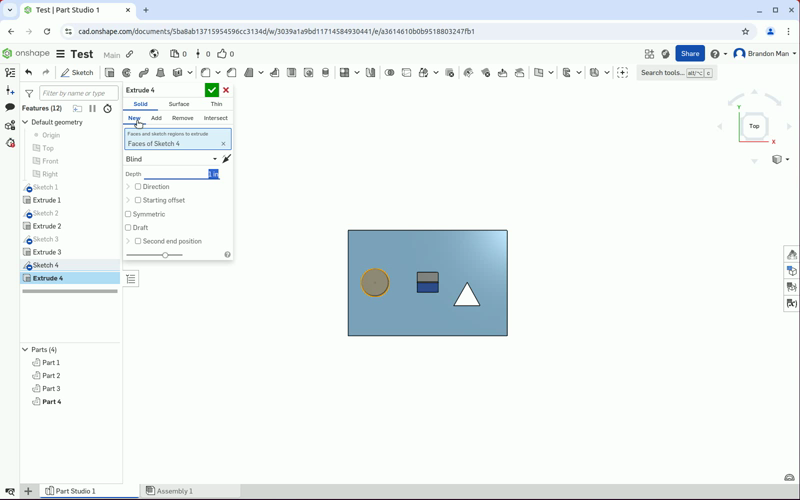
text(11.073)
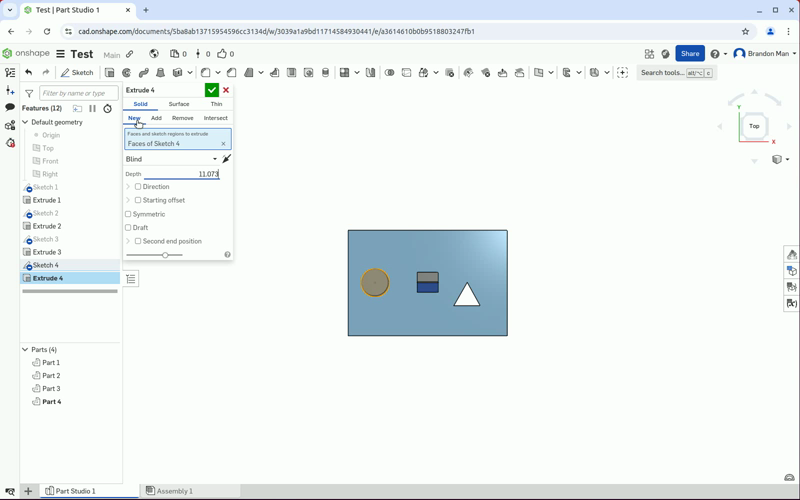
key(enter)
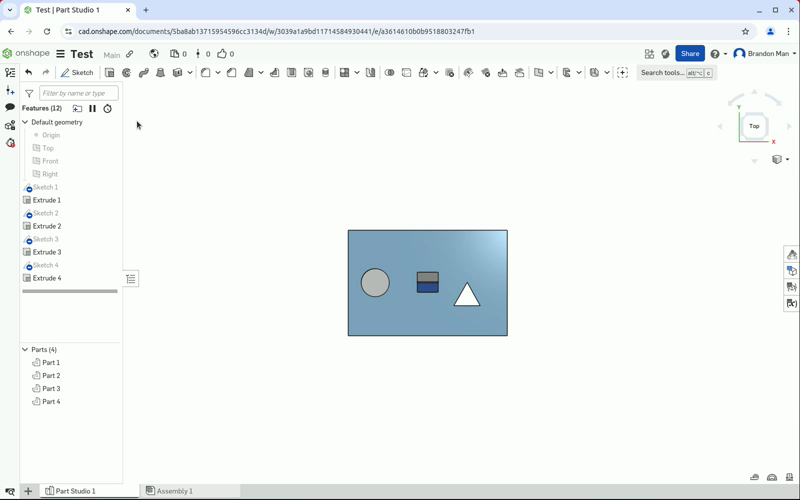
key(shift+h)
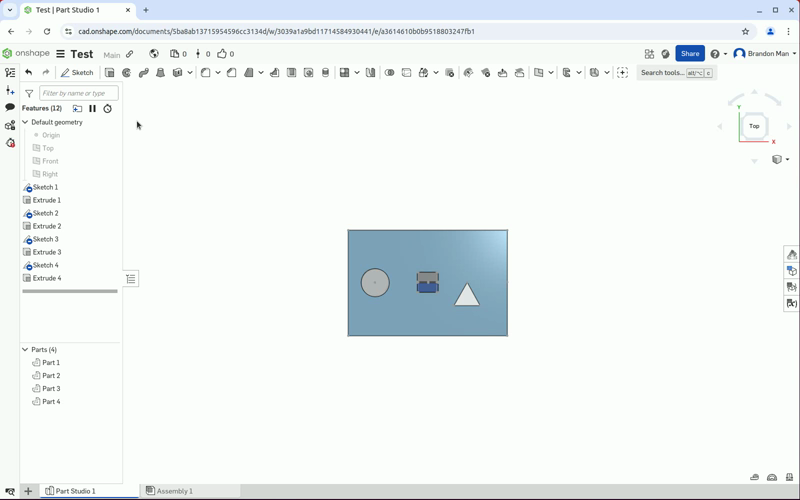
key(shift+h)
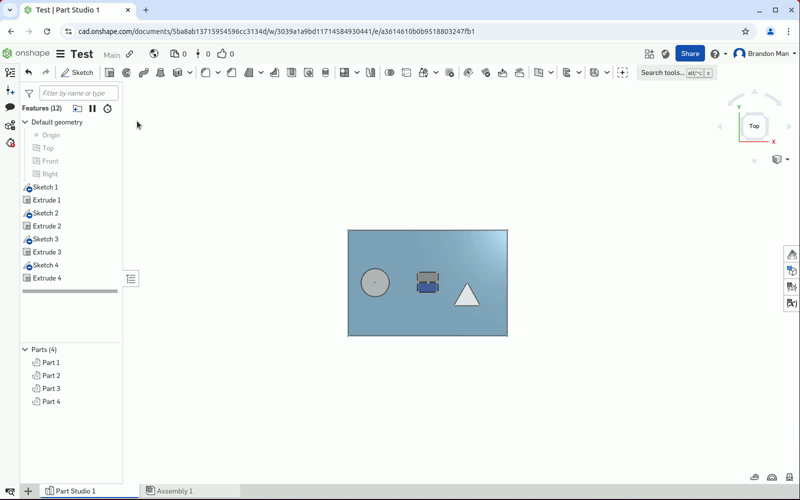
key(shift+7)
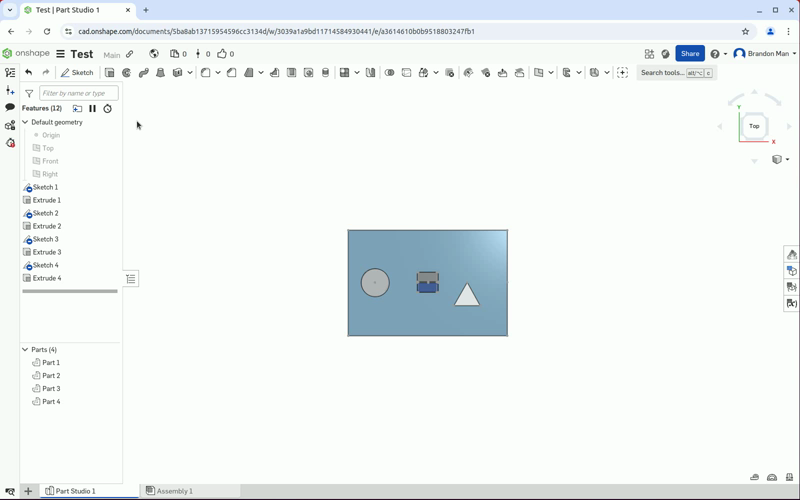
key(up, 3)
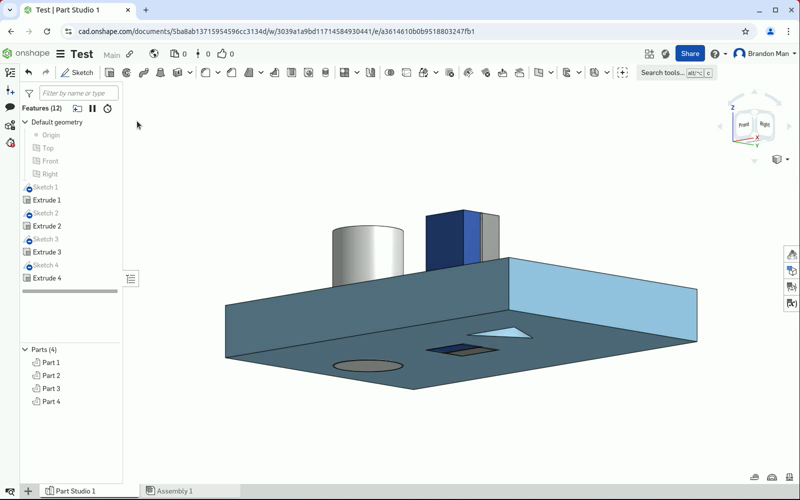
key(left, 3)
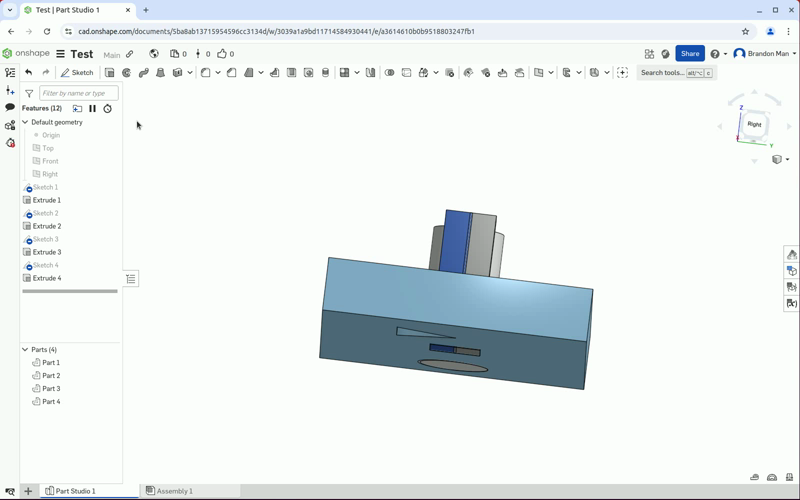
key(right, 3)
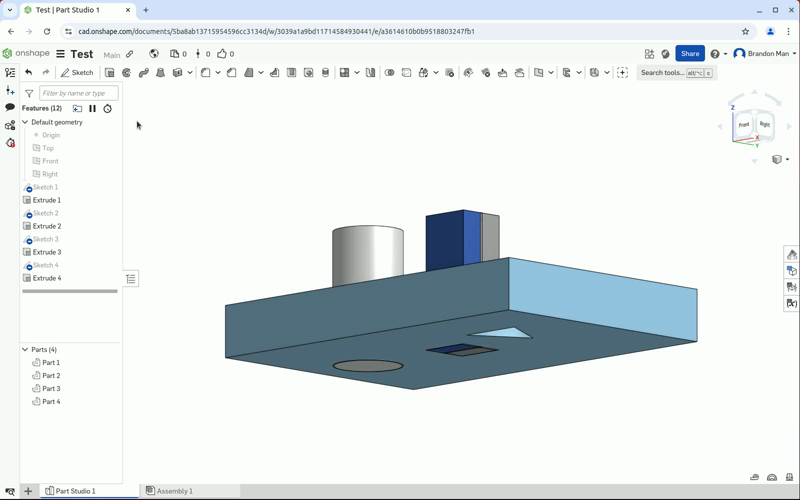
key(down, 3)
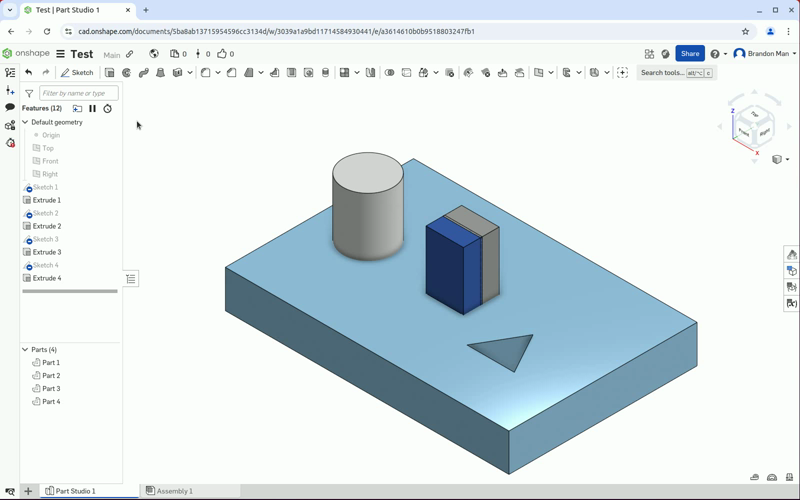
mouse_move(73, 189)
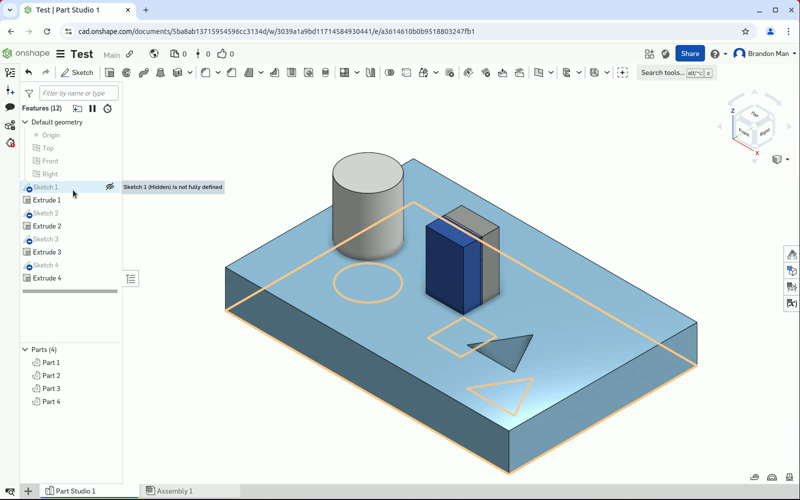
click(73, 189)